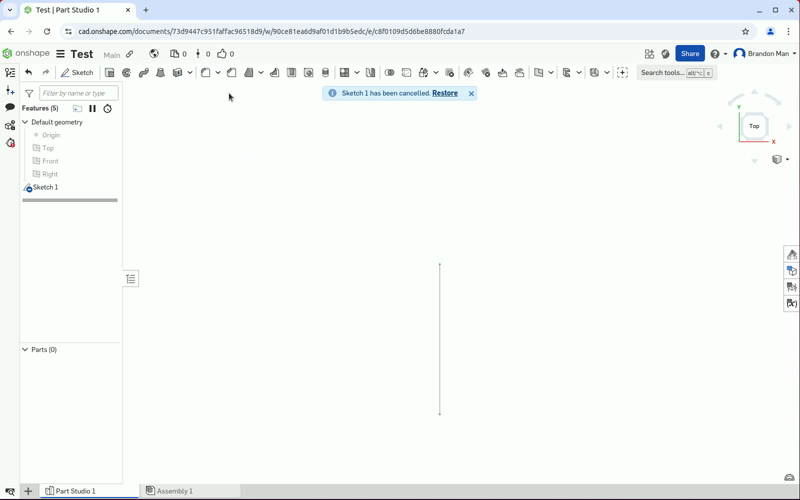
key(shift+h)
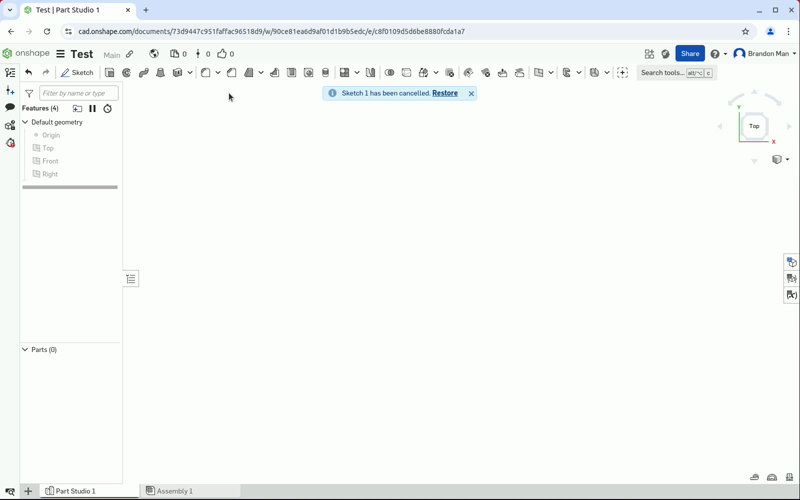
mouse_move(73, 352)
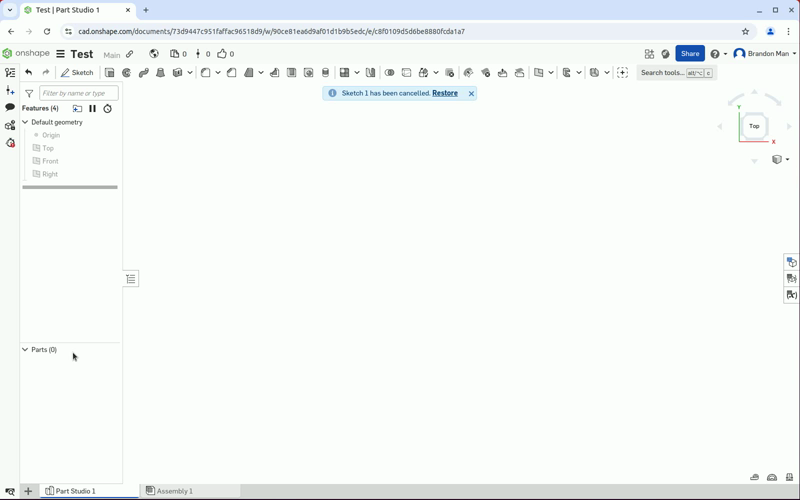
key(y)
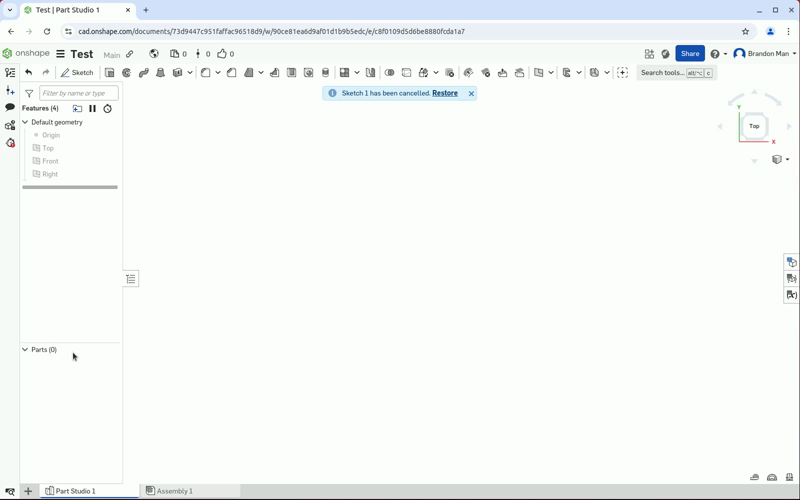
key(shift+p)
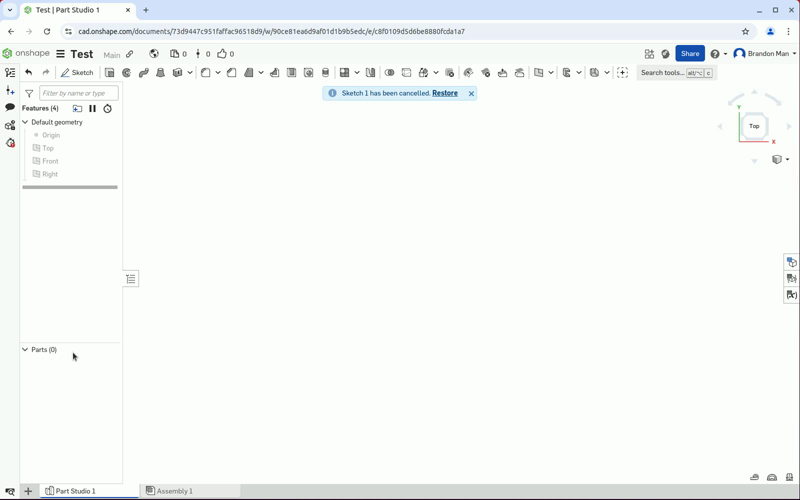
key(space)
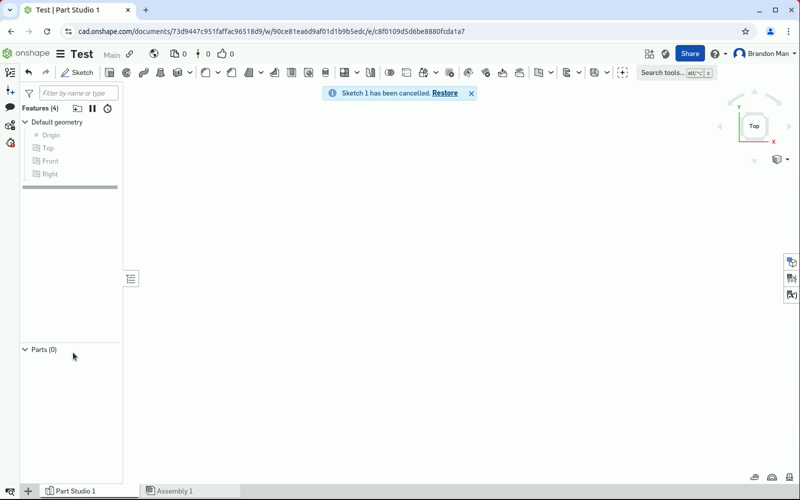
key_down(shift)
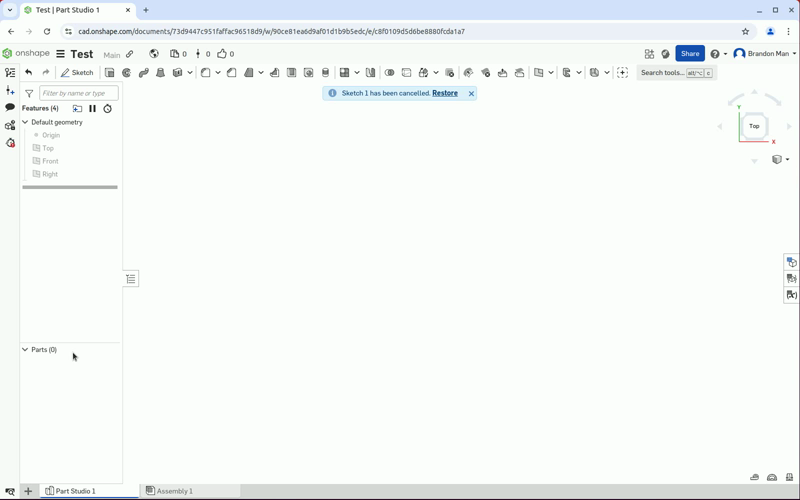
key(up)
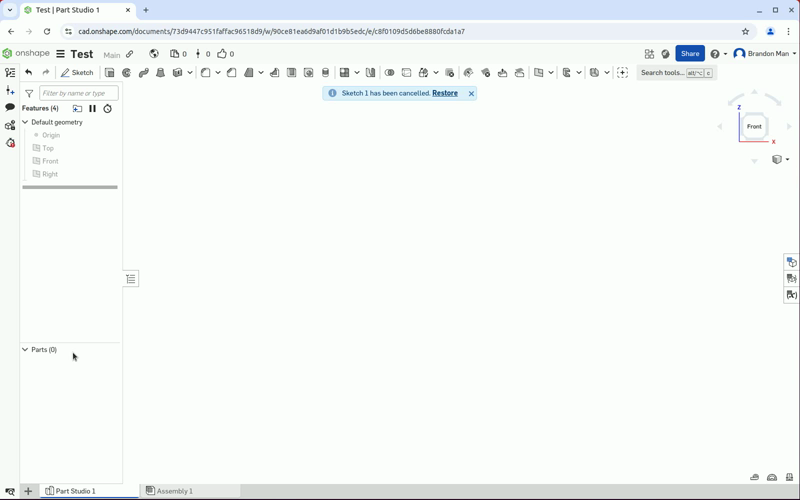
key_up(shift)
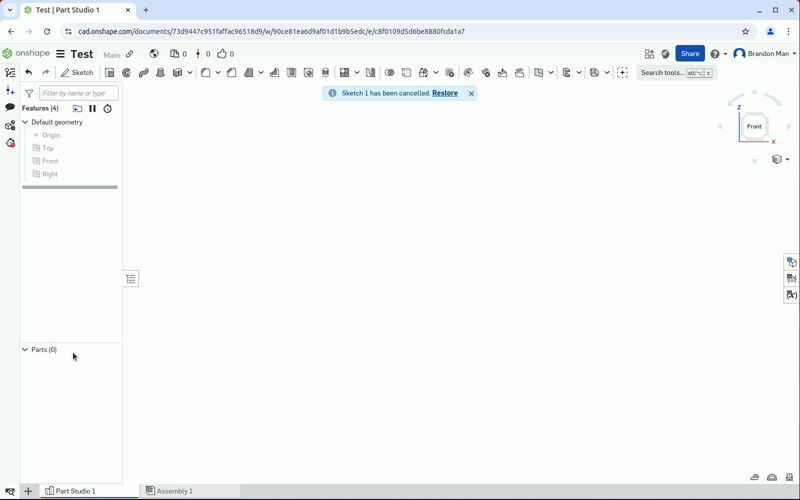
mouse_move(73, 352)
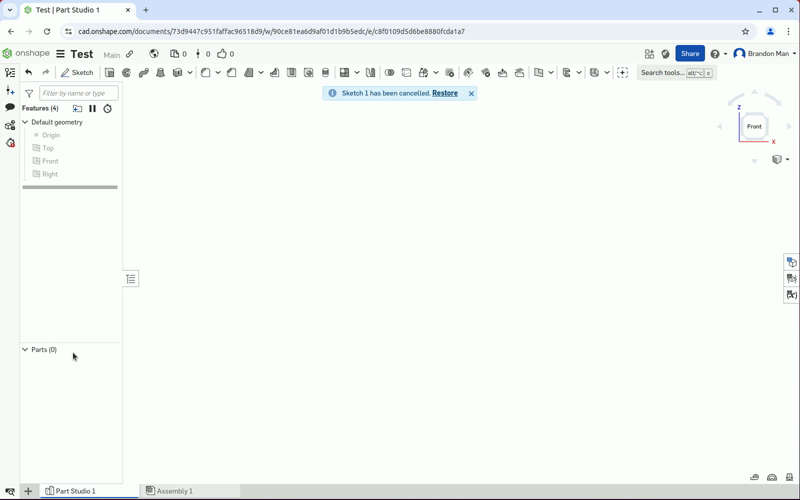
key(shift+y)
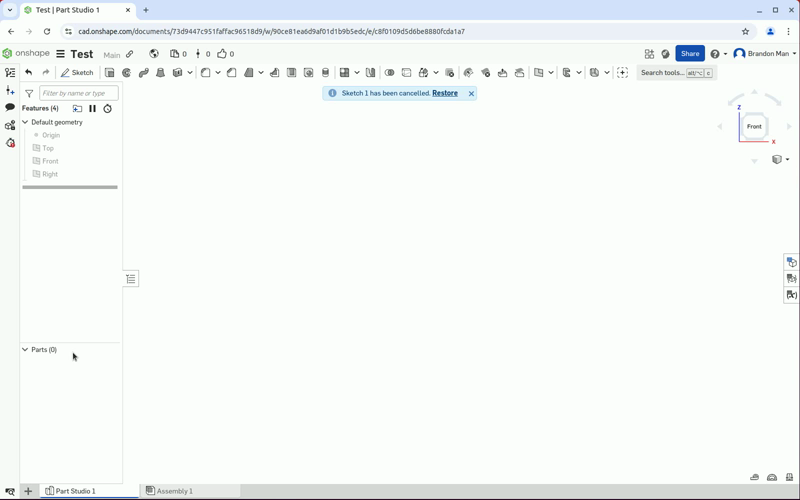
key(shift+s)
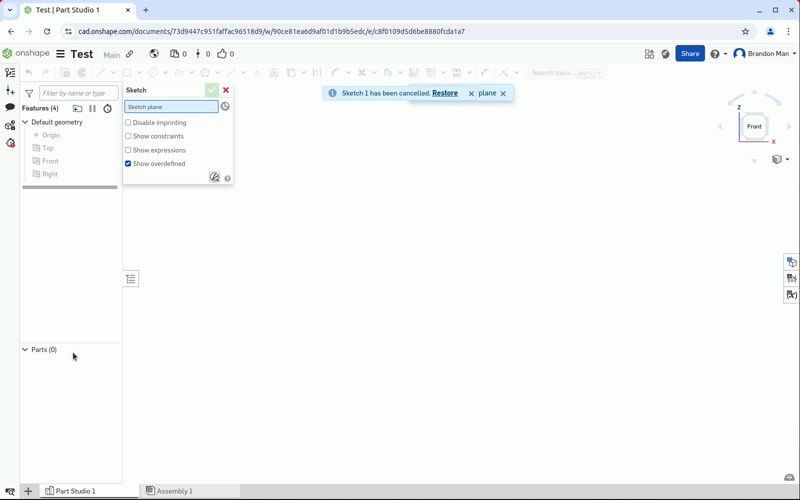
mouse_move(73, 163)
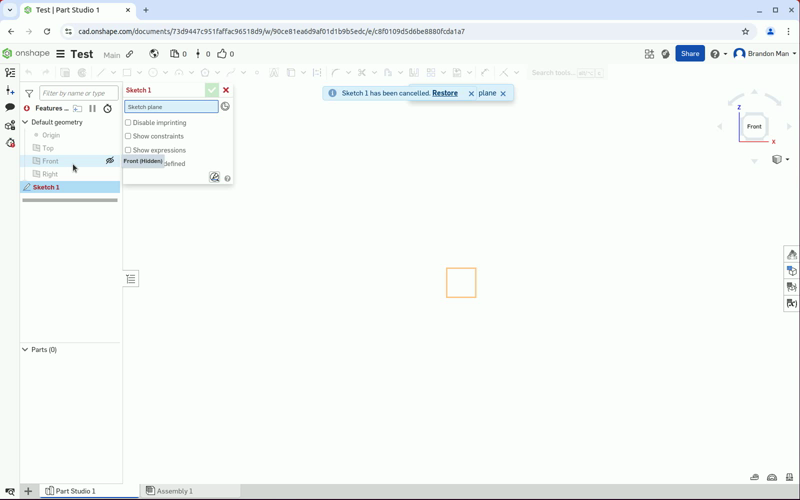
click(73, 163)
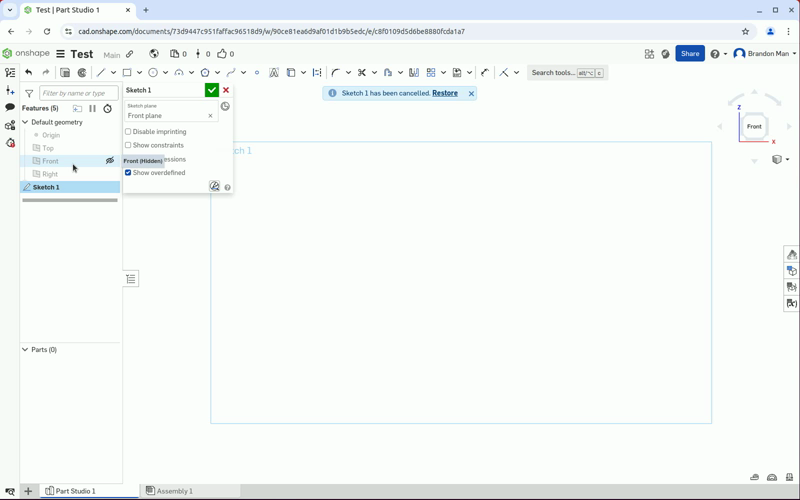
mouse_move(73, 352)
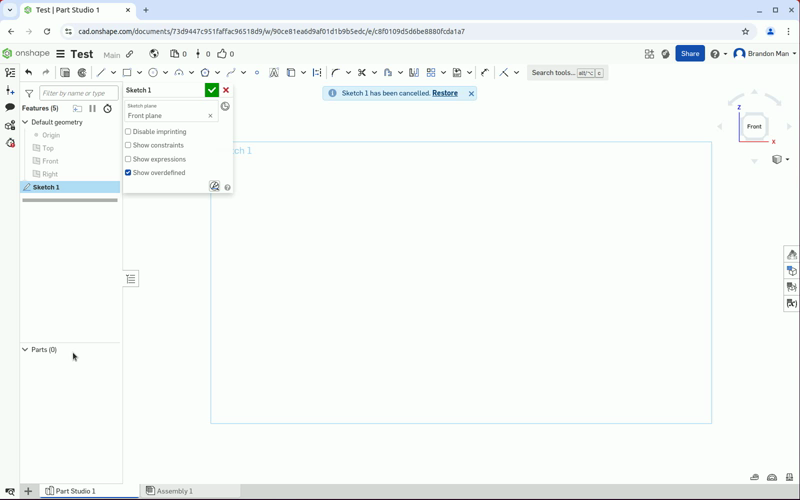
key(y)
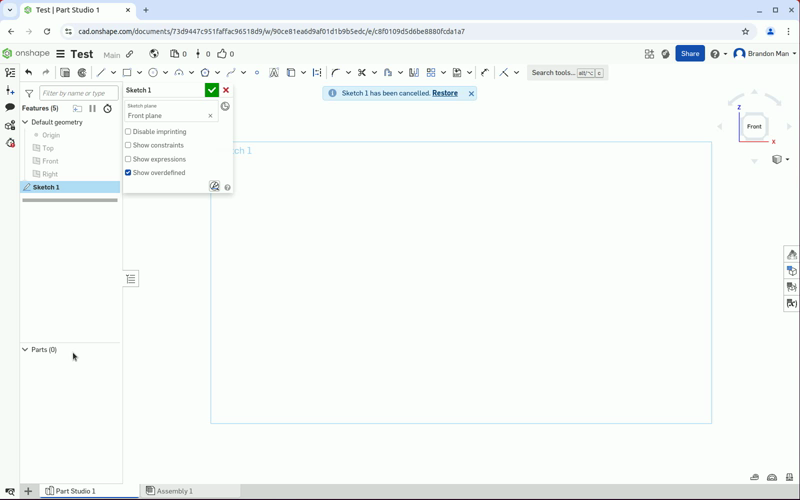
key(c)
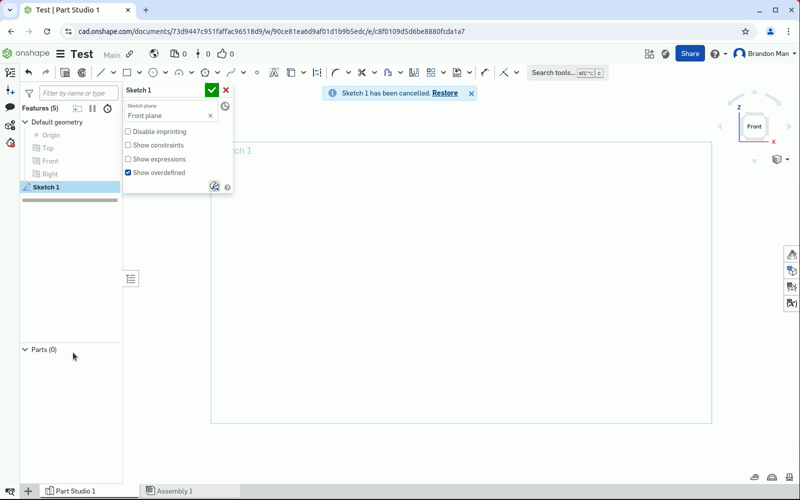
key_down(shift)
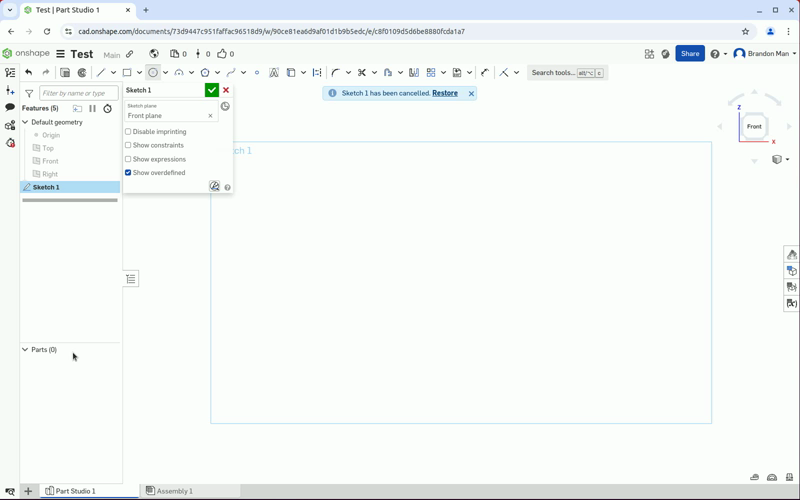
mouse_move(461, 282)
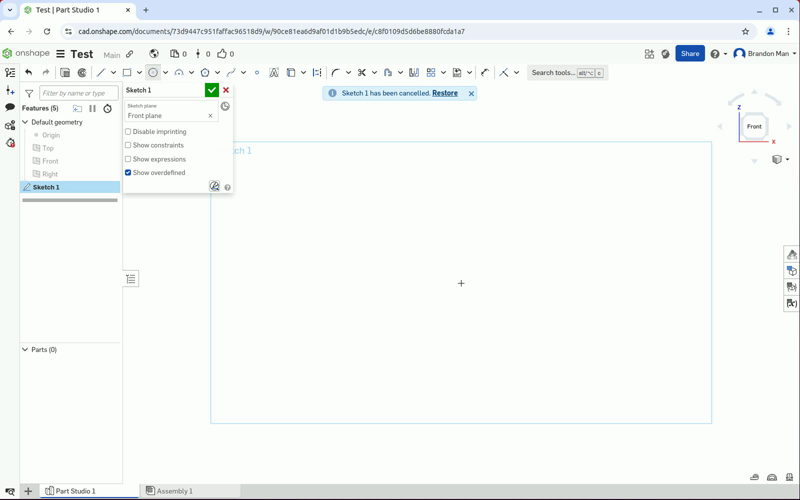
click(461, 282)
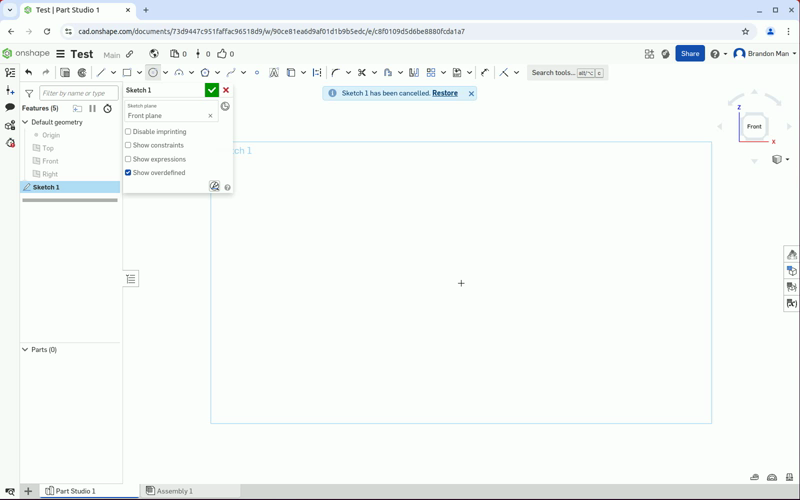
key_up(shift)
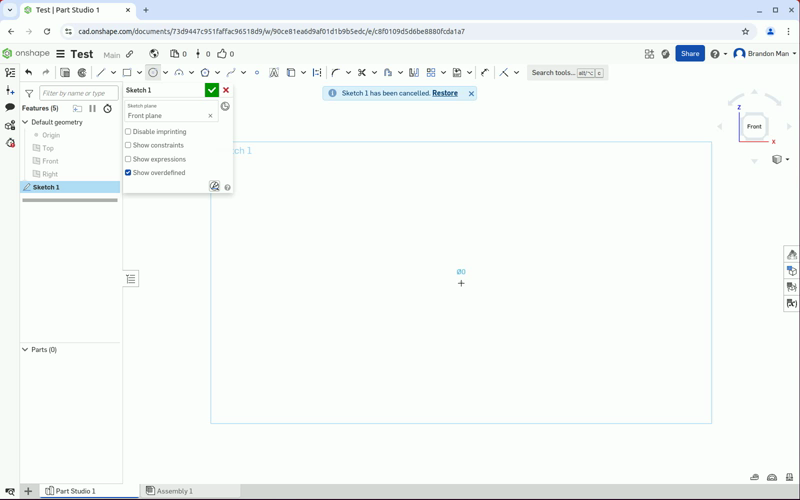
mouse_move(487, 282)
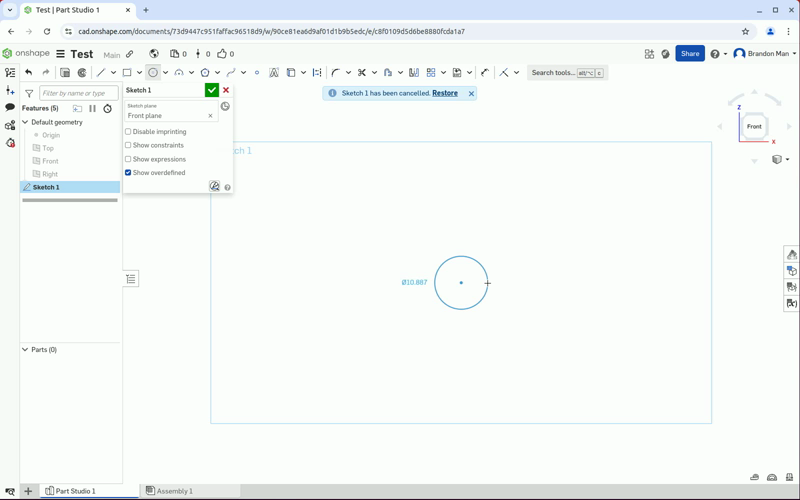
click(487, 282)
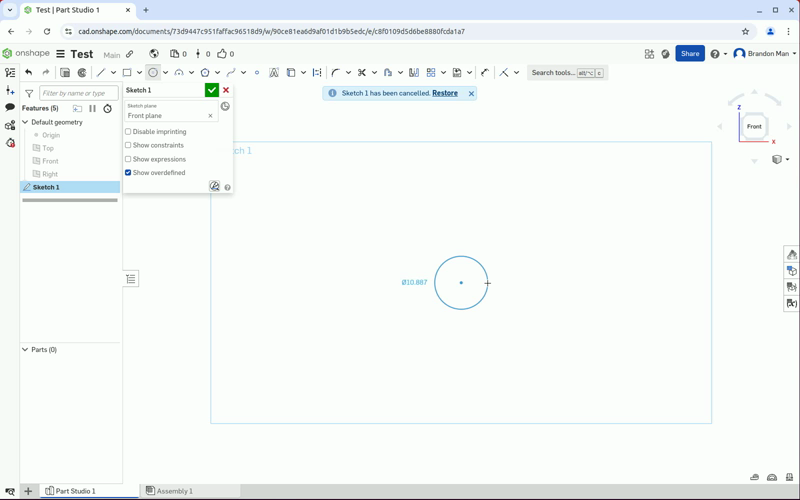
key(esc)
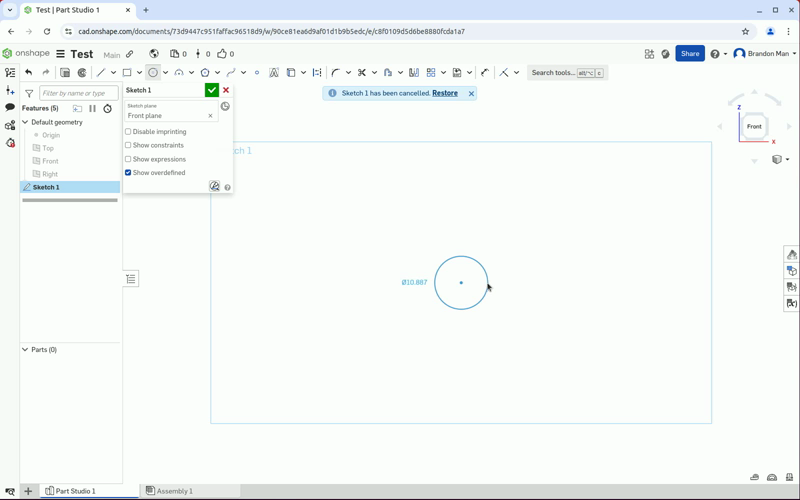
key(c)
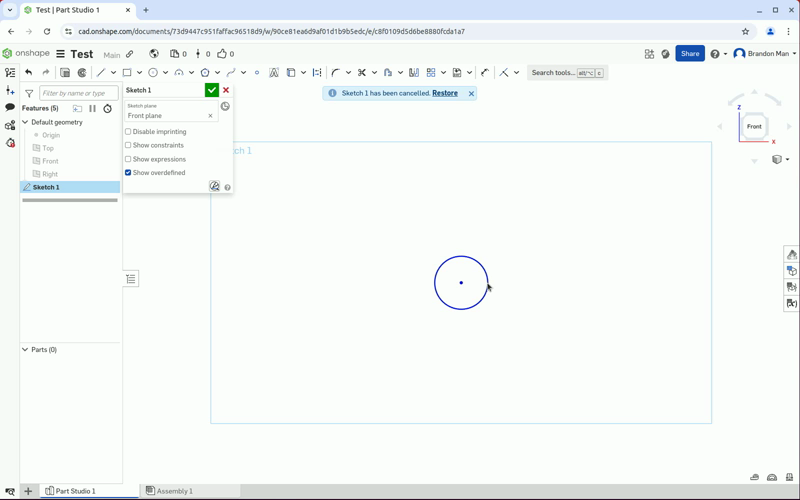
key_down(shift)
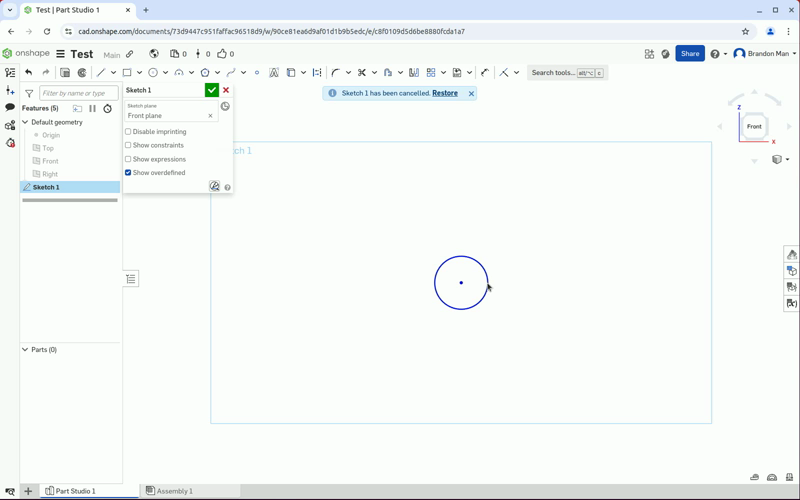
mouse_move(461, 282)
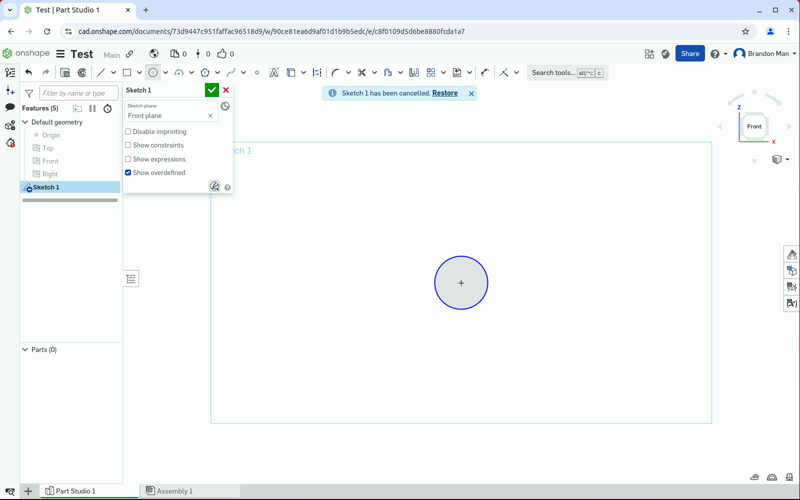
click(461, 282)
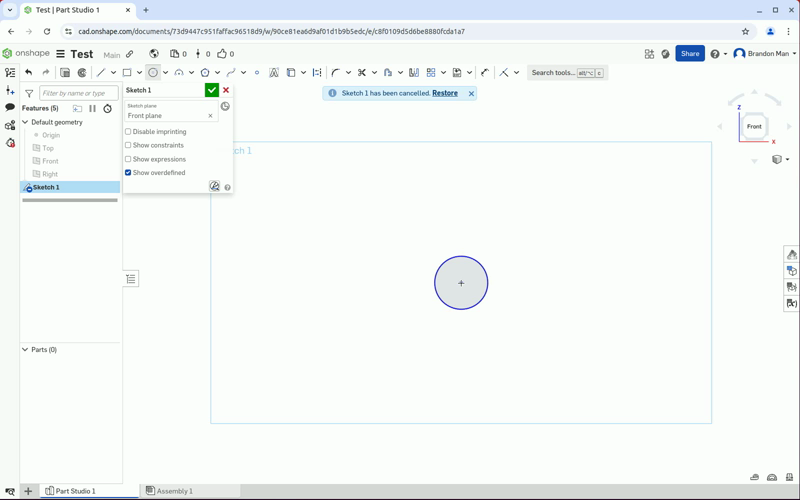
key_up(shift)
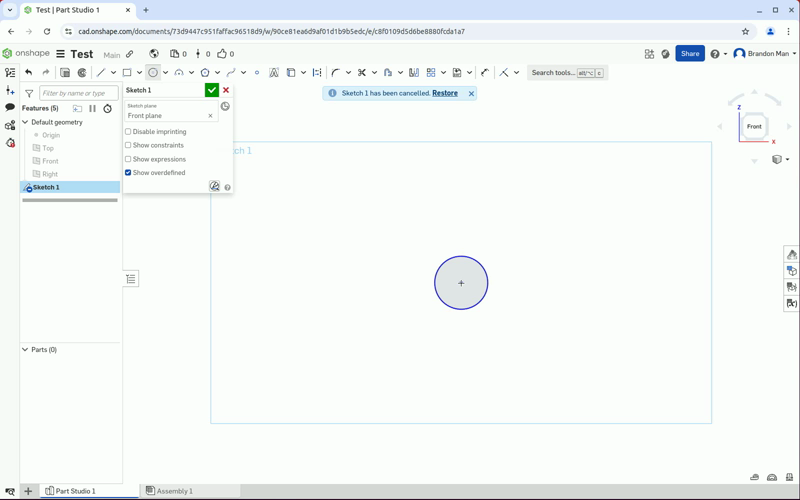
mouse_move(475, 282)
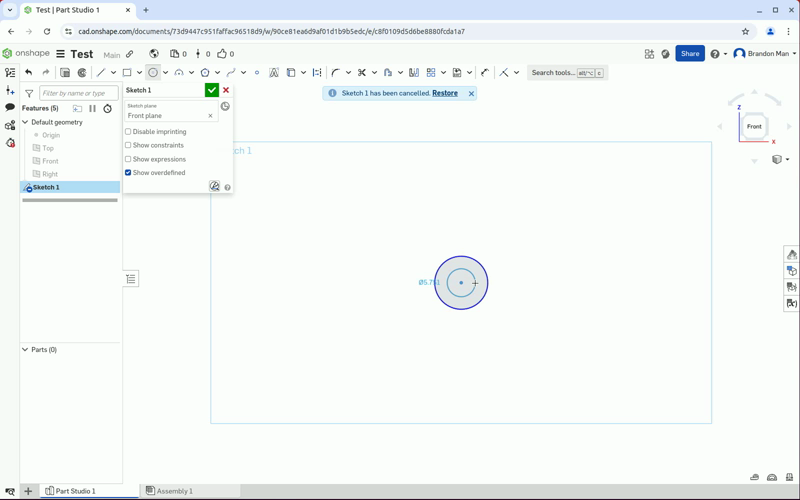
click(475, 282)
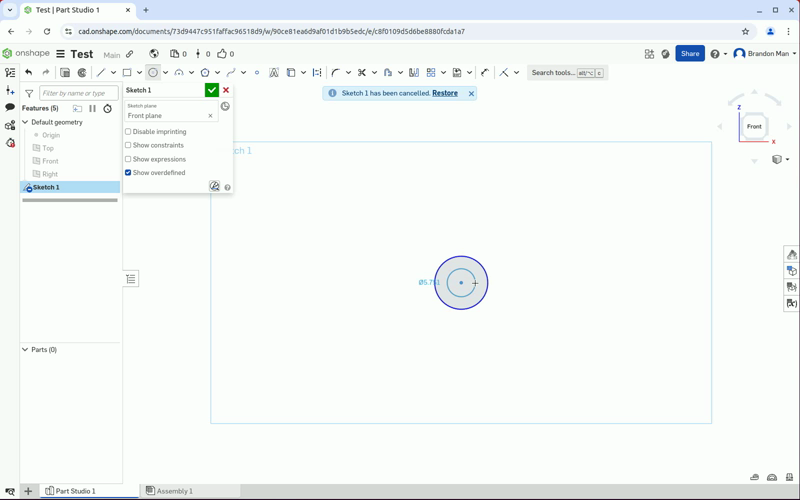
key(esc)
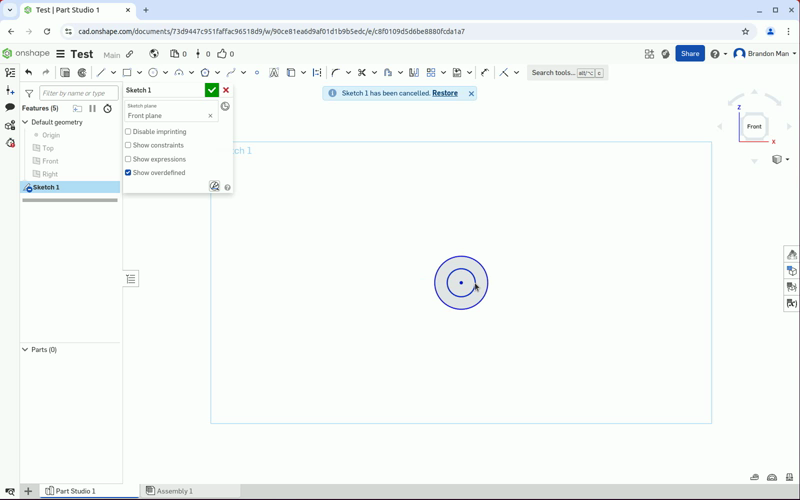
mouse_move(475, 274)
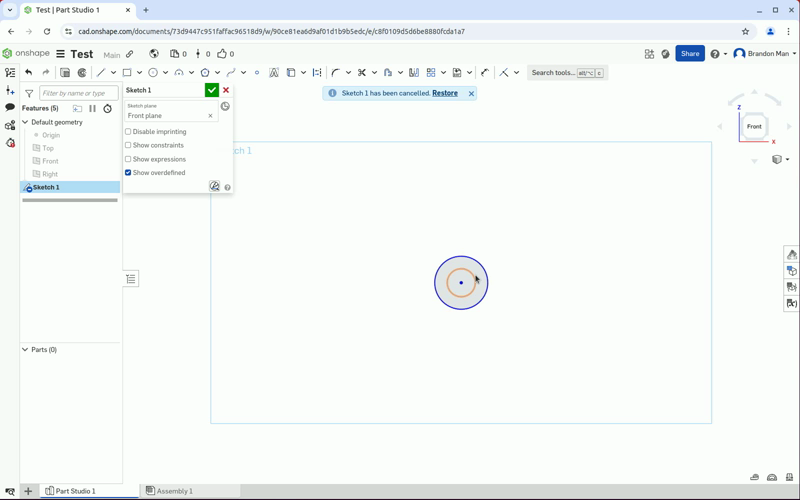
scroll(6)
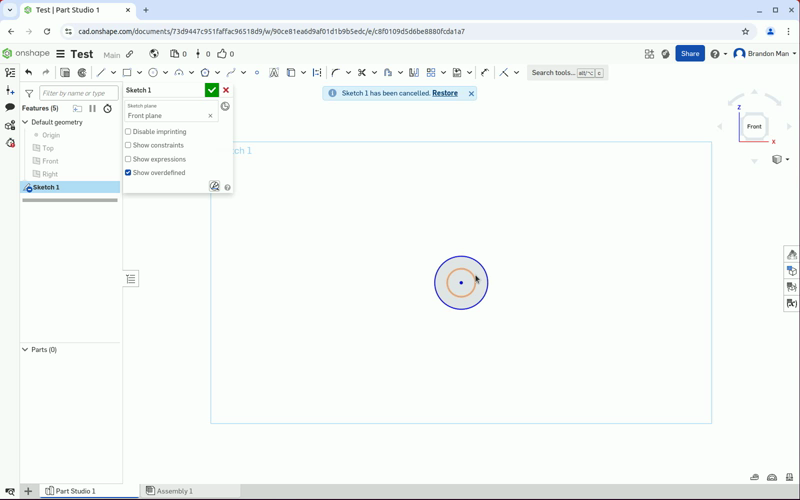
scroll(6)
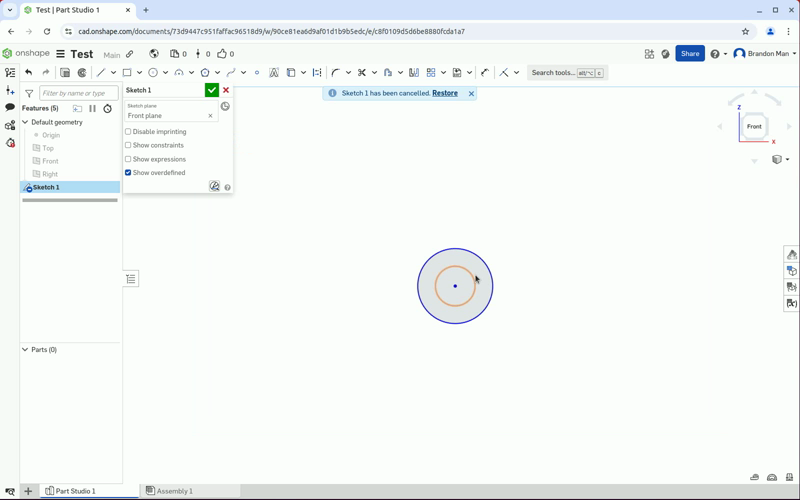
scroll(6)
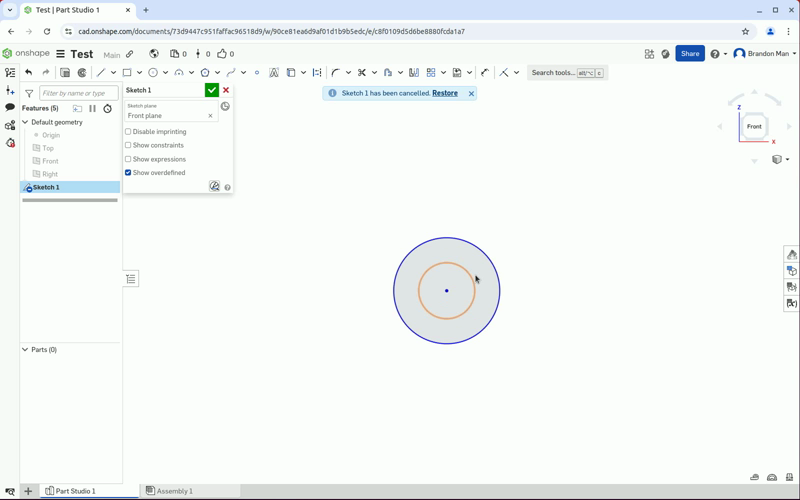
scroll(6)
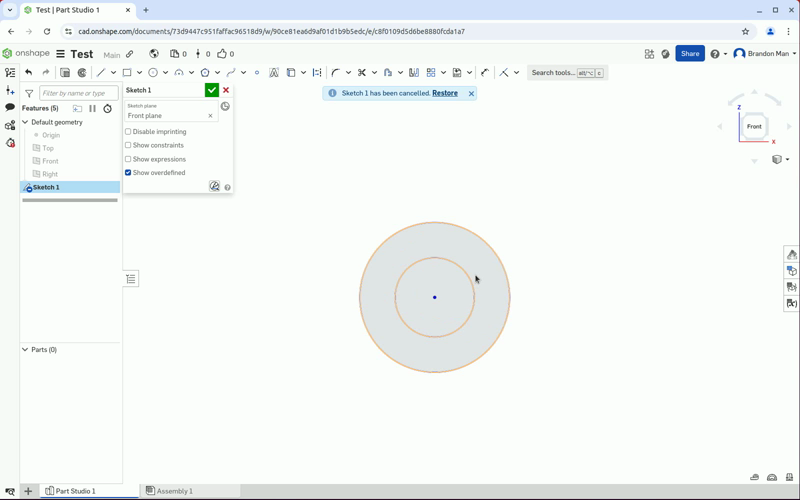
scroll(6)
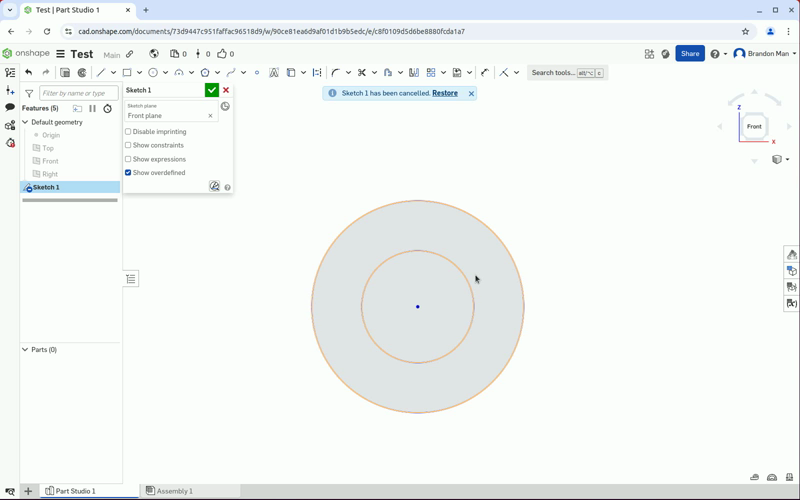
scroll(6)
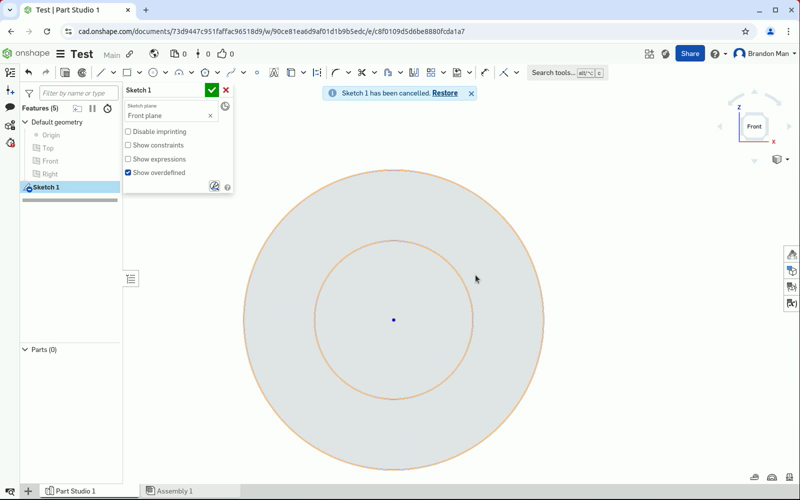
scroll(6)
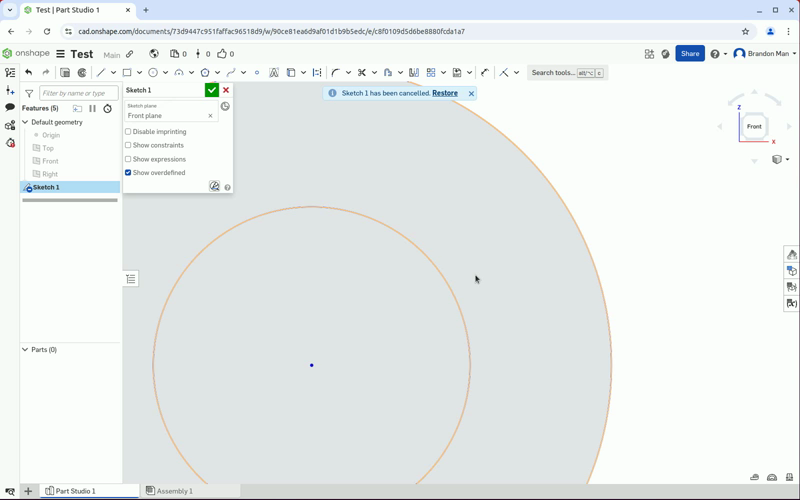
click(475, 274)
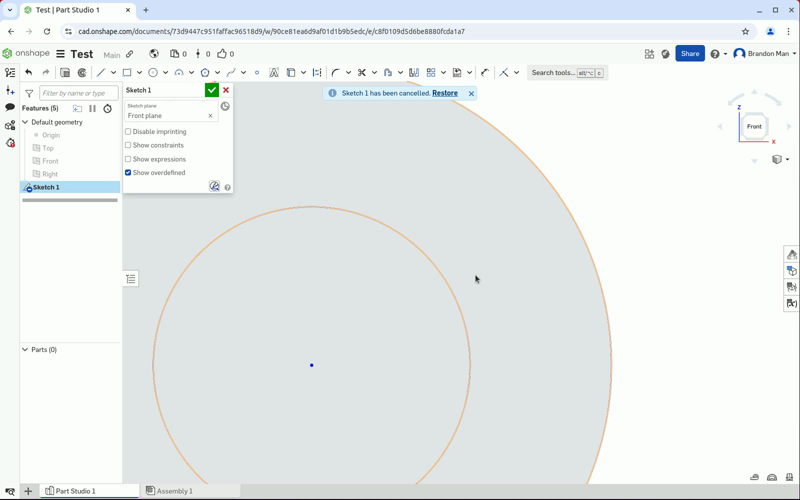
scroll(-6)
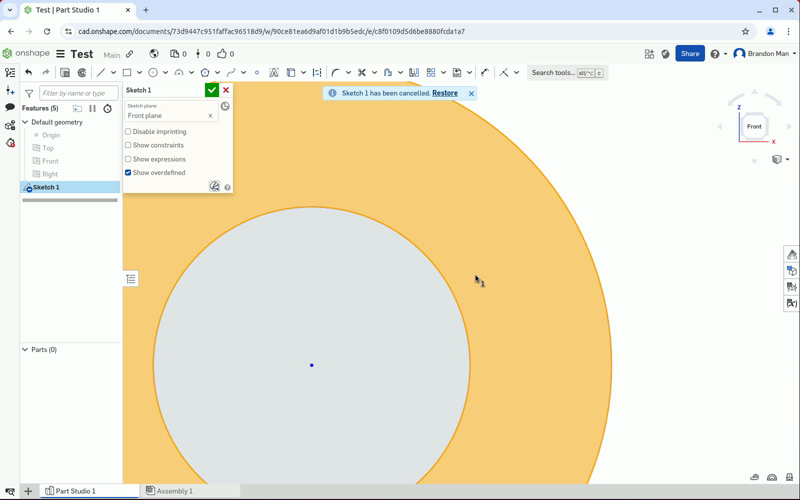
scroll(-6)
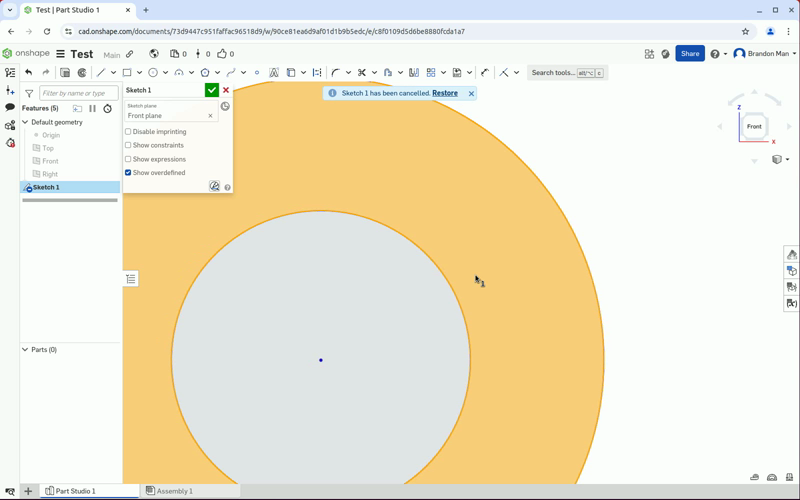
scroll(-6)
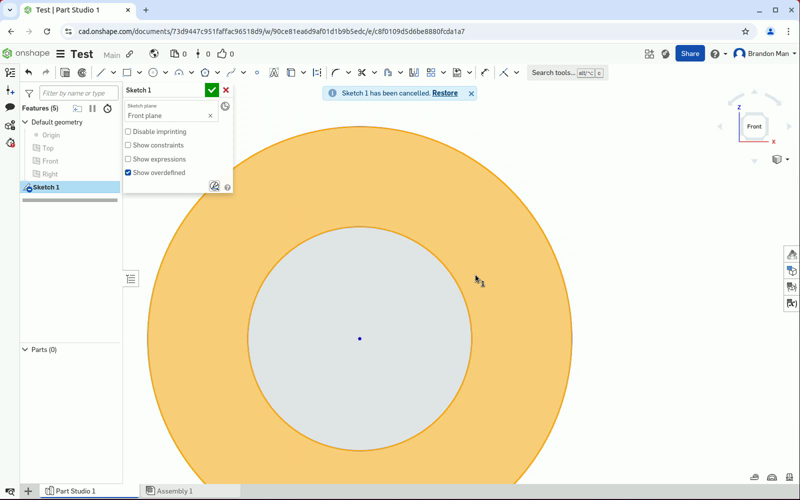
scroll(-6)
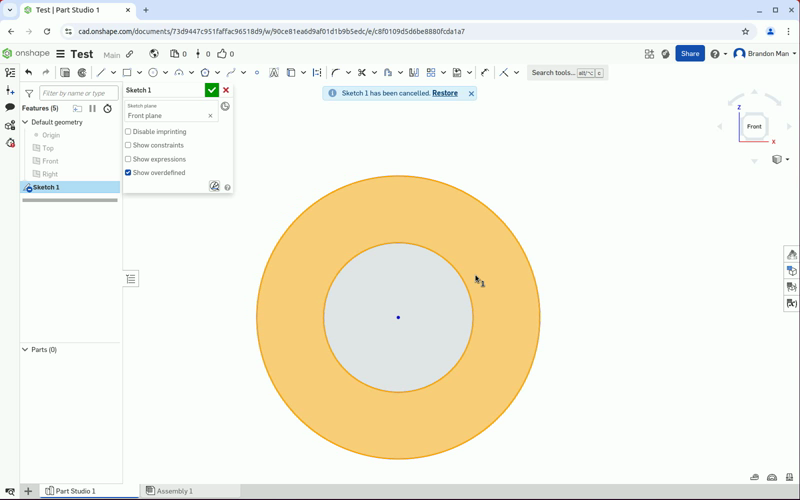
scroll(-6)
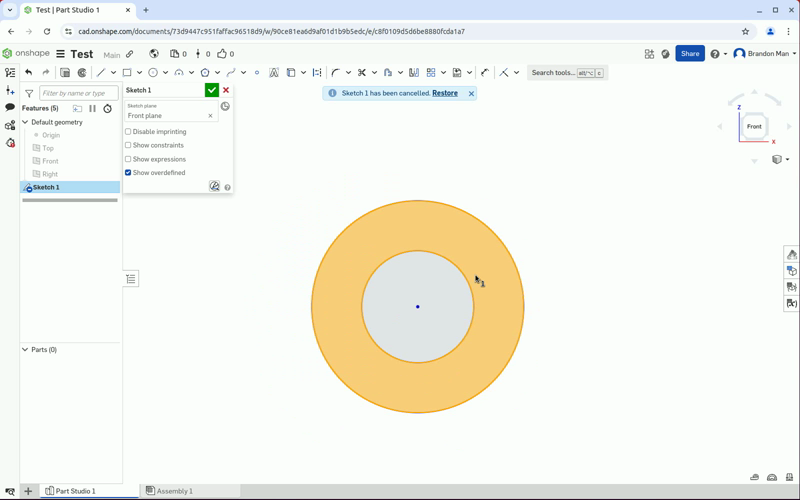
scroll(-6)
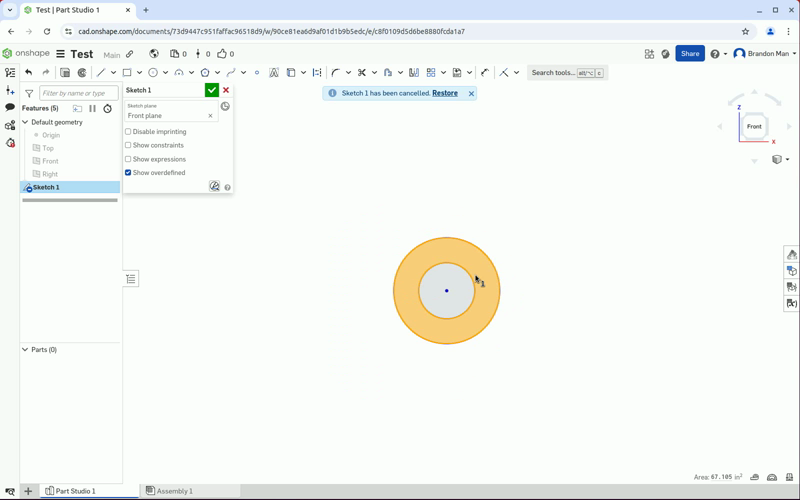
scroll(-6)
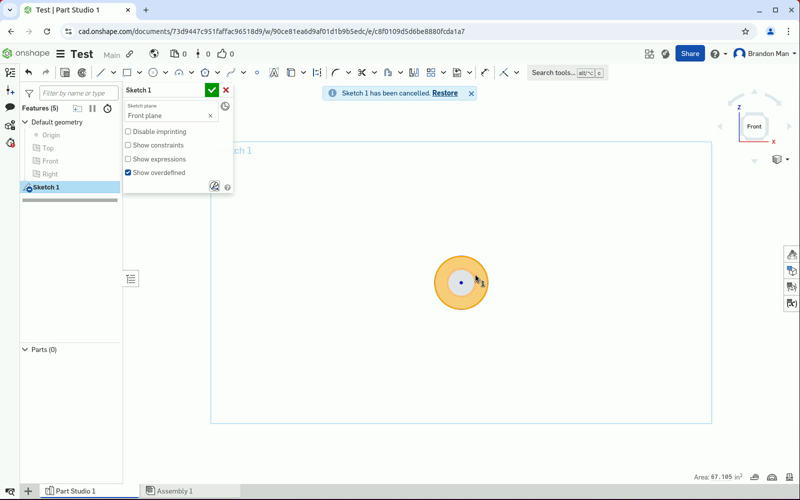
mouse_move(73, 352)
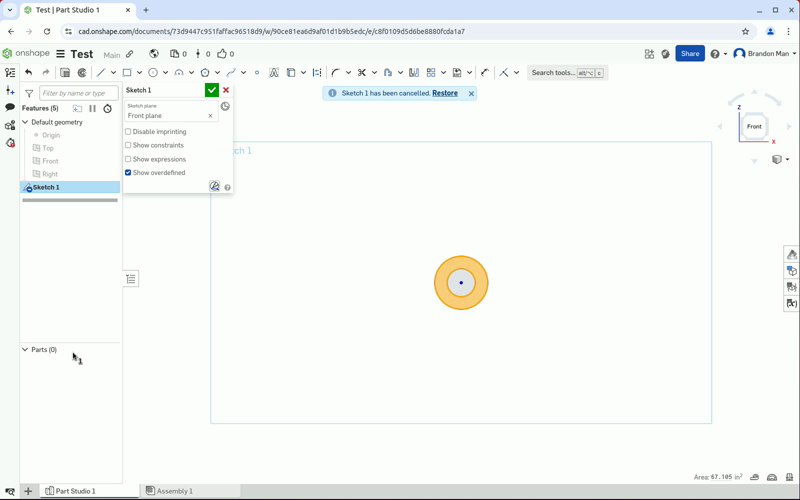
key(shift+y)
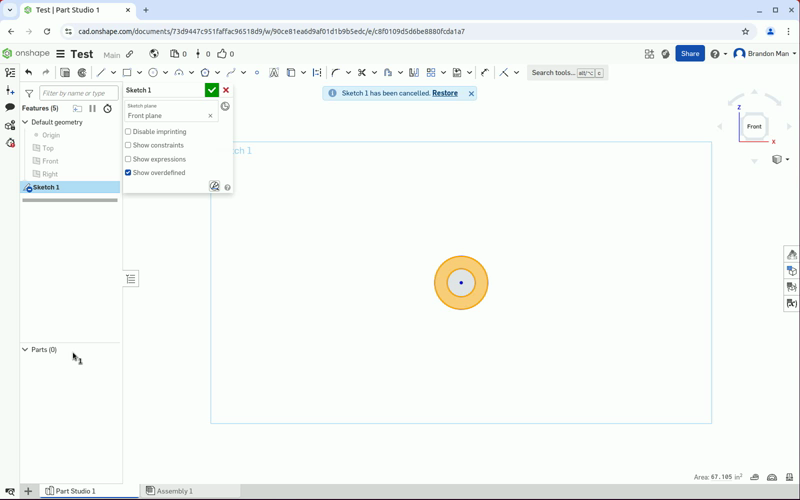
key(shift+e)
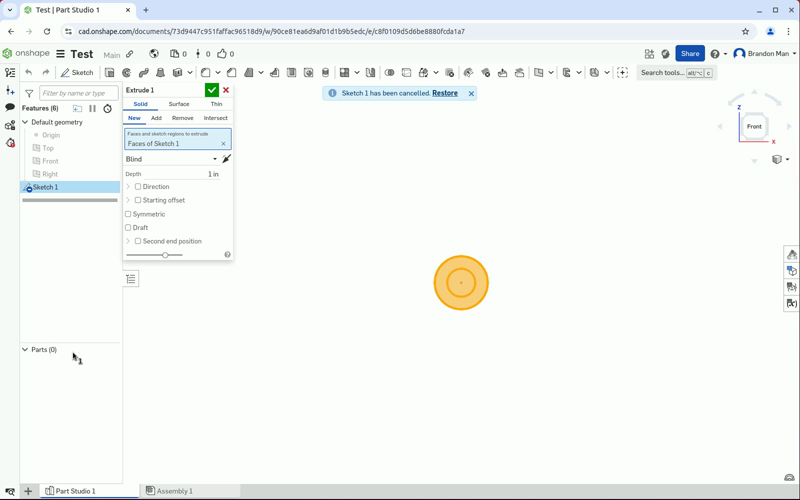
mouse_move(143, 106)
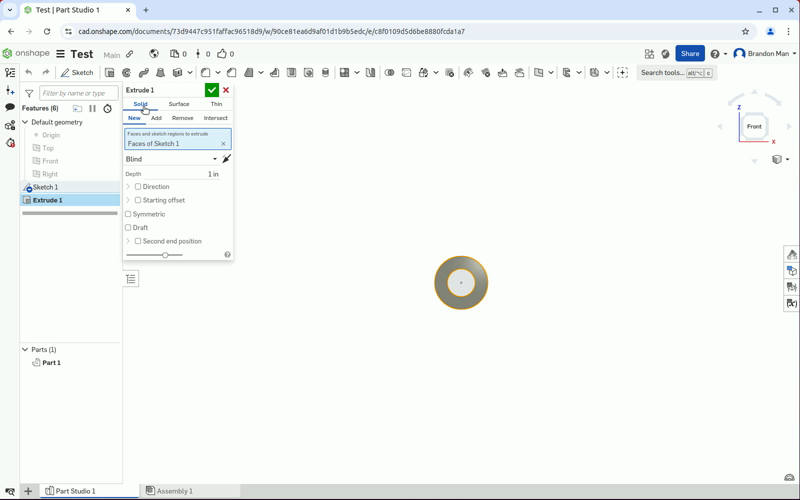
click(143, 106)
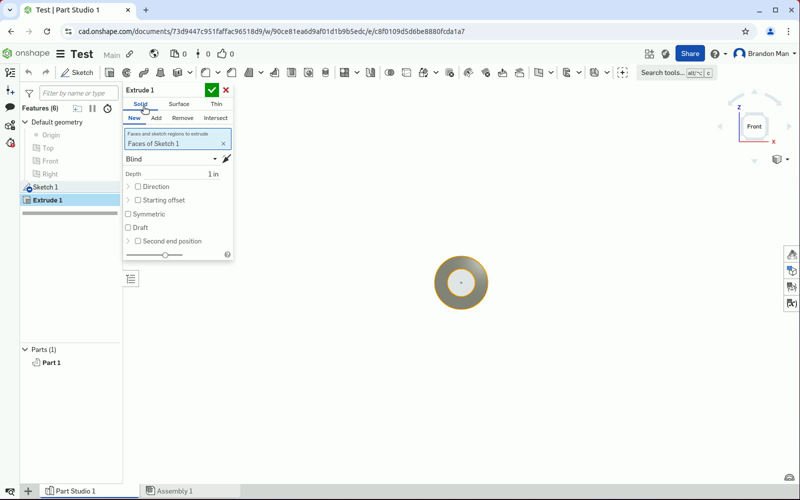
mouse_move(137, 120)
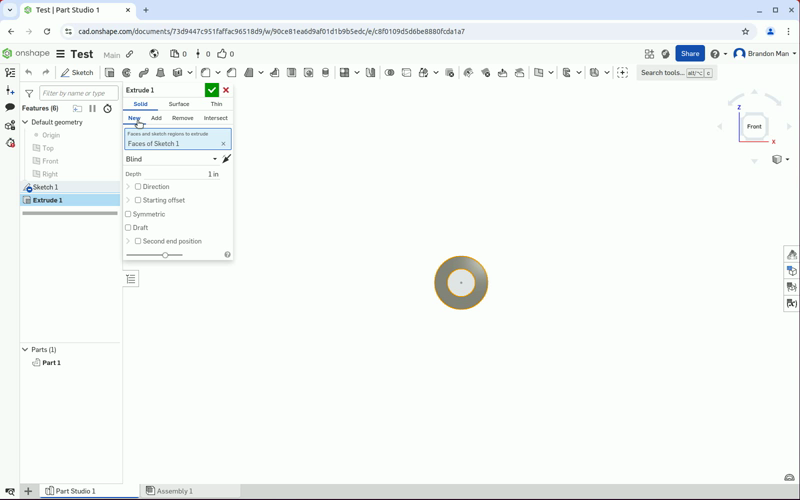
click(137, 120)
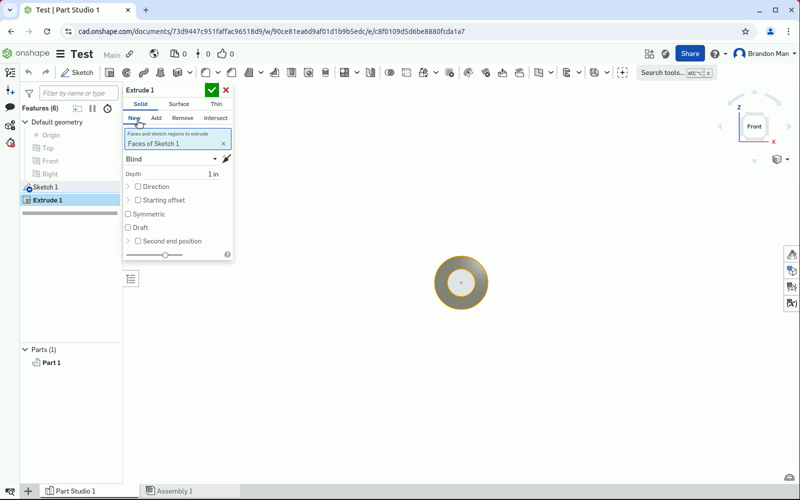
key(tab, 4)
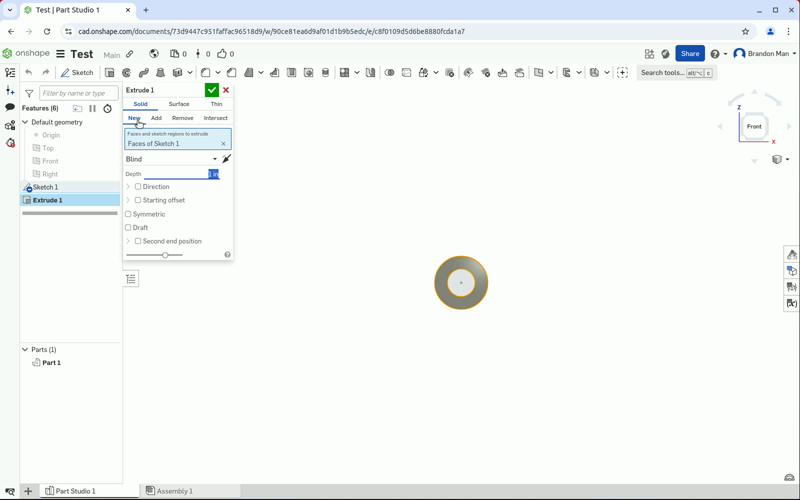
text(8.184)
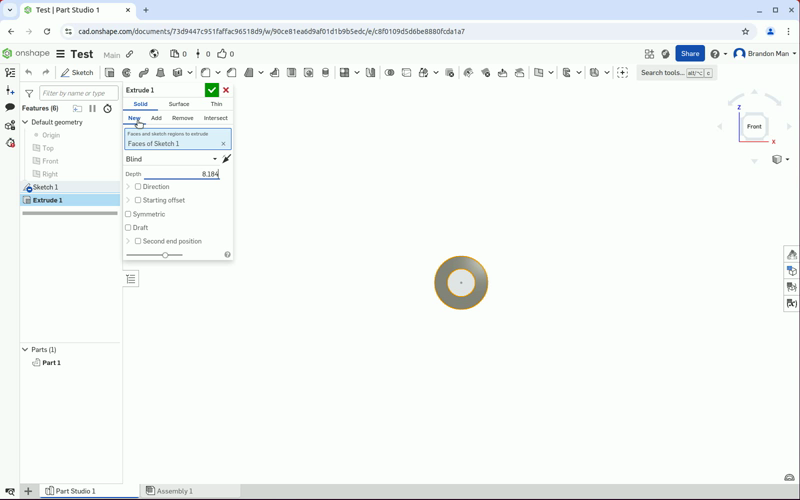
key(tab, 3)
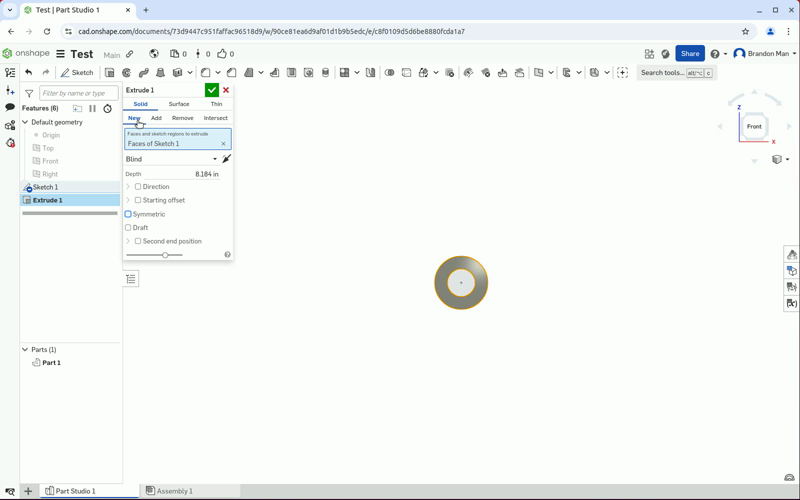
key(space)
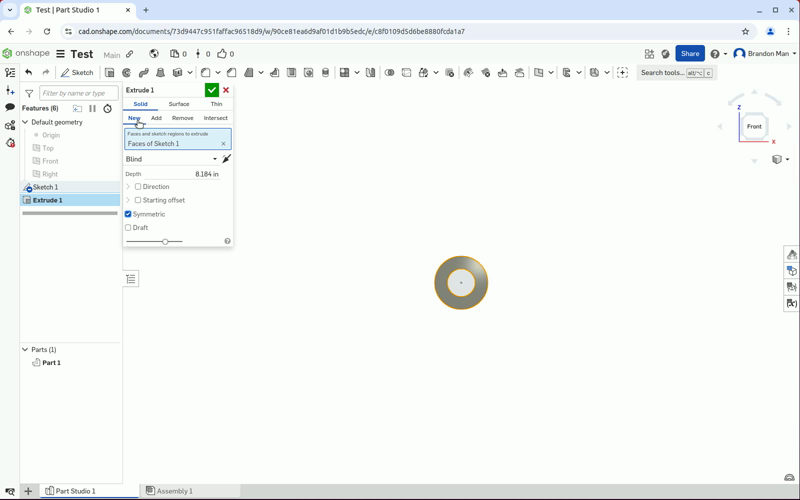
key(enter)
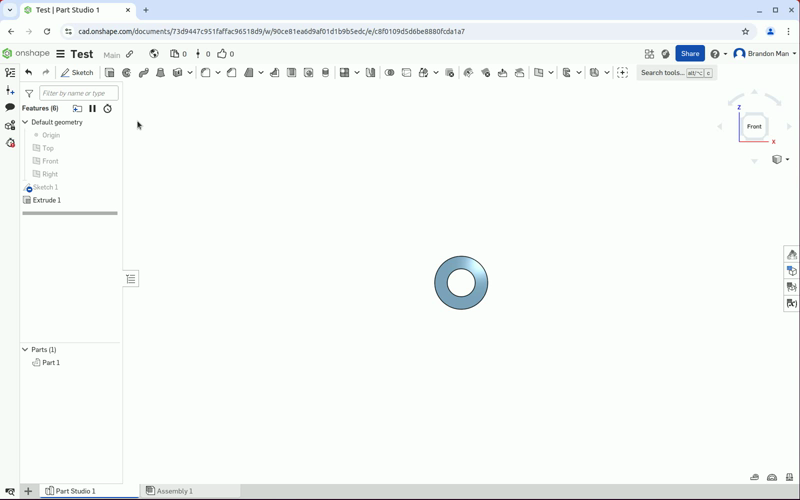
key(shift+h)
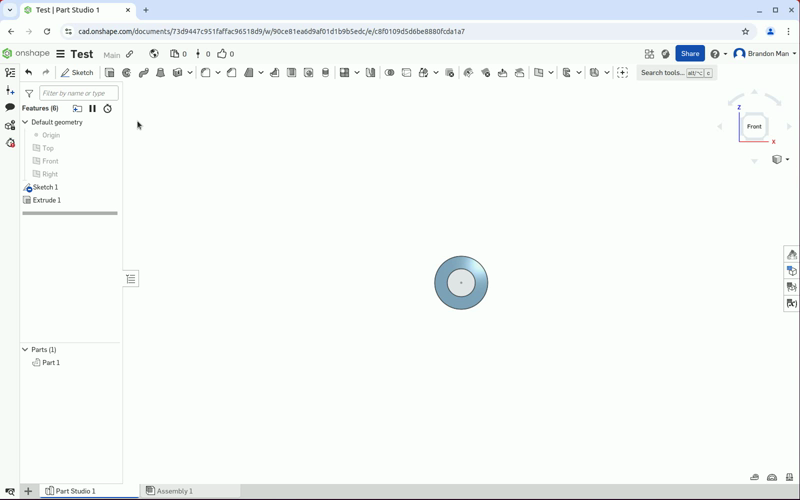
key(shift+h)
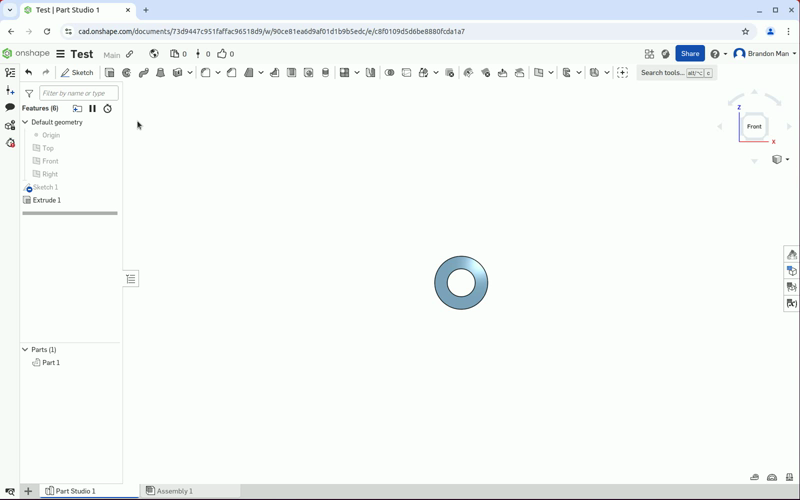
mouse_move(73, 189)
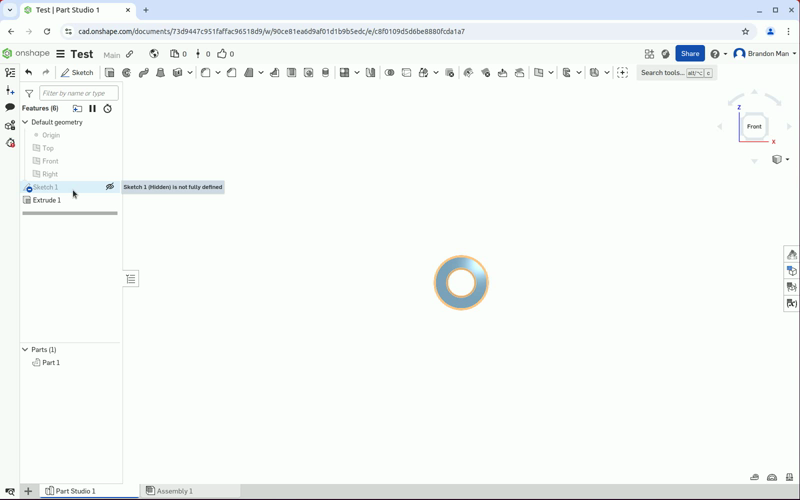
click(73, 189)
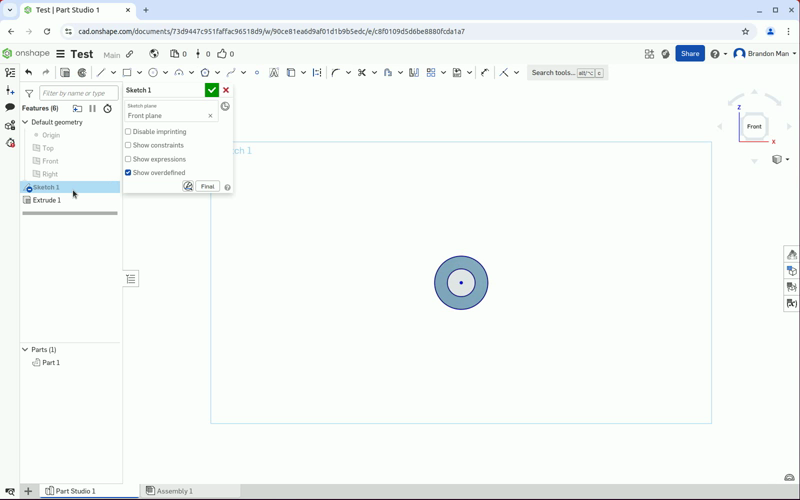
mouse_move(229, 92)
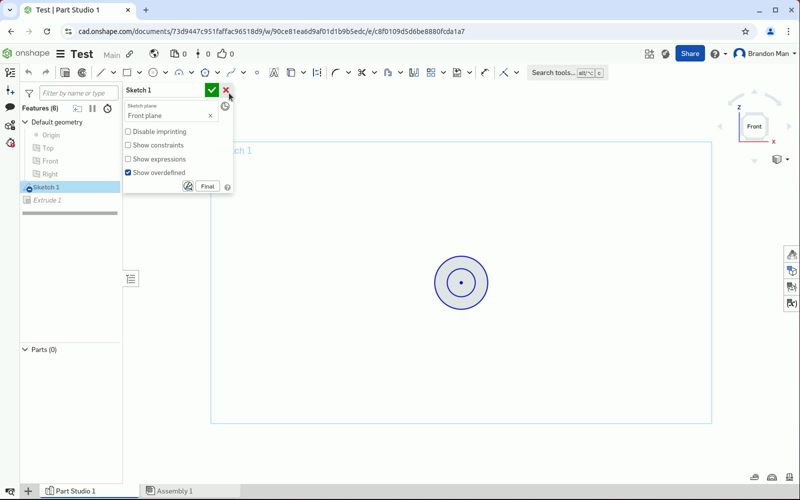
click(229, 92)
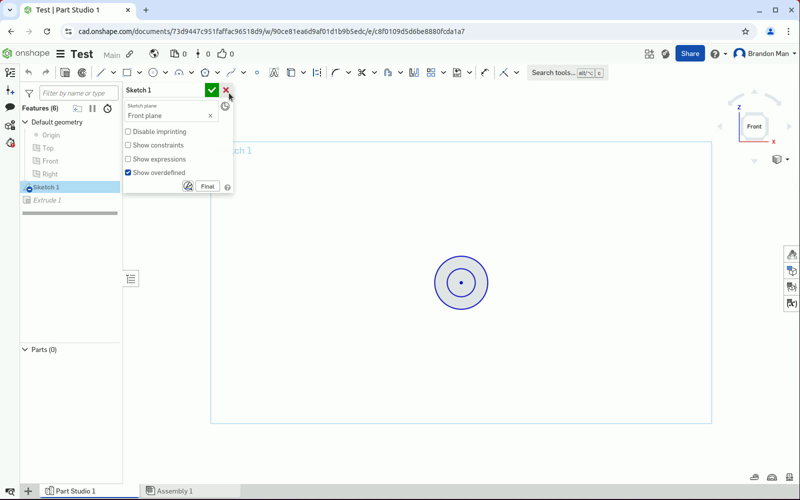
key(shift+s)
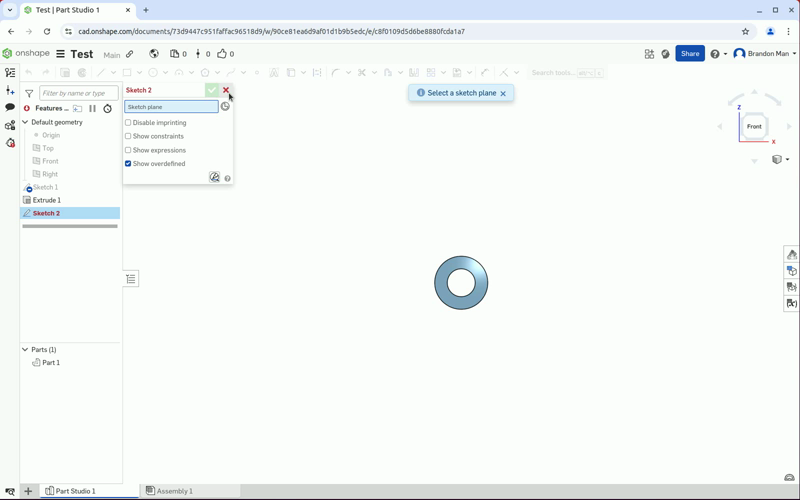
mouse_move(73, 163)
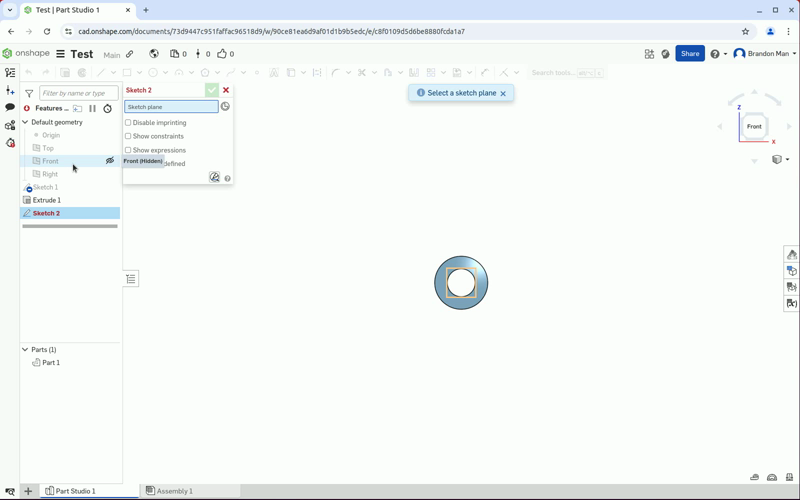
click(73, 163)
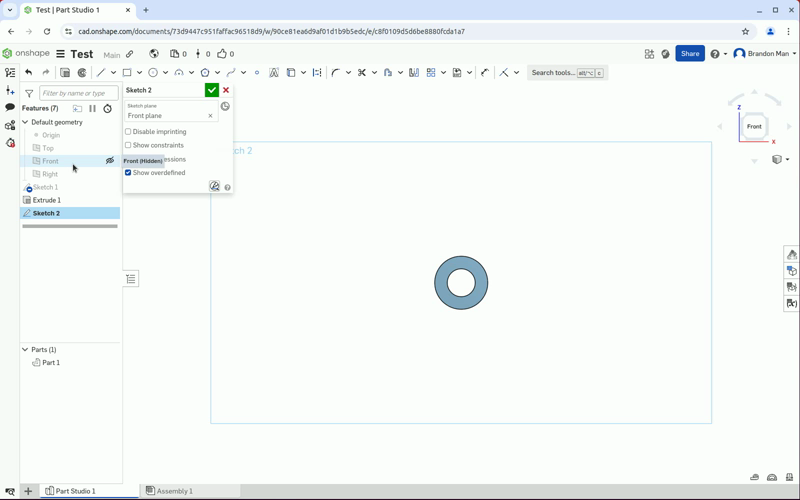
mouse_move(73, 352)
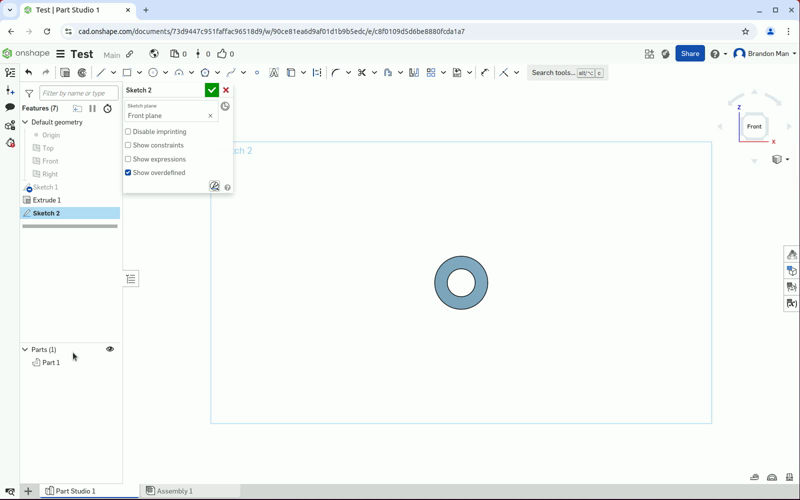
key(y)
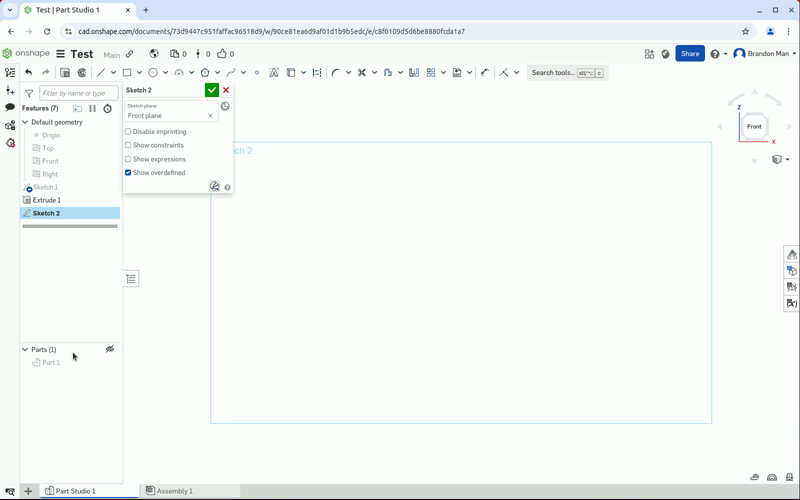
key(a)
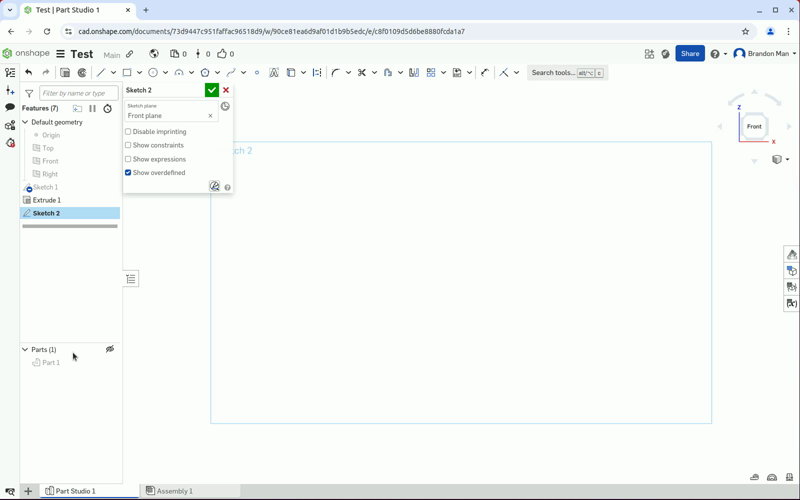
key_down(shift)
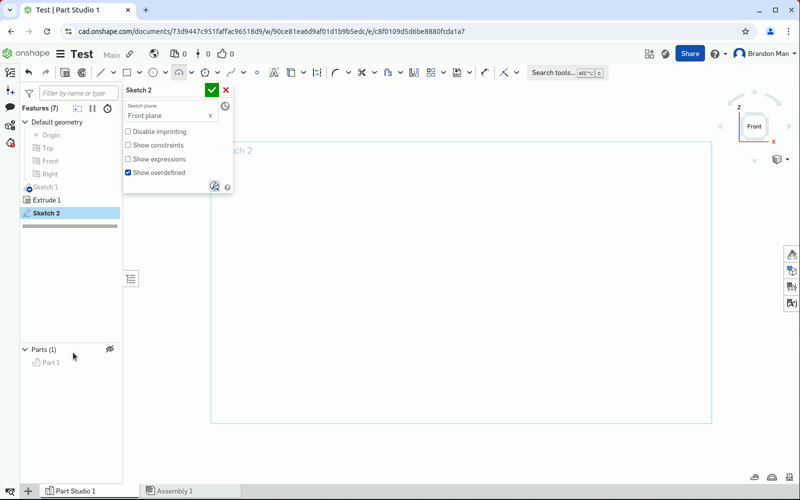
mouse_move(348, 354)
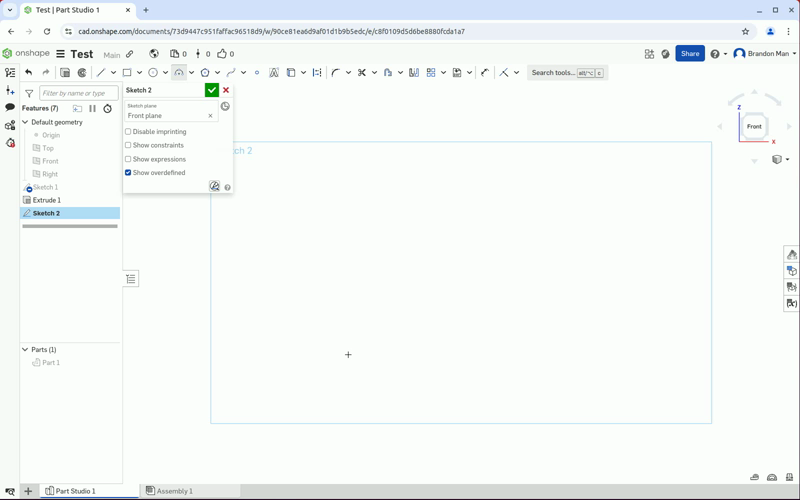
click(348, 354)
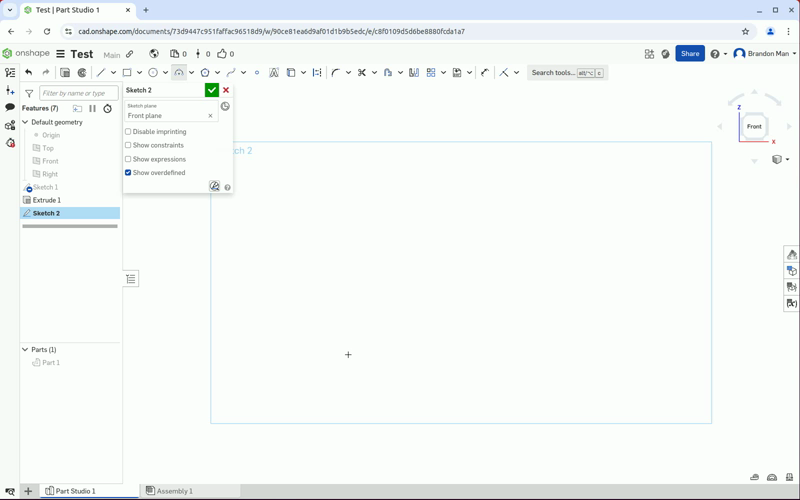
key_up(shift)
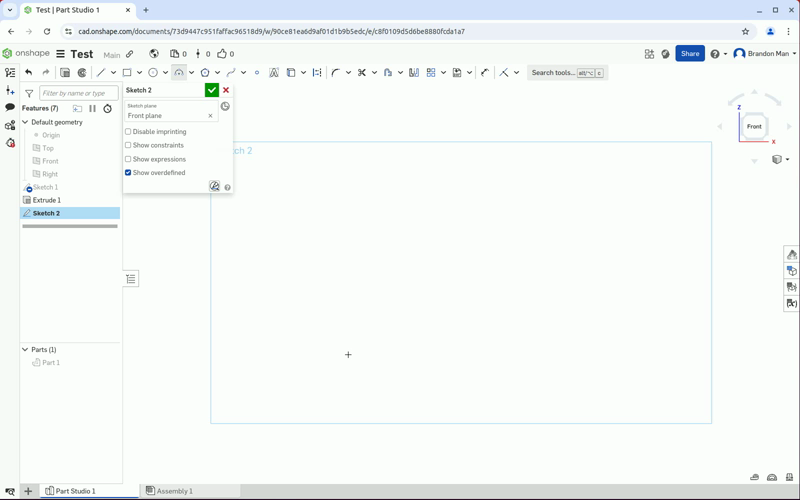
key_down(shift)
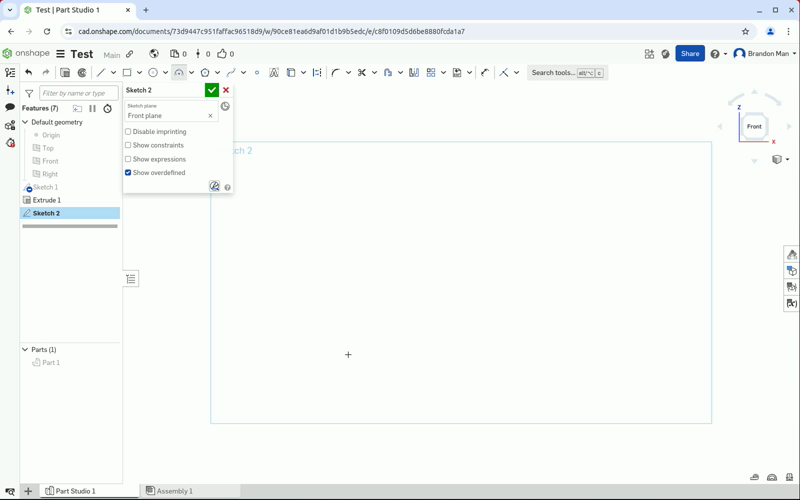
mouse_move(368, 364)
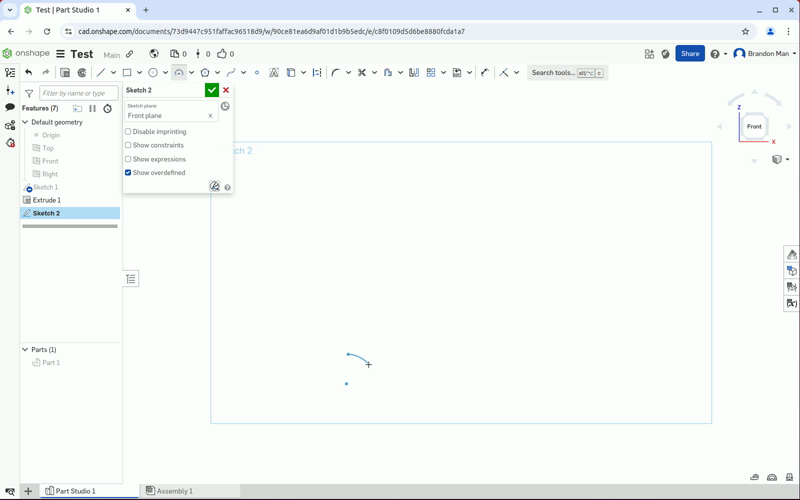
click(368, 364)
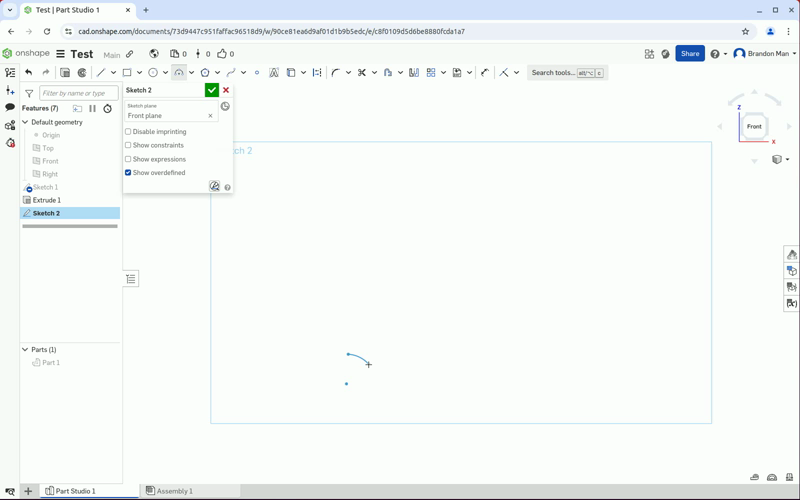
mouse_move(365, 343)
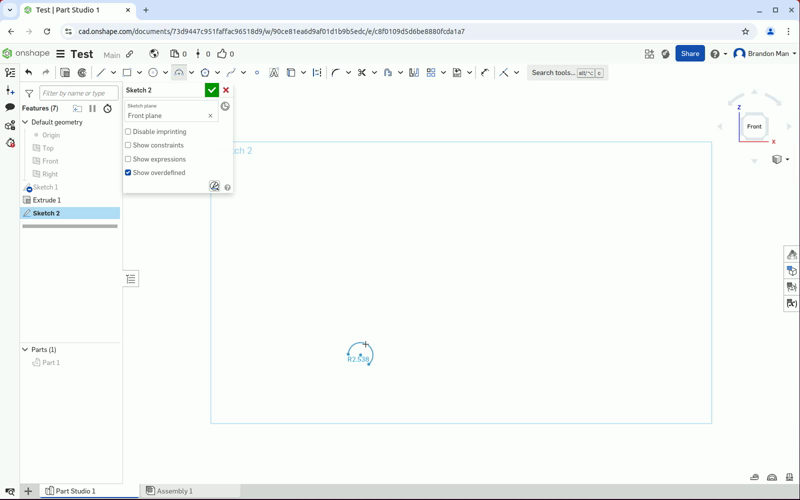
click(365, 343)
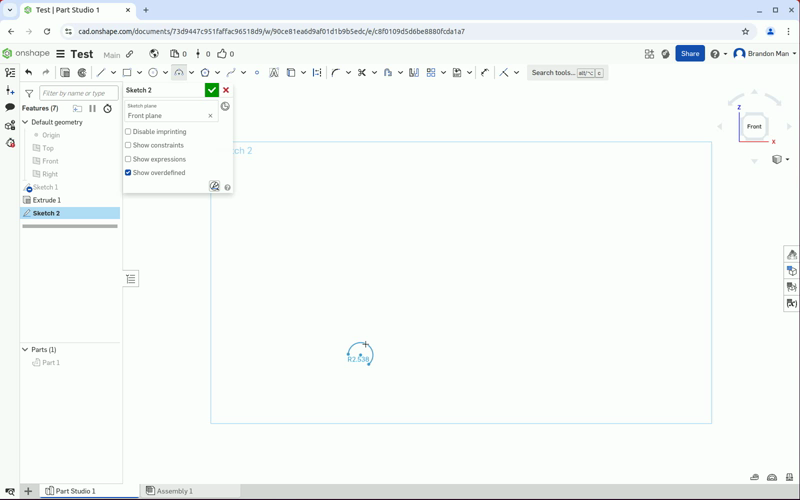
key_up(shift)
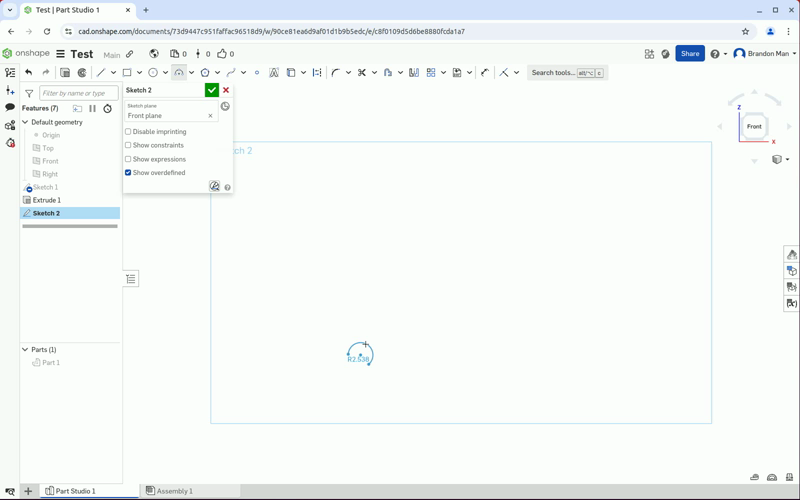
key(esc)
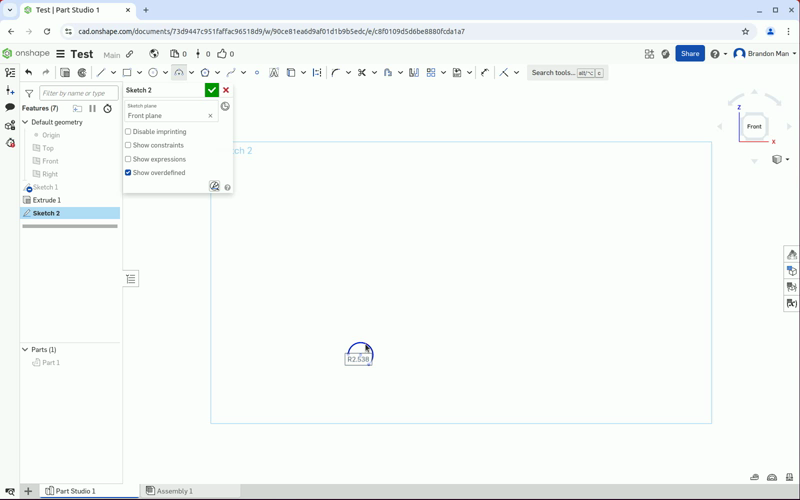
key(l)
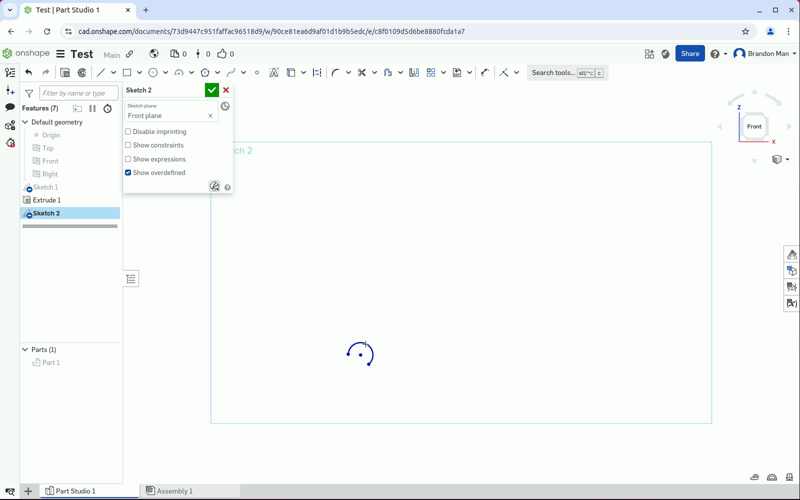
mouse_move(368, 364)
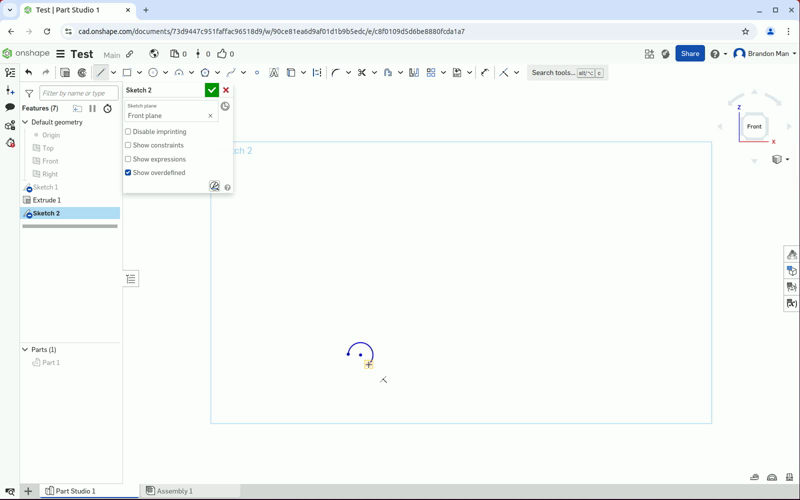
click(368, 364)
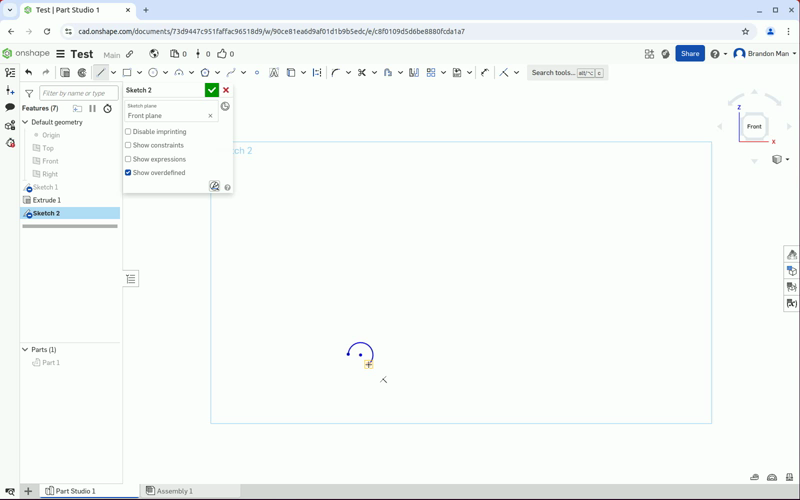
key_down(shift)
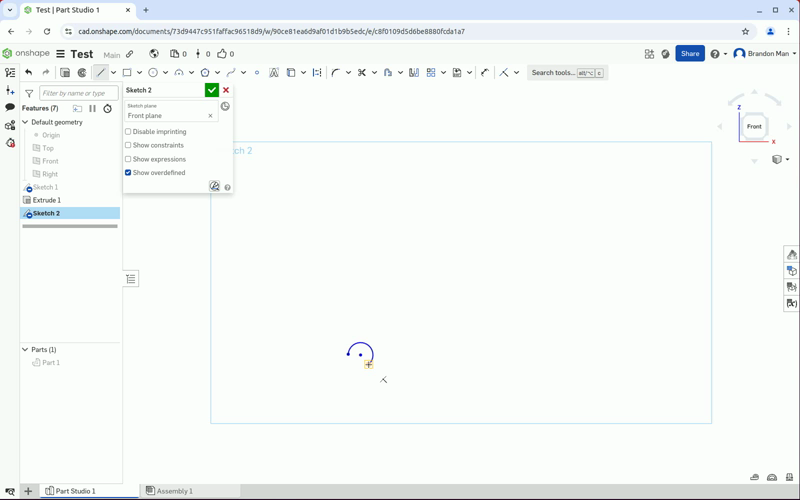
mouse_move(433, 306)
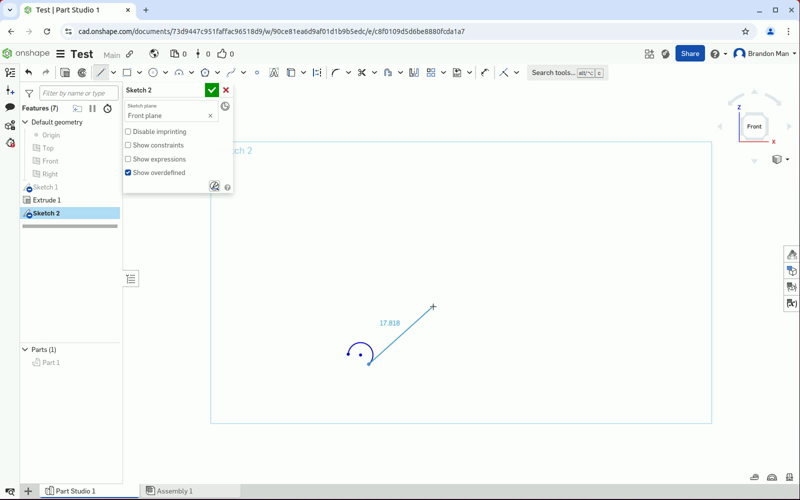
click(433, 306)
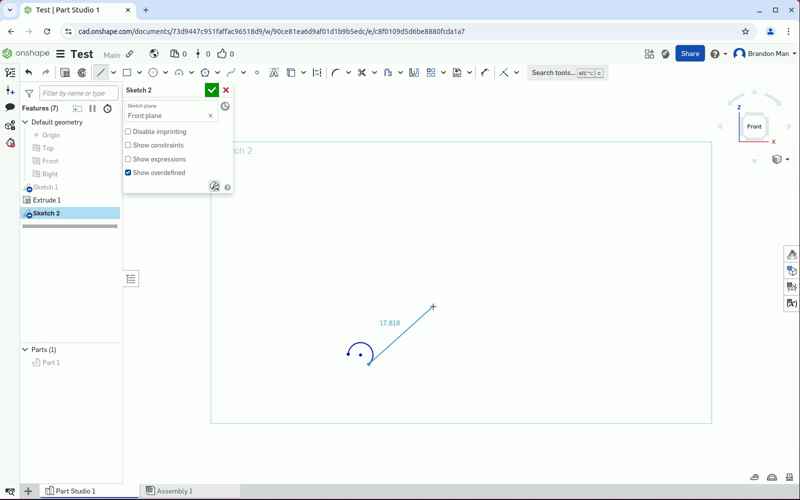
key_up(shift)
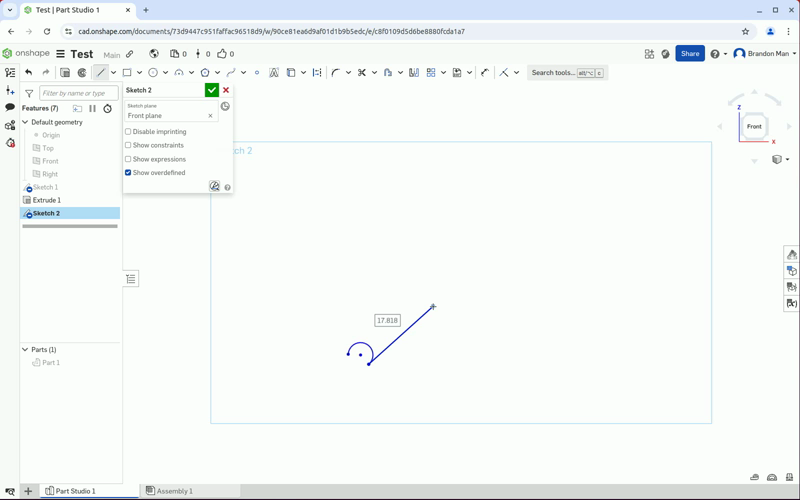
key(esc)
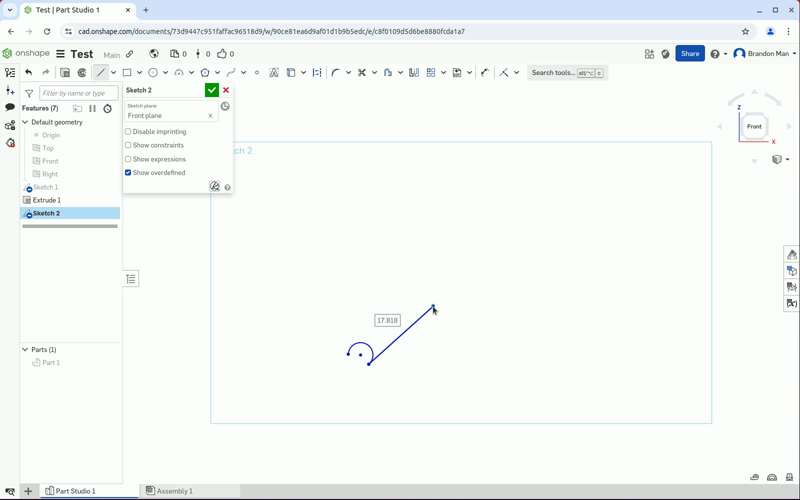
key(a)
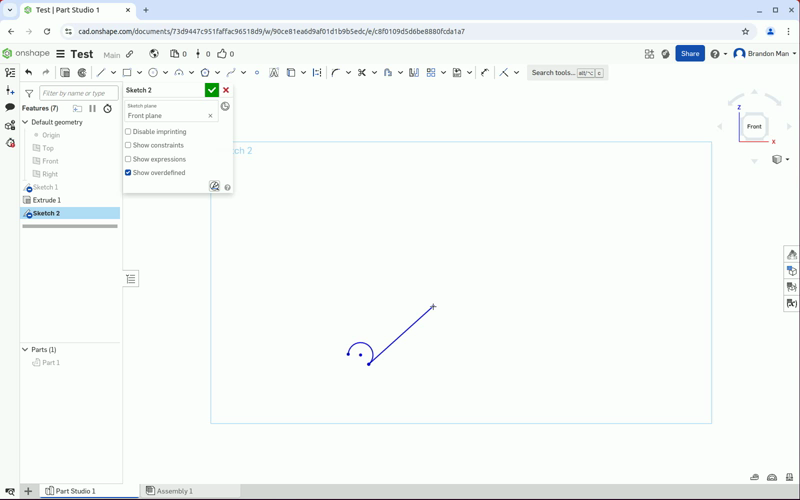
mouse_move(433, 306)
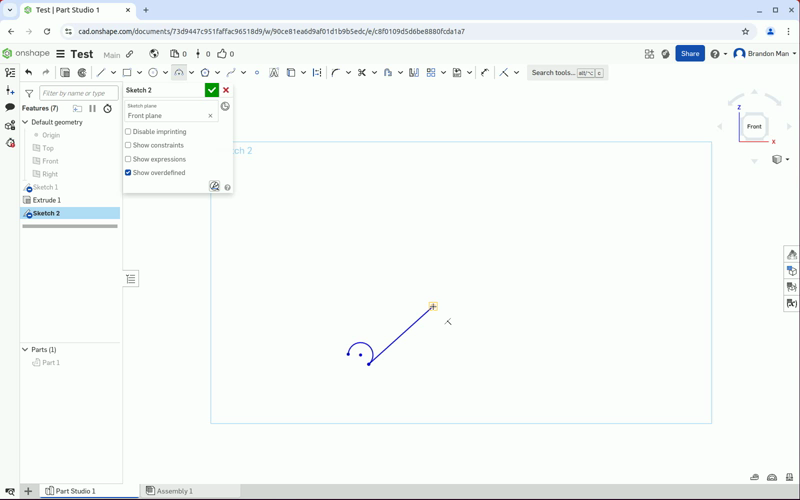
click(433, 306)
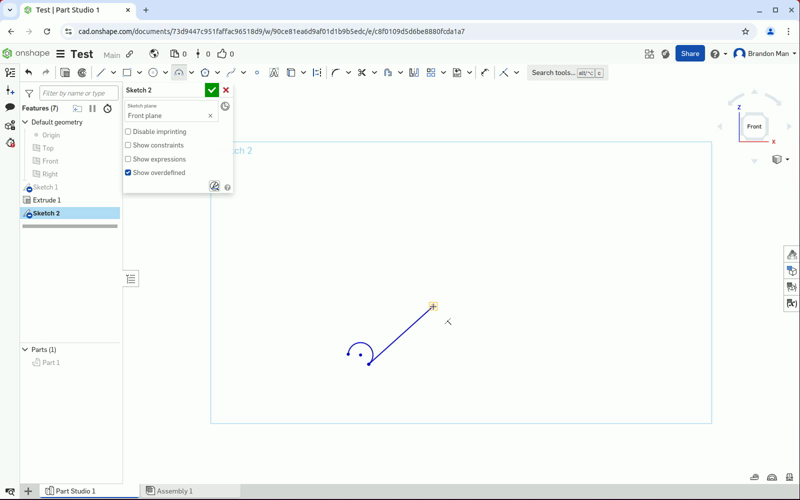
key_down(shift)
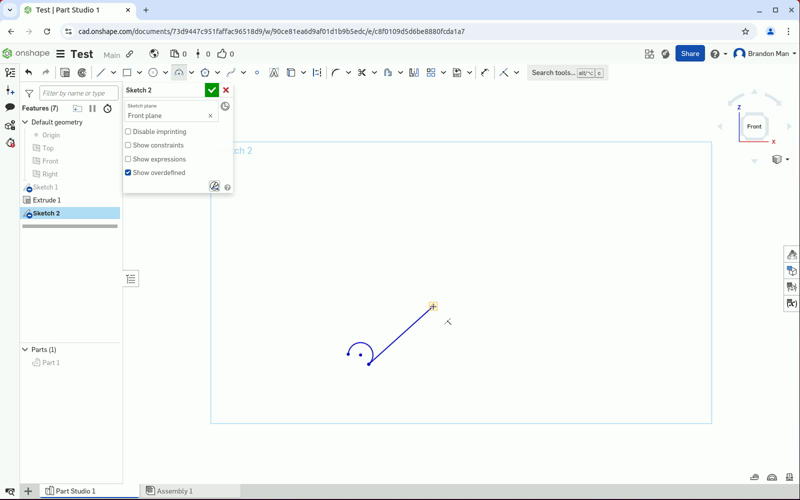
mouse_move(447, 305)
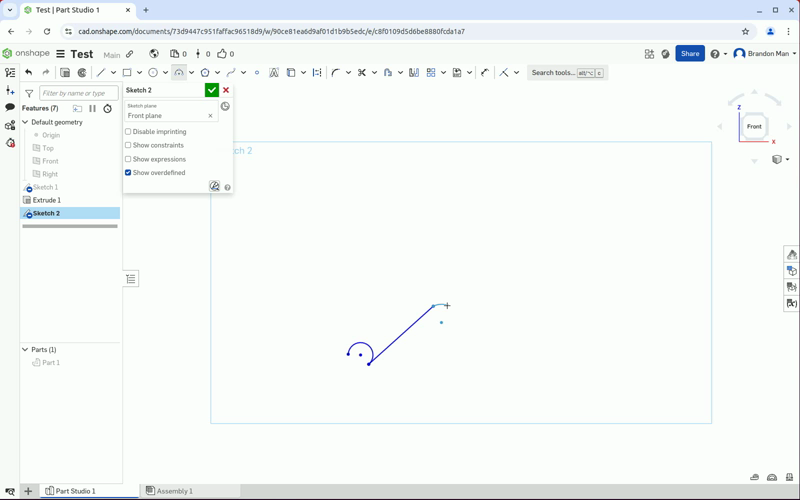
click(447, 305)
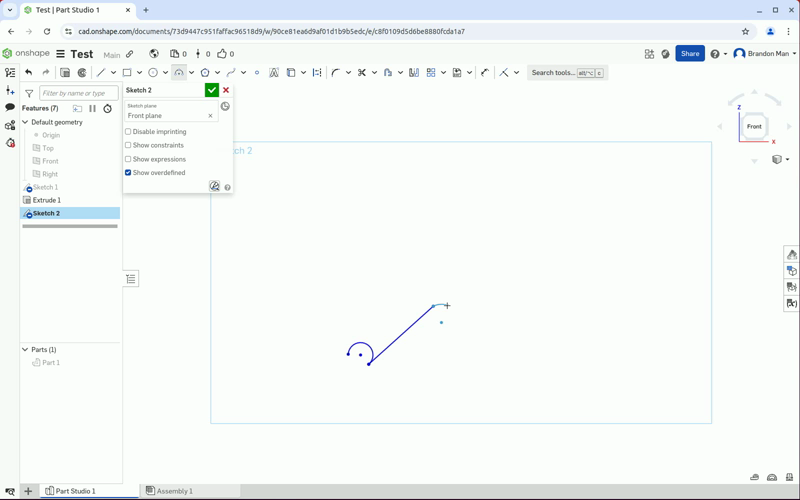
mouse_move(440, 303)
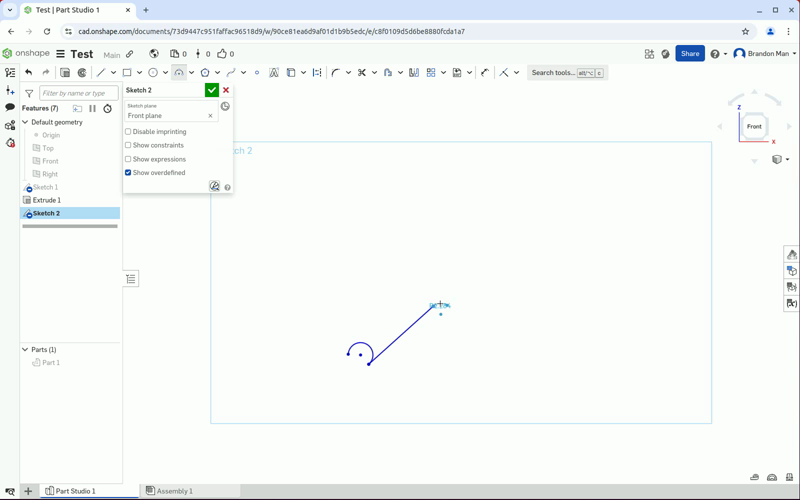
click(440, 303)
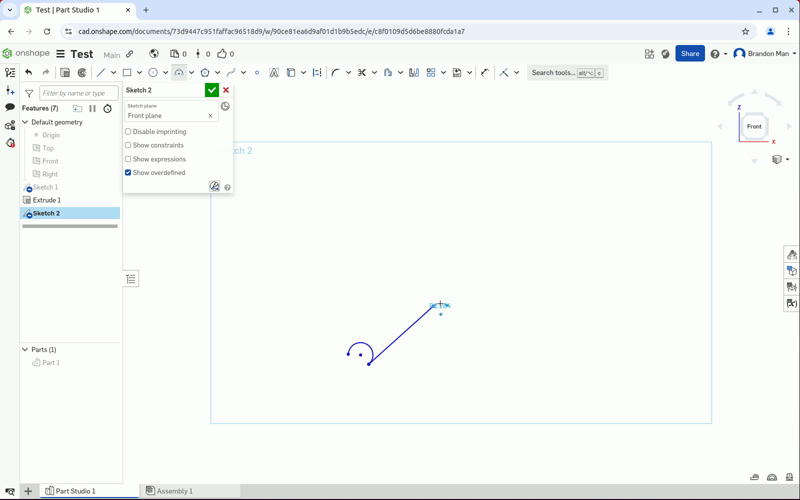
key_up(shift)
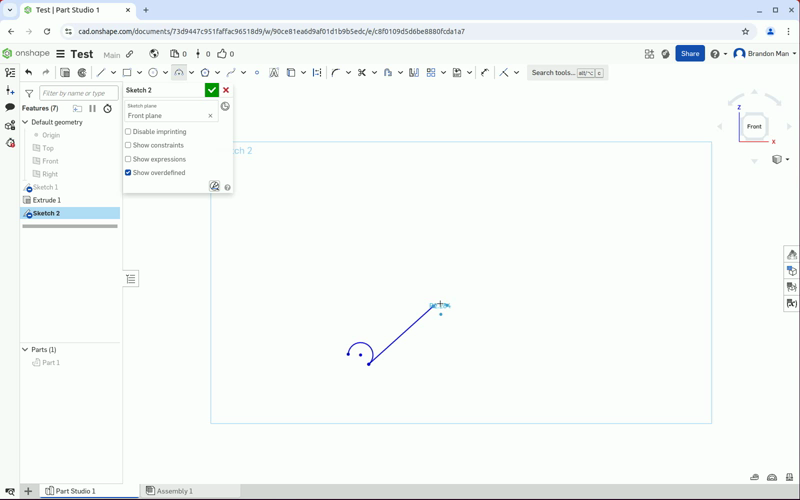
mouse_move(447, 305)
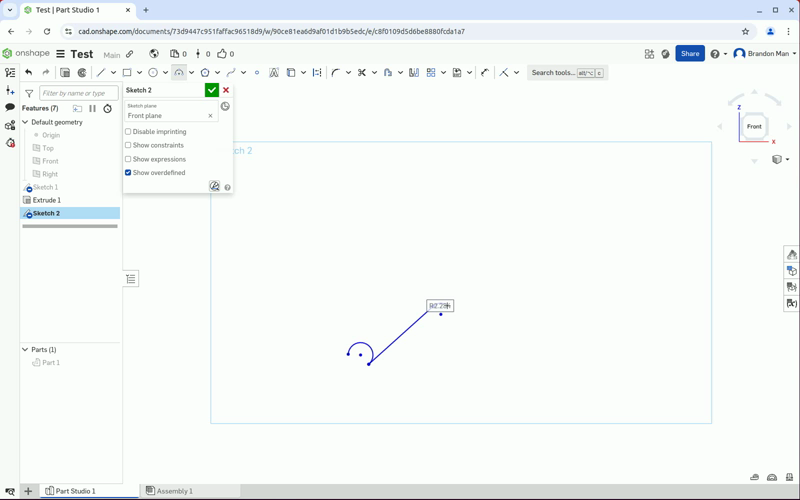
click(447, 305)
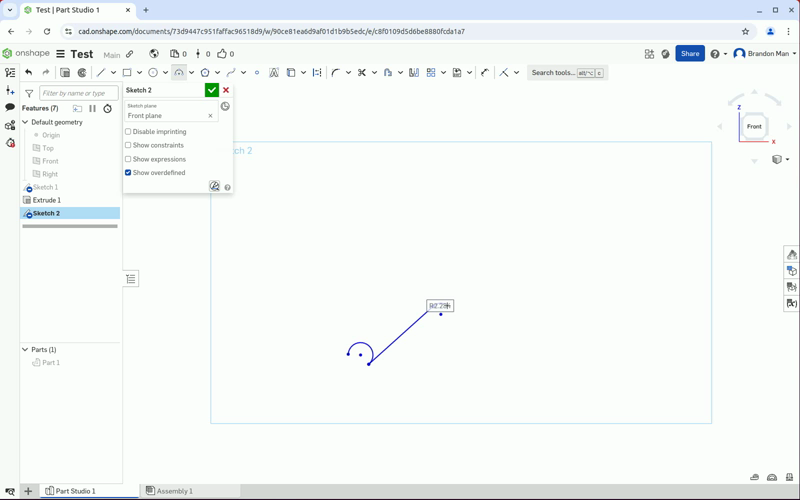
key_down(shift)
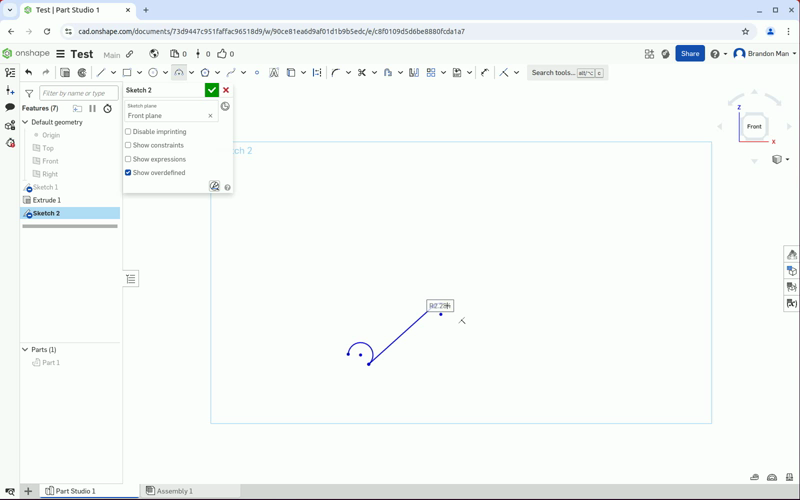
mouse_move(450, 259)
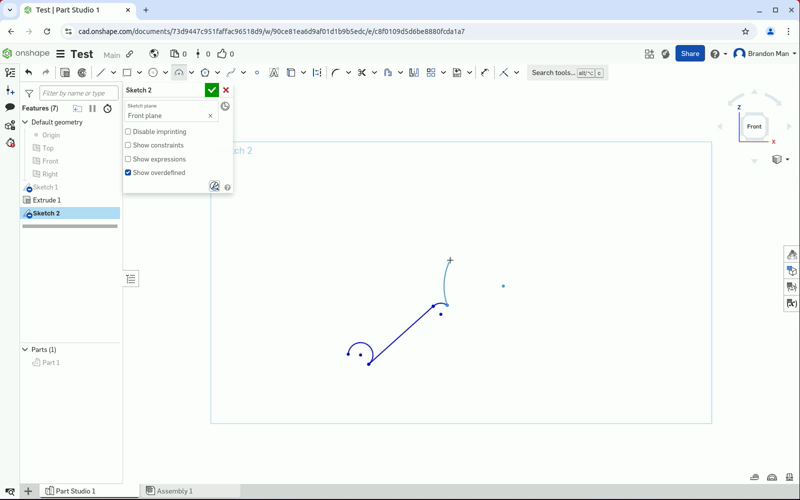
click(450, 259)
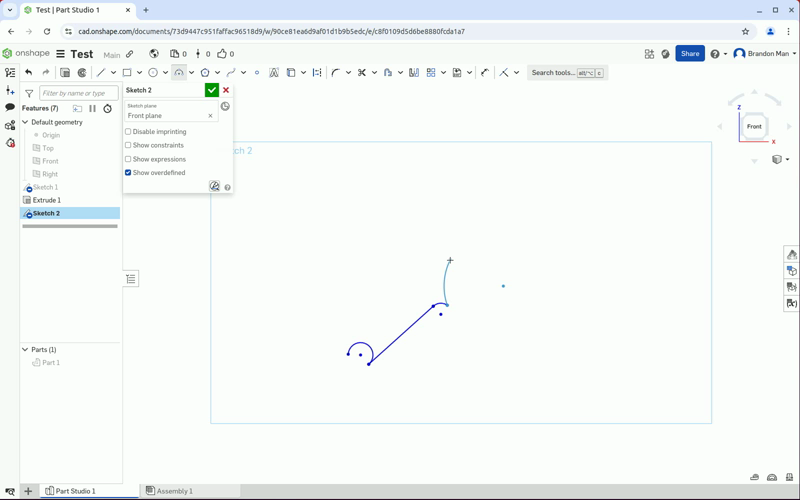
mouse_move(434, 281)
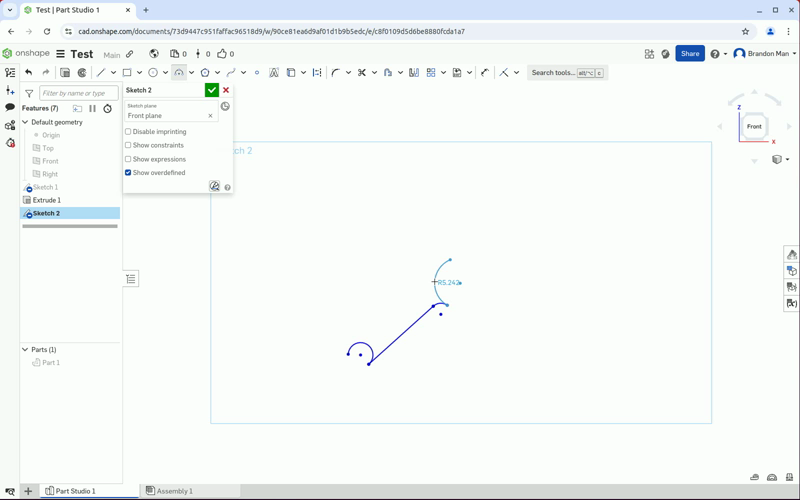
click(434, 281)
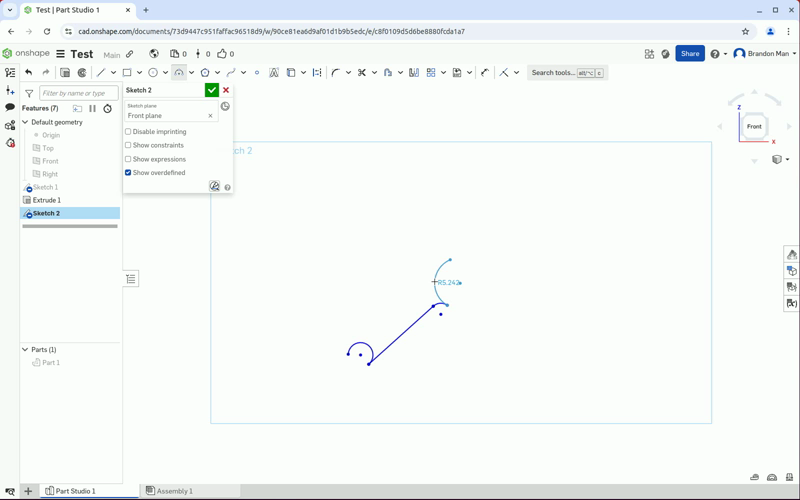
key_up(shift)
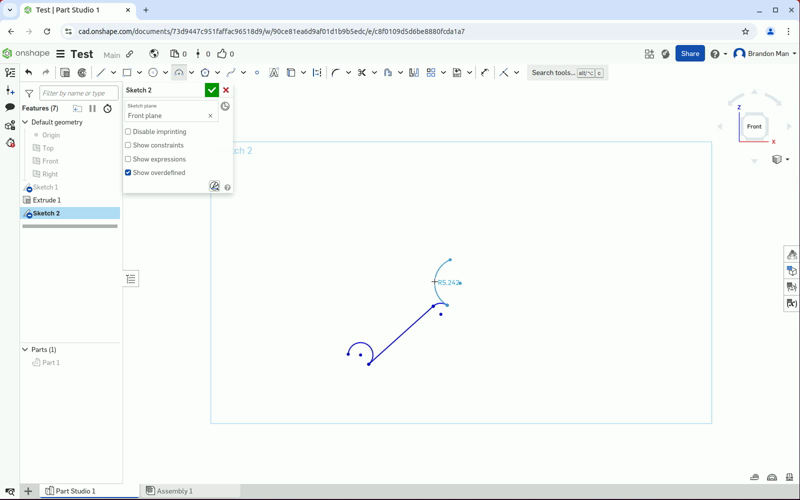
key(esc)
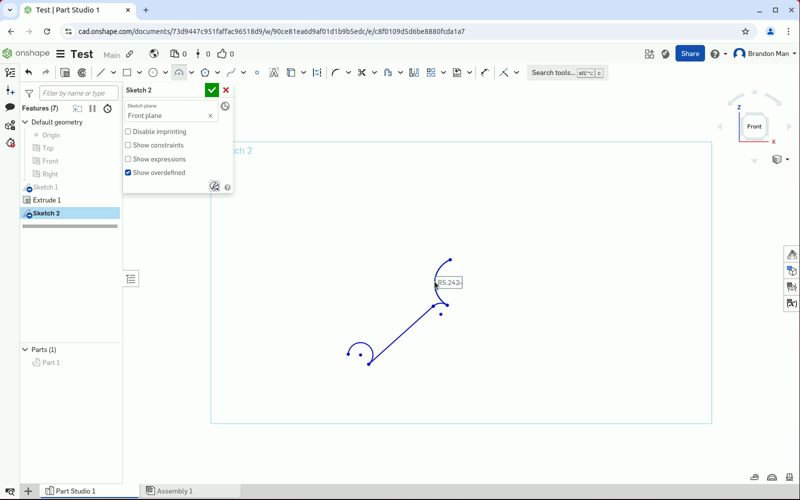
key(l)
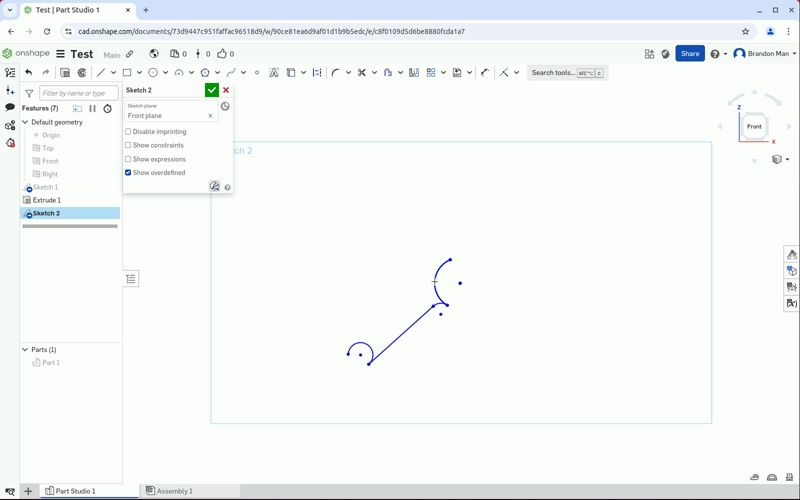
mouse_move(450, 259)
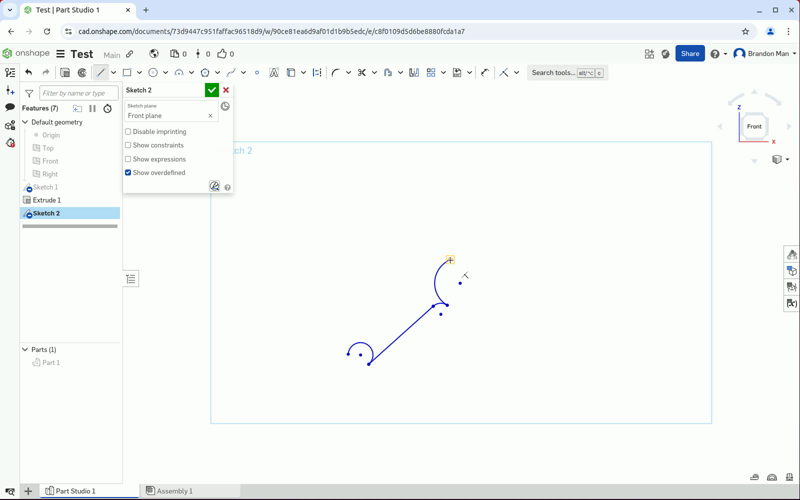
click(450, 259)
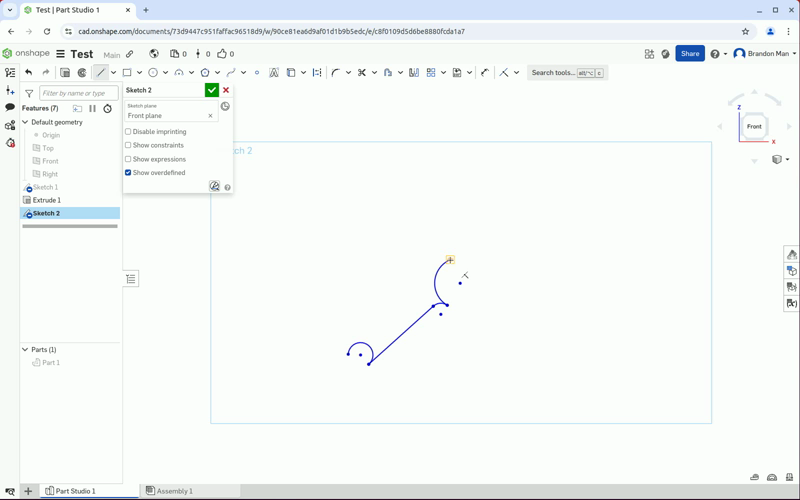
key_down(shift)
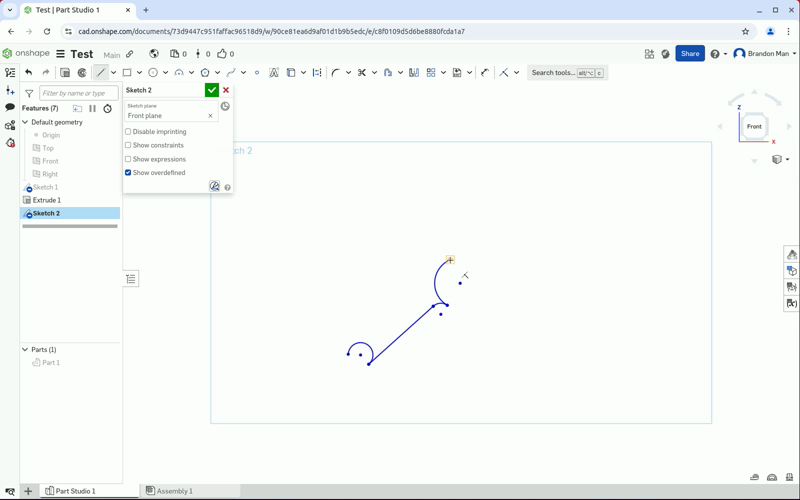
mouse_move(355, 301)
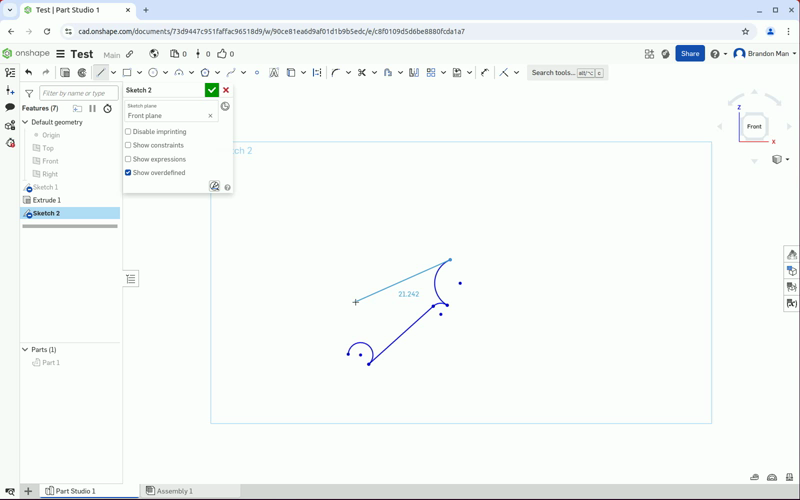
click(355, 301)
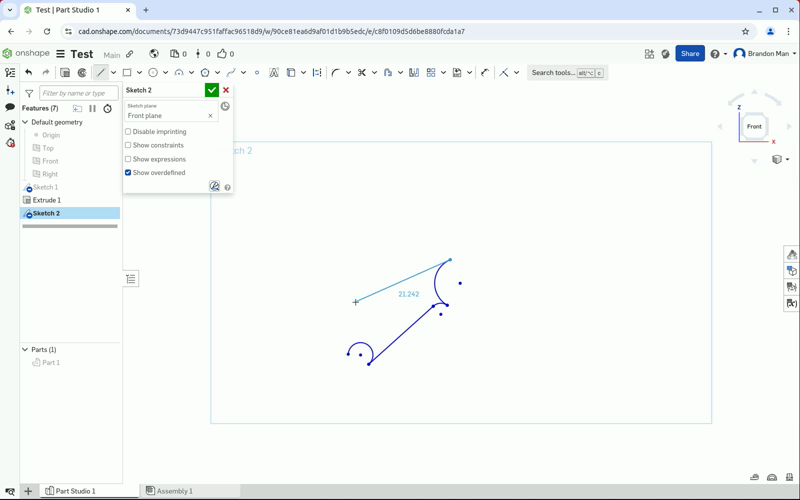
key_up(shift)
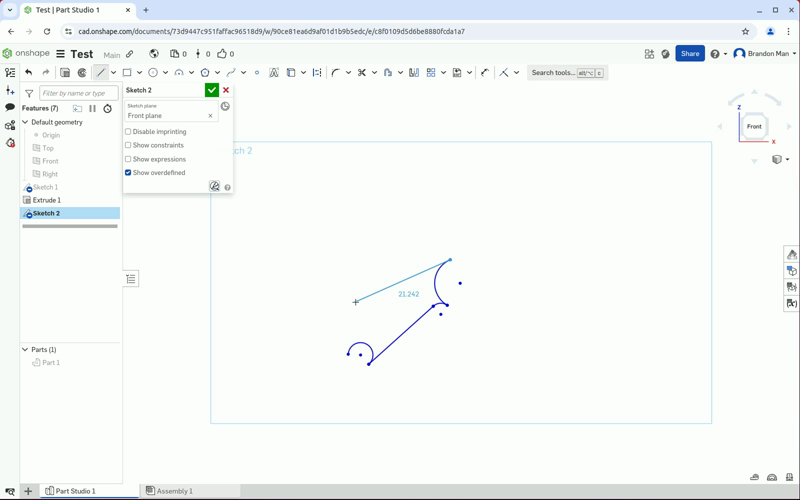
key(esc)
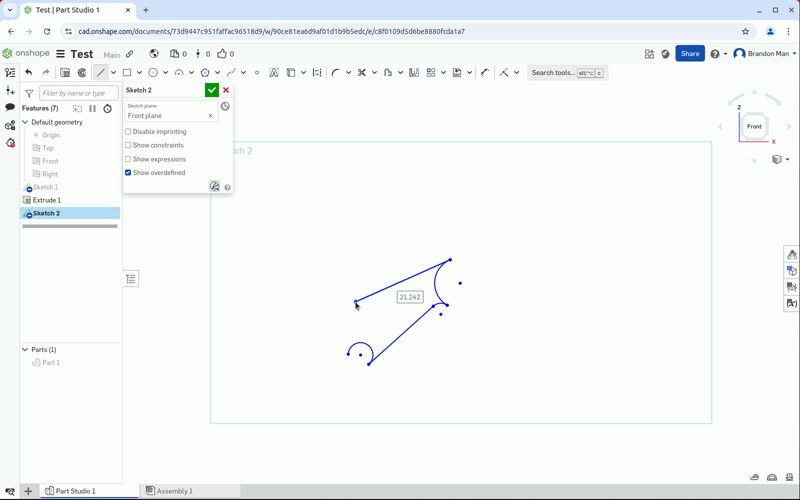
key(a)
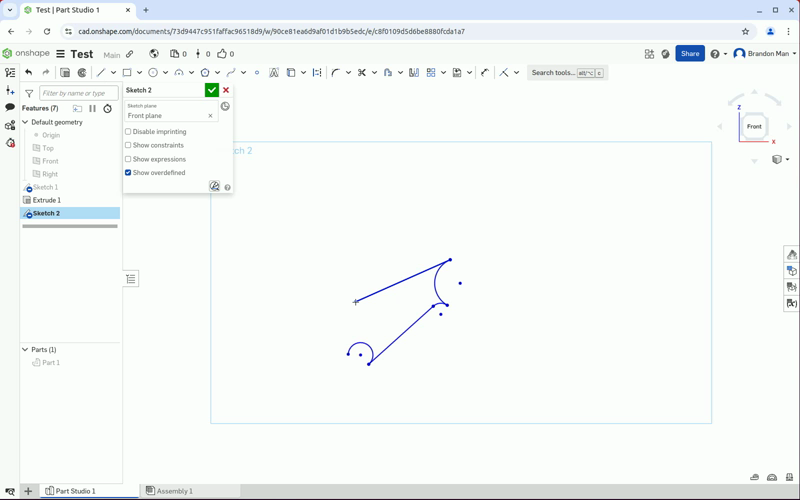
mouse_move(355, 301)
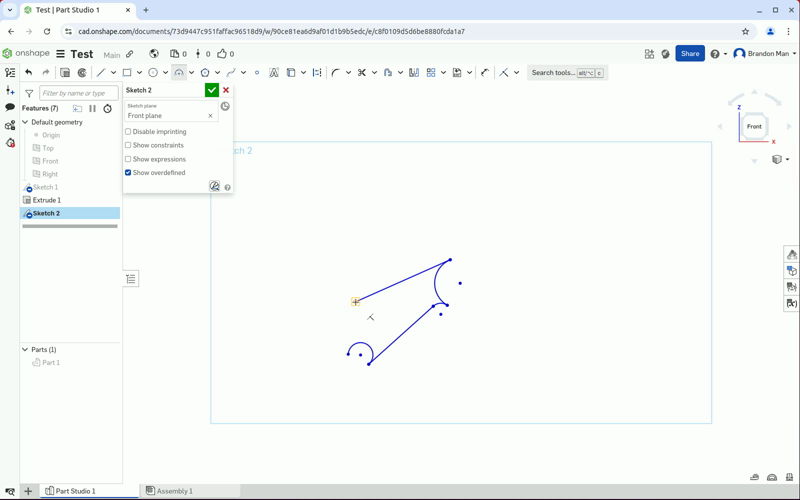
click(355, 301)
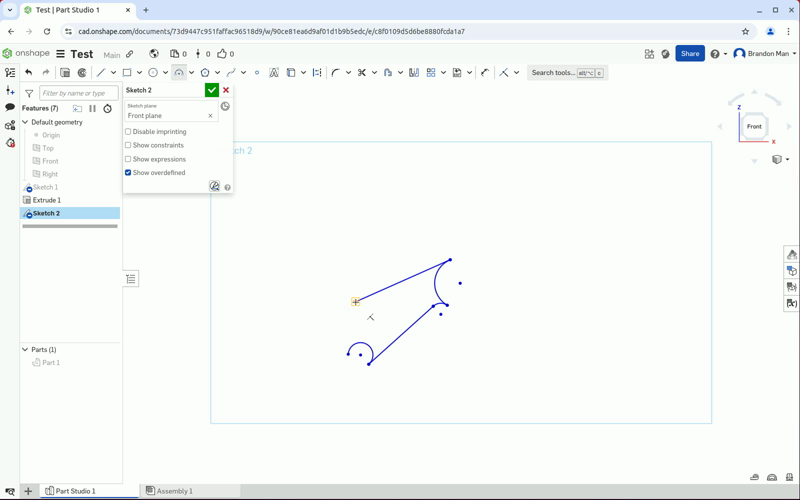
key_down(shift)
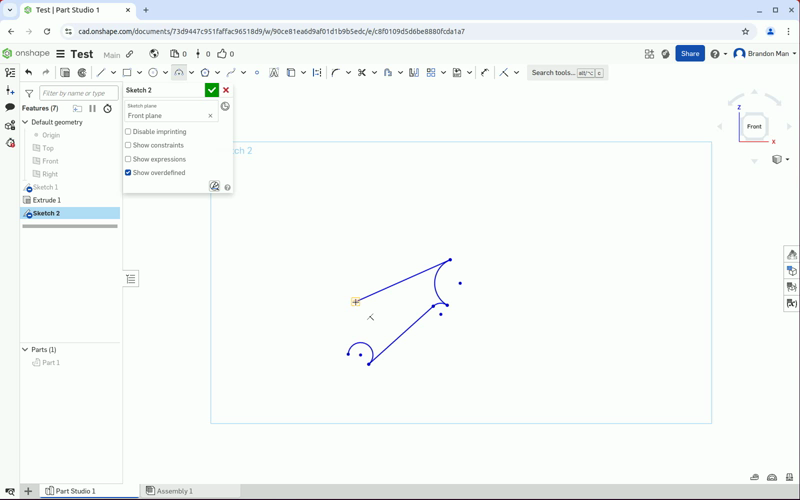
mouse_move(348, 313)
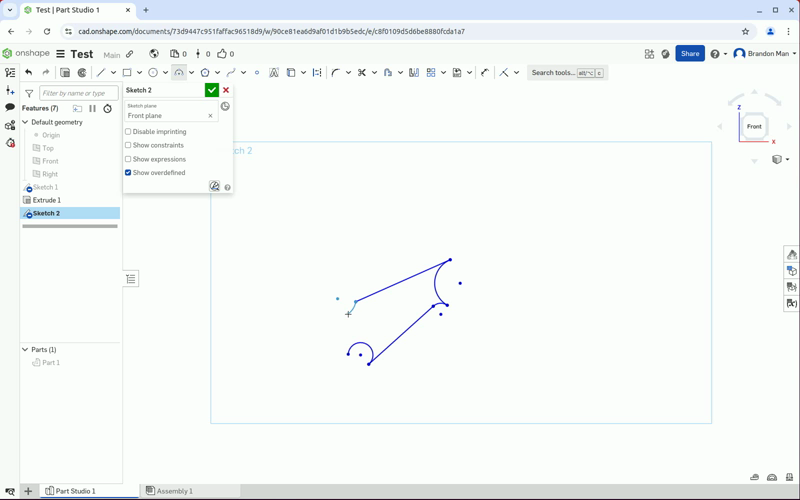
click(348, 313)
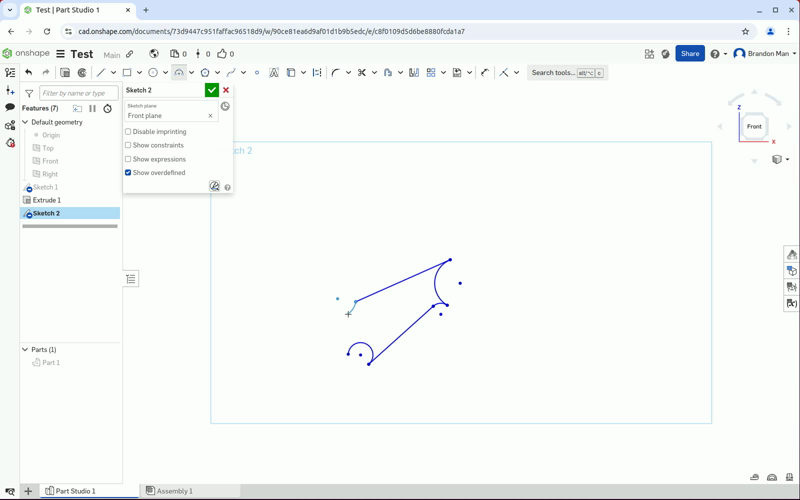
mouse_move(371, 320)
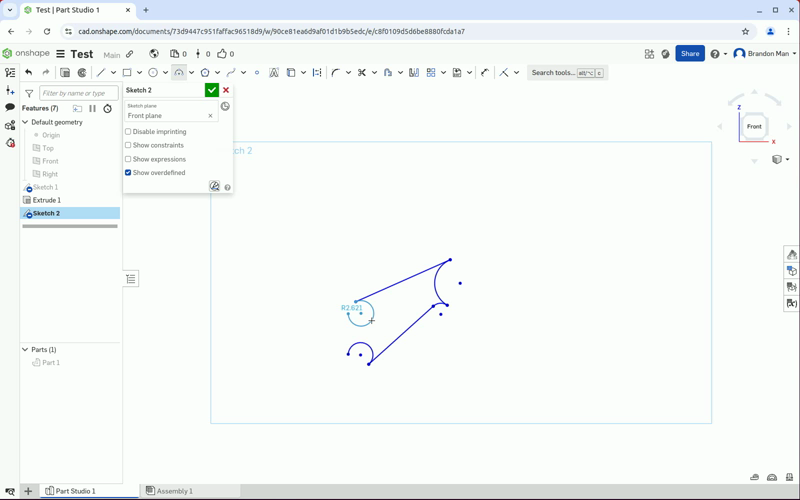
click(371, 320)
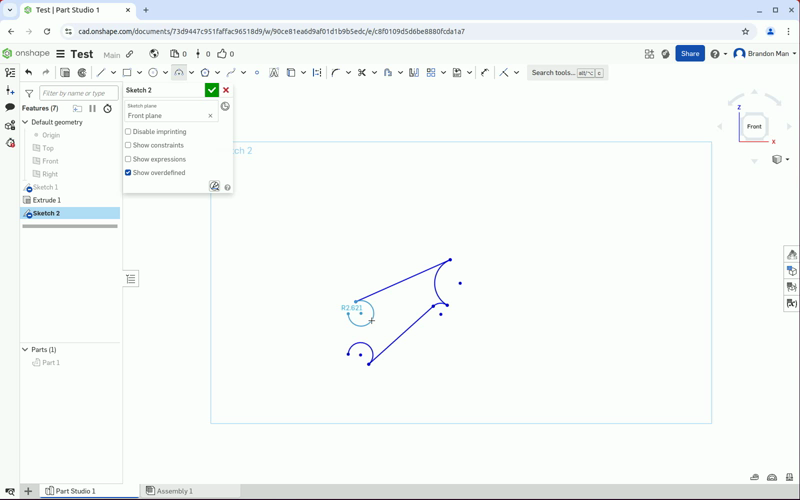
key_up(shift)
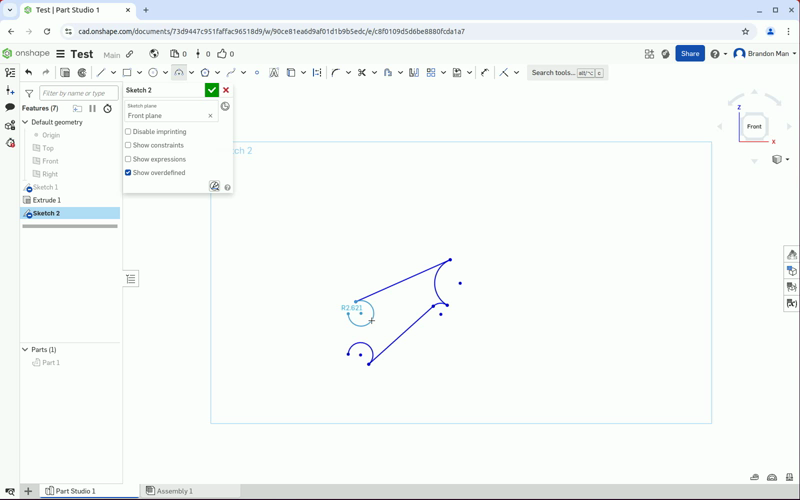
key(esc)
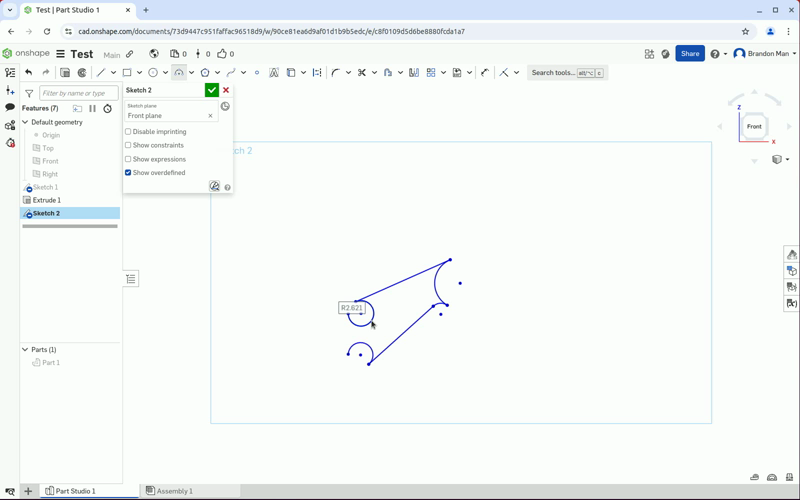
key(l)
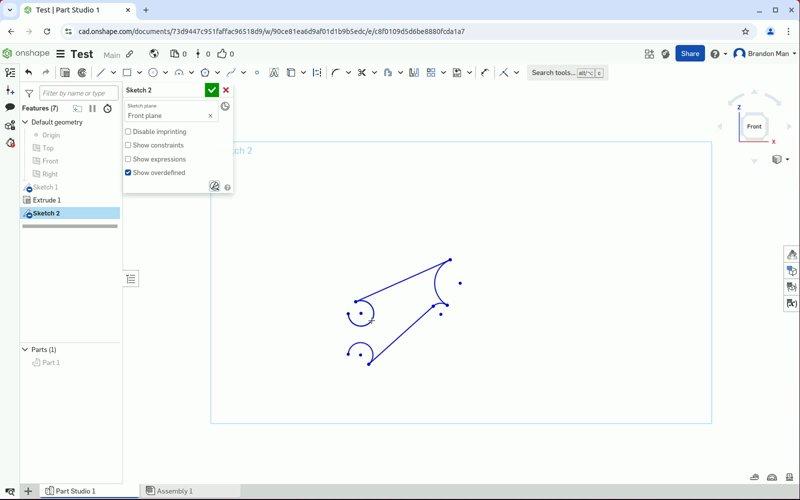
mouse_move(348, 313)
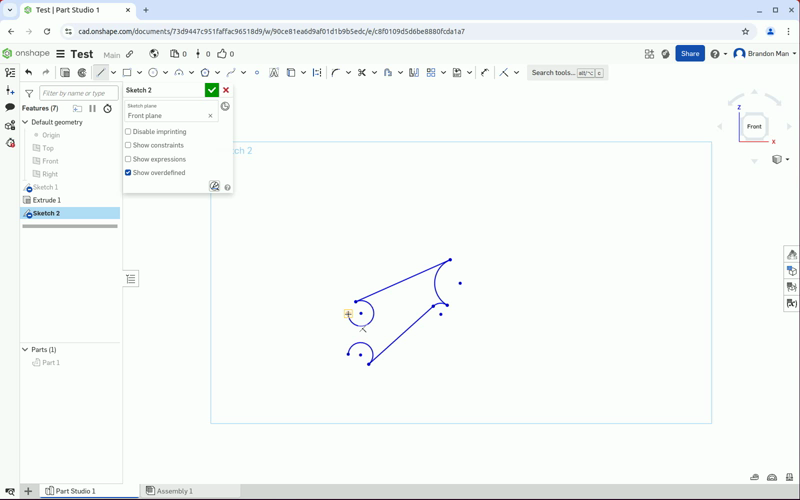
click(348, 313)
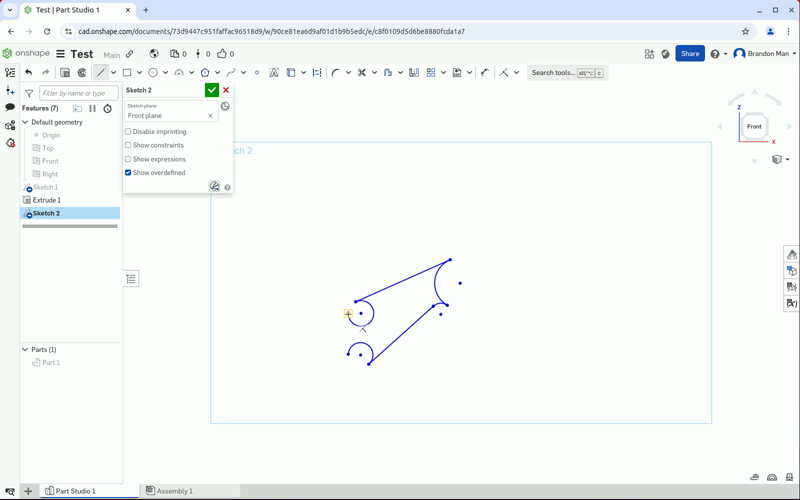
mouse_move(378, 313)
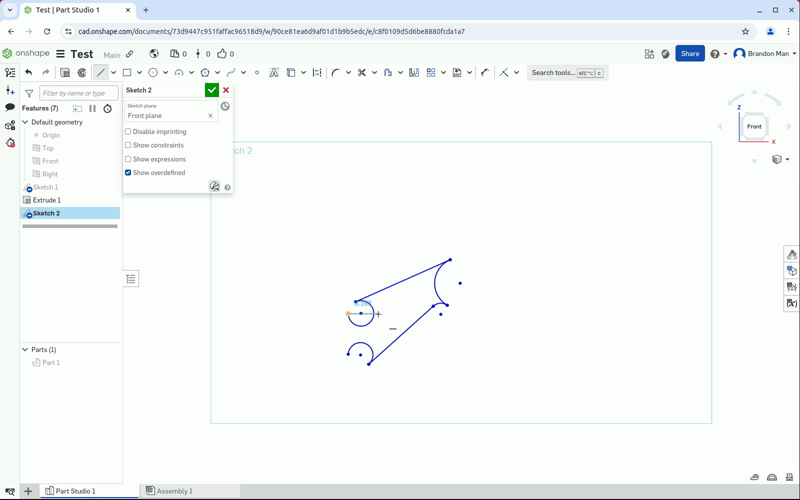
key_down(shift)
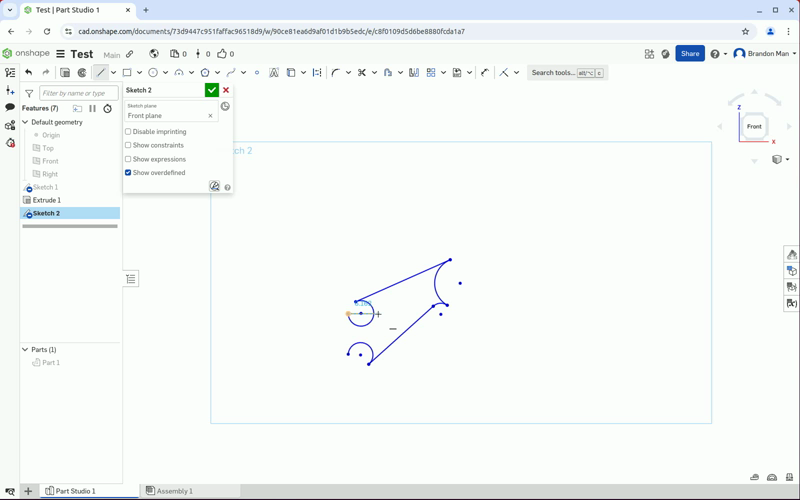
mouse_move(348, 354)
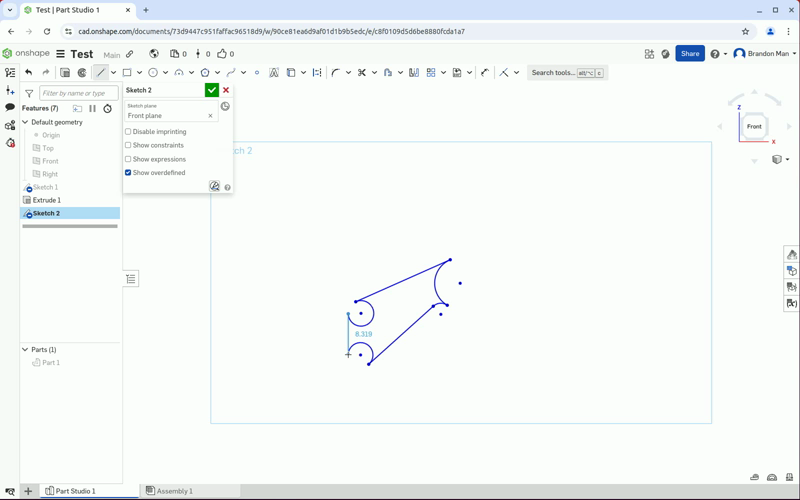
key_up(shift)
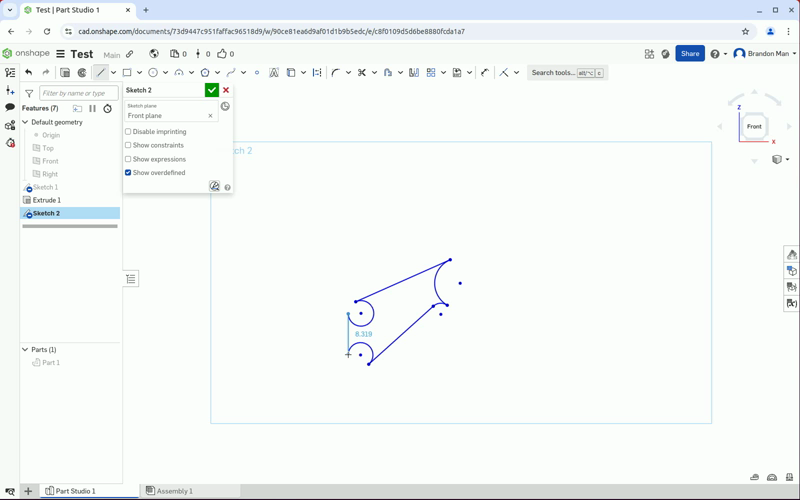
click(348, 354)
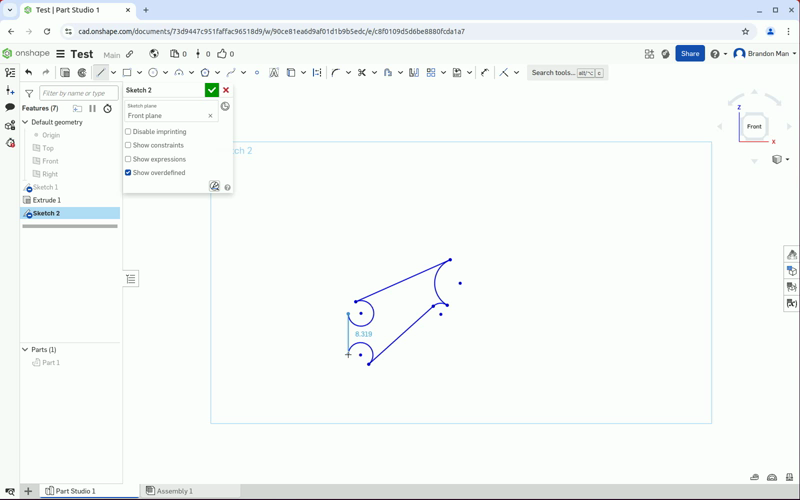
key(esc)
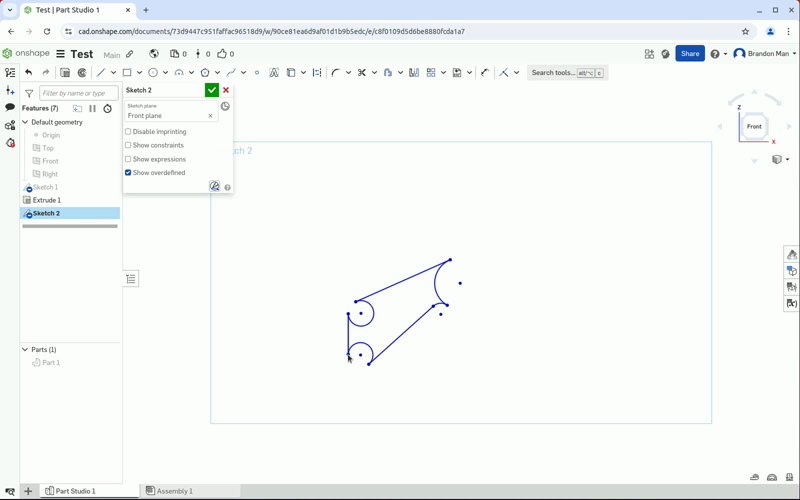
mouse_move(373, 341)
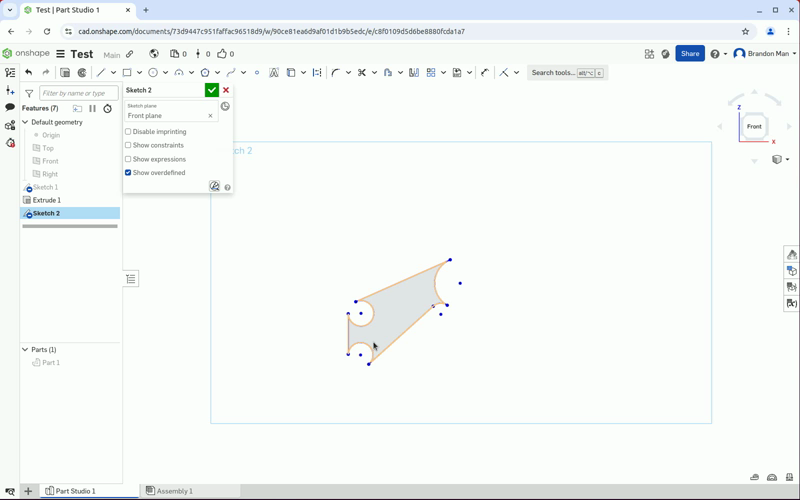
click(373, 341)
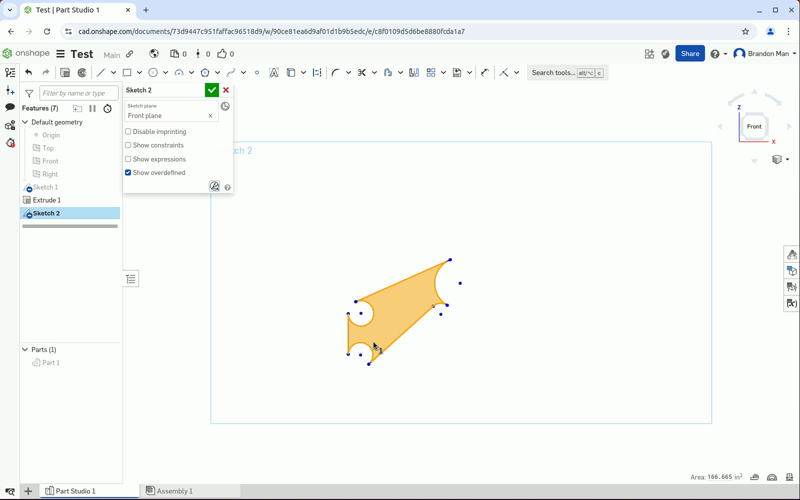
mouse_move(73, 352)
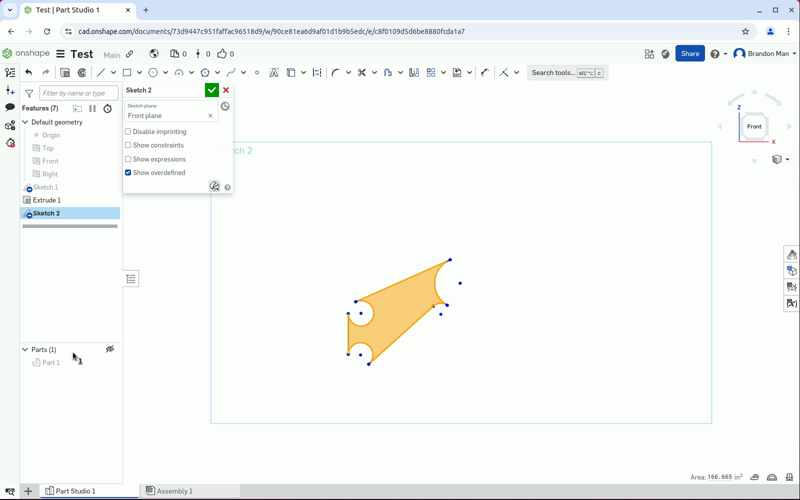
key(shift+y)
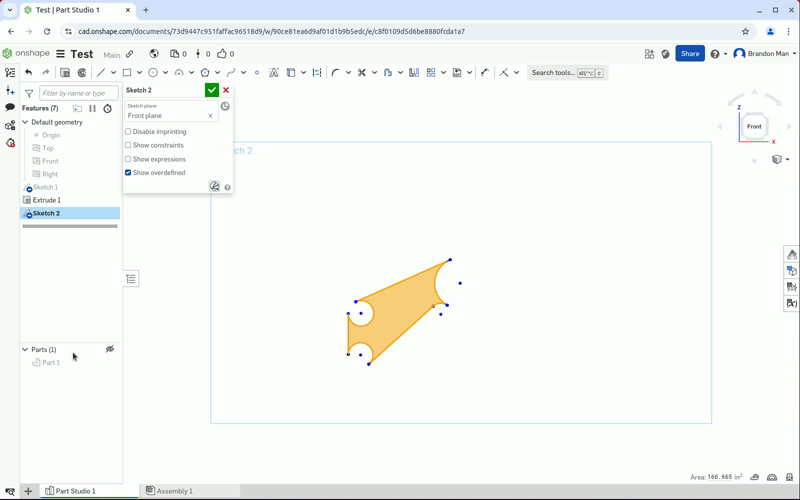
key(shift+e)
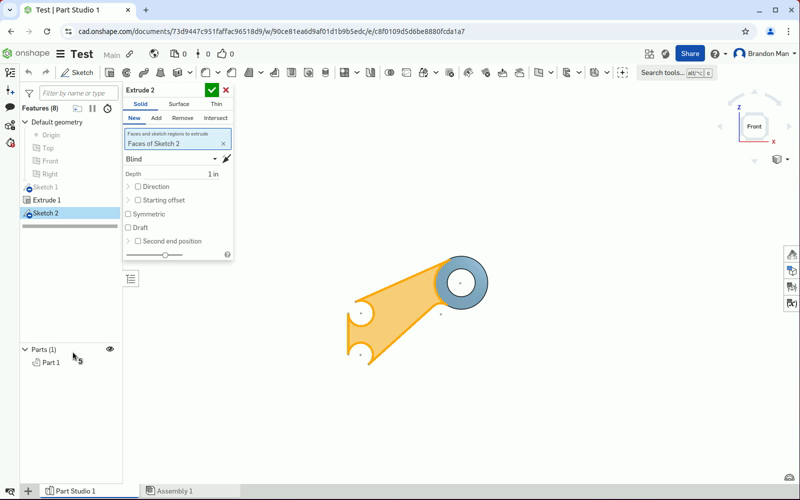
mouse_move(143, 106)
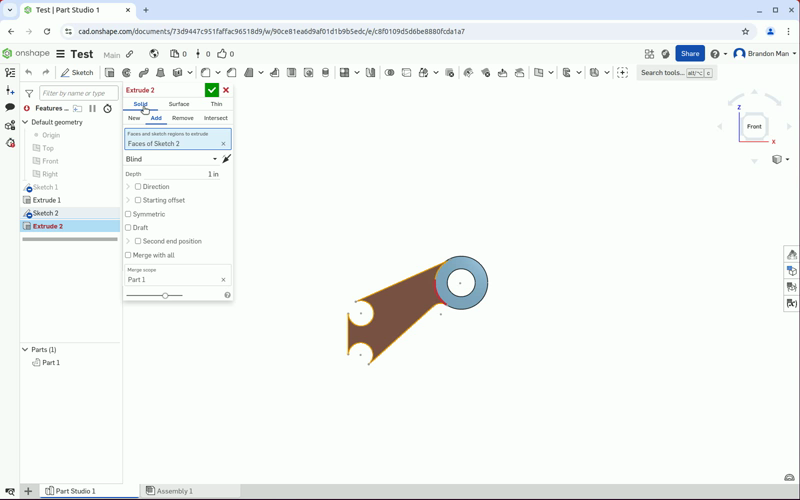
click(143, 106)
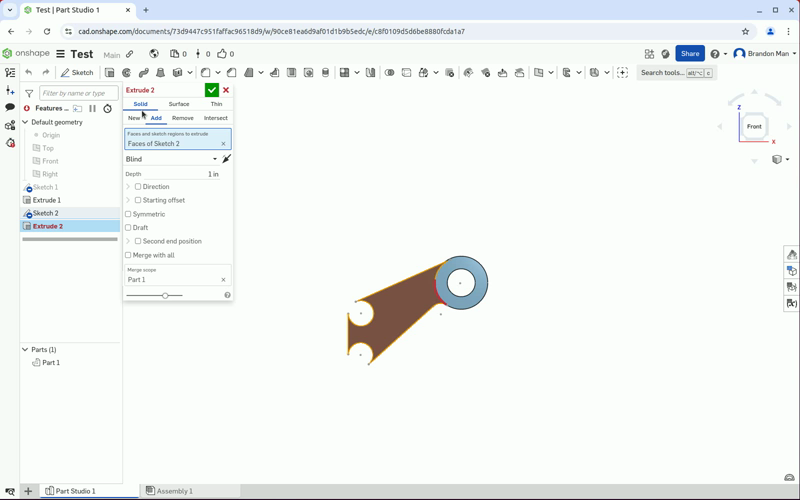
mouse_move(137, 120)
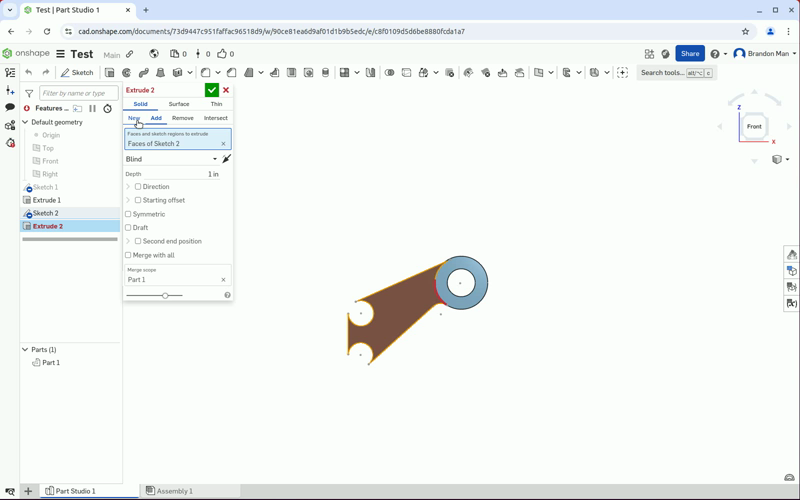
click(137, 120)
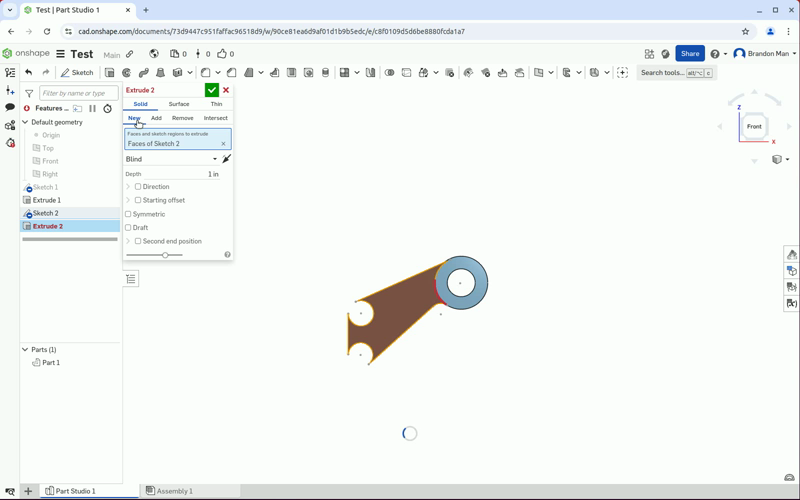
key(tab, 4)
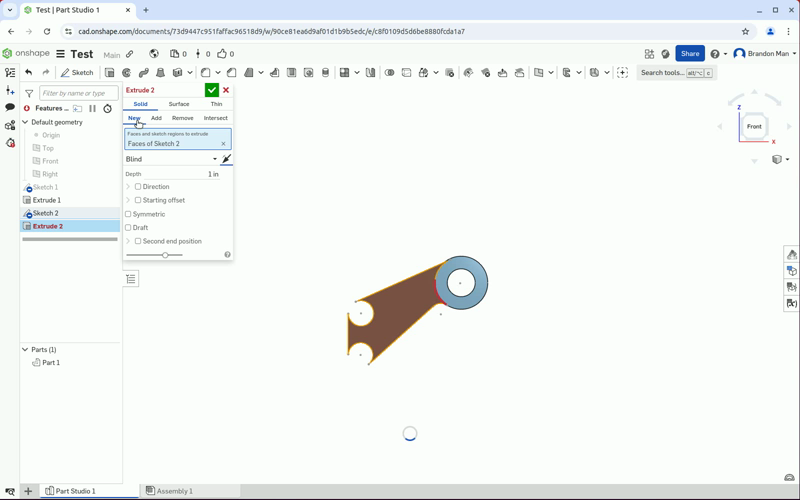
text(2.408)
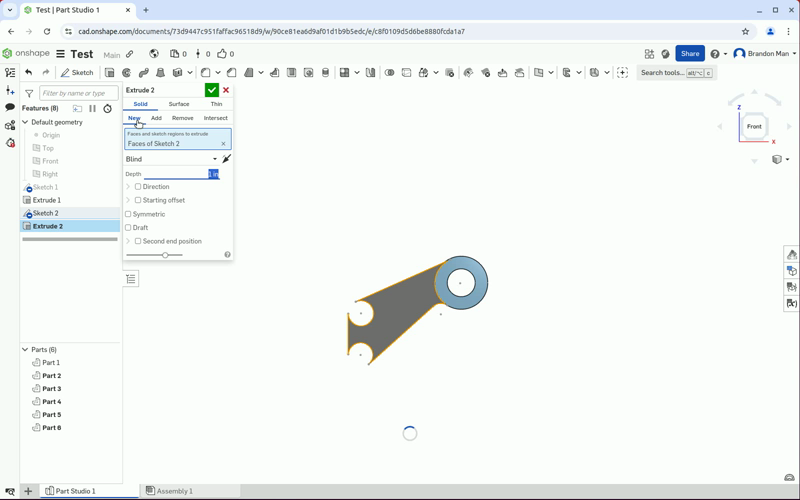
key(tab, 3)
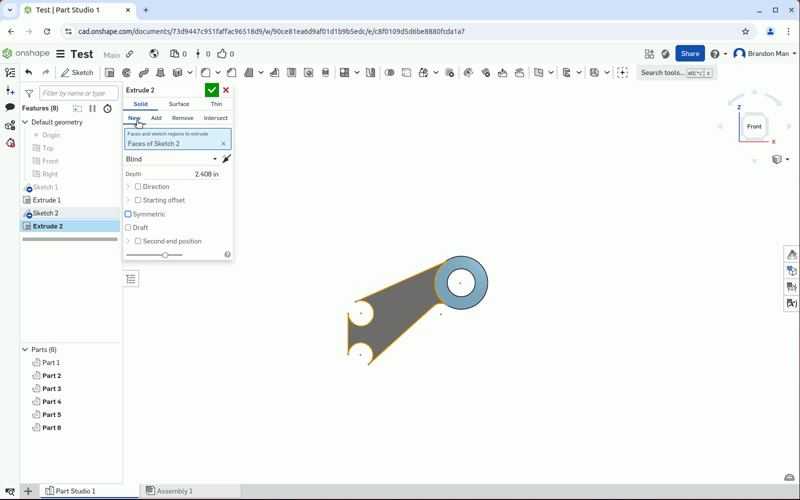
key(space)
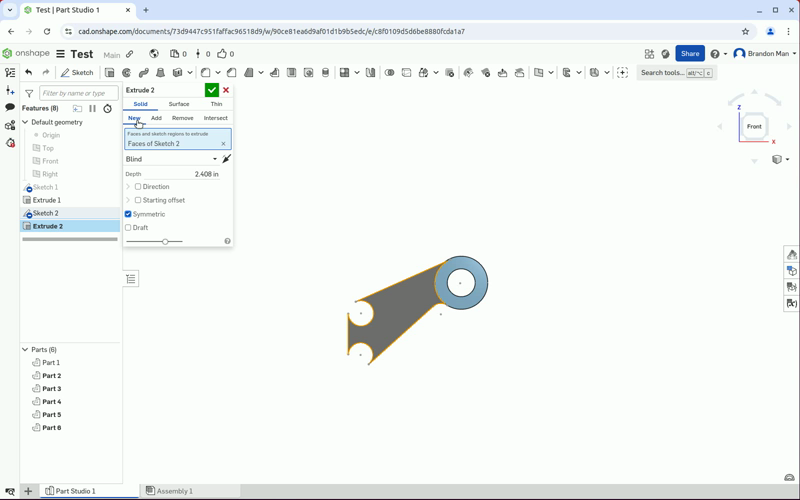
key(enter)
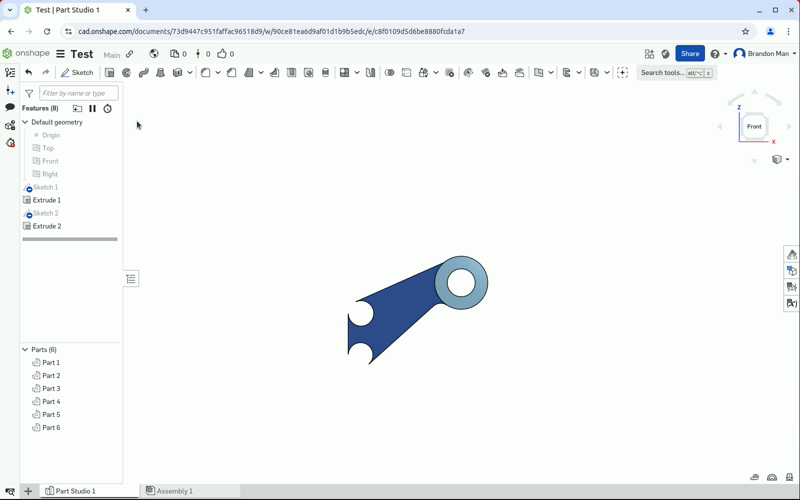
key(shift+h)
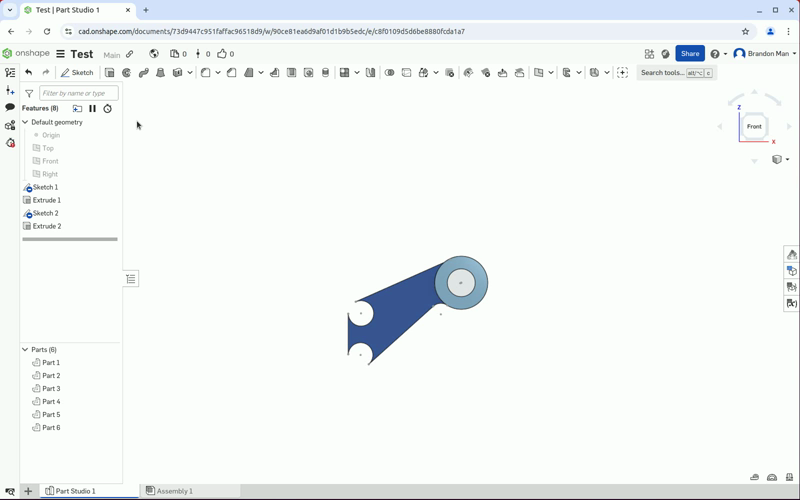
key(shift+h)
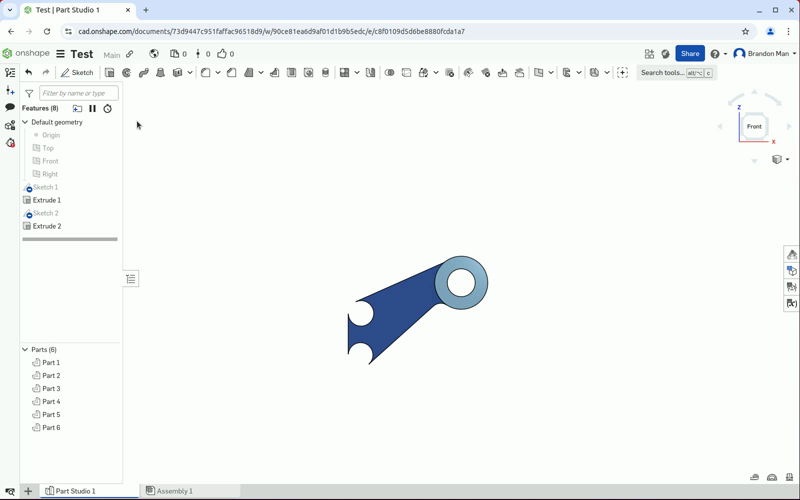
mouse_move(73, 189)
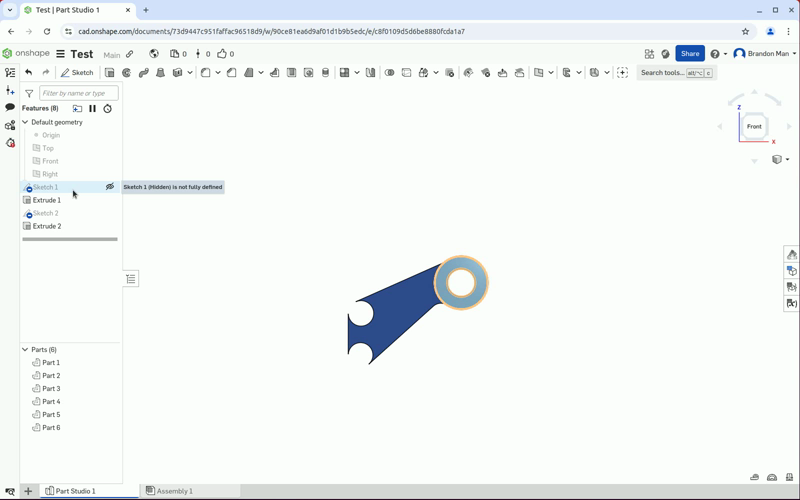
click(73, 189)
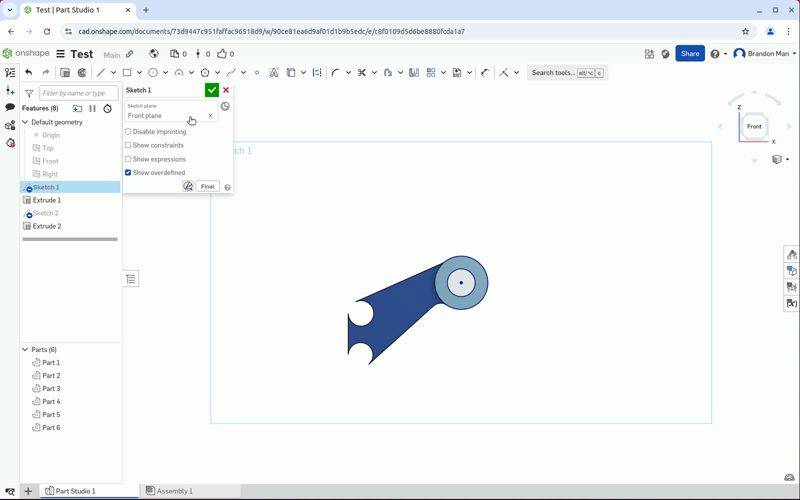
mouse_move(229, 92)
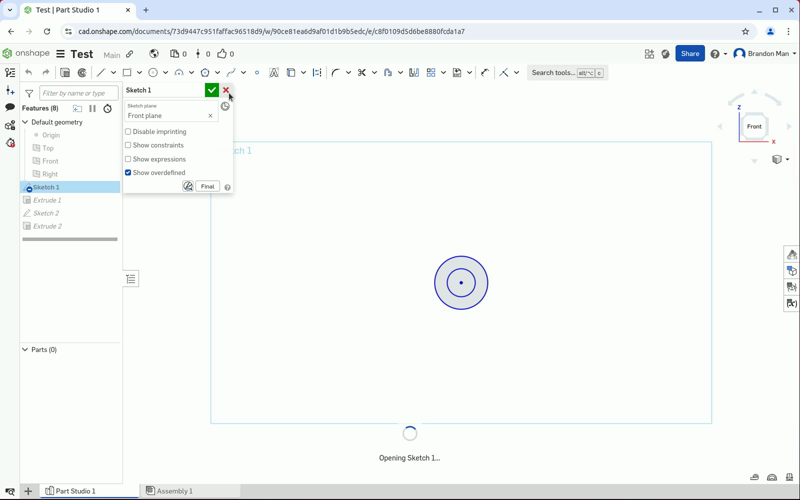
click(229, 92)
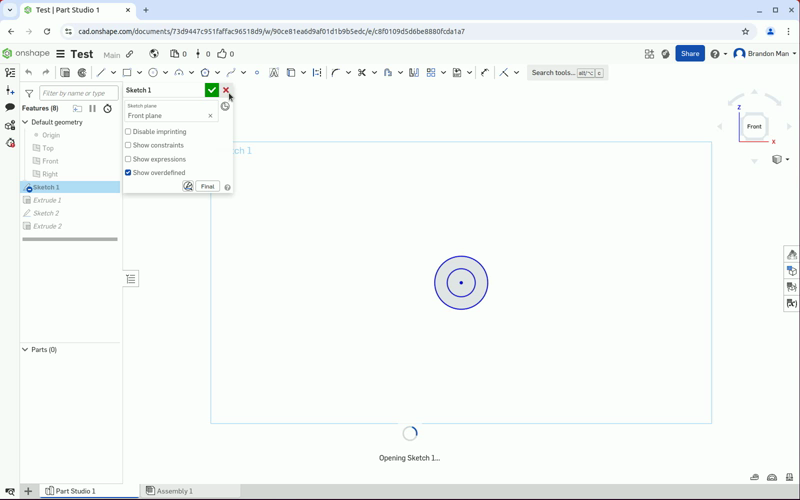
key(shift+s)
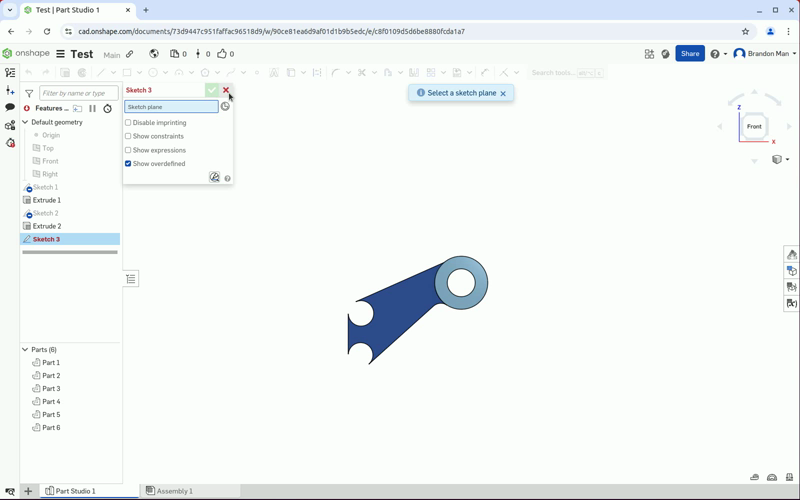
mouse_move(73, 163)
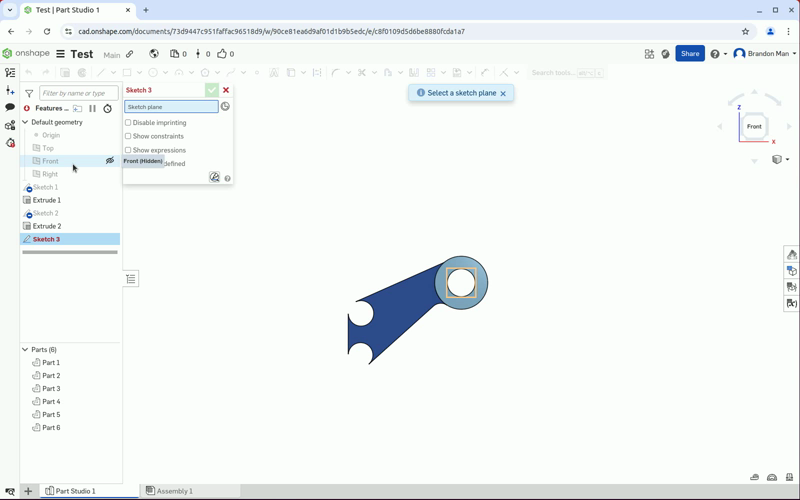
click(73, 163)
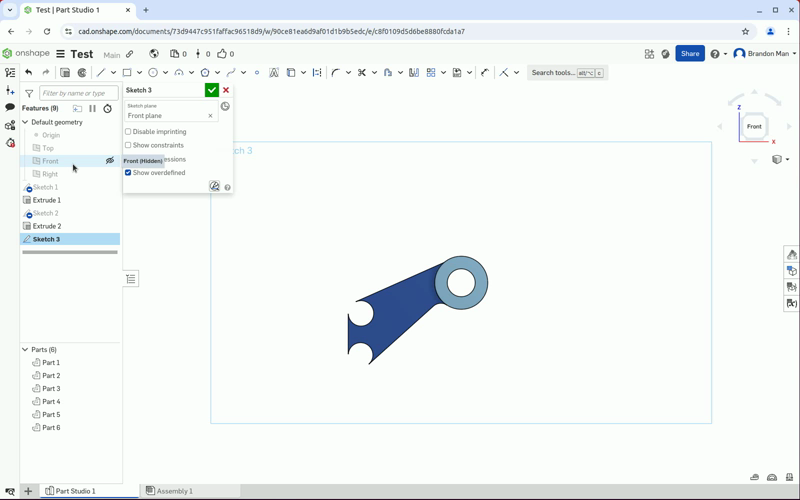
mouse_move(73, 352)
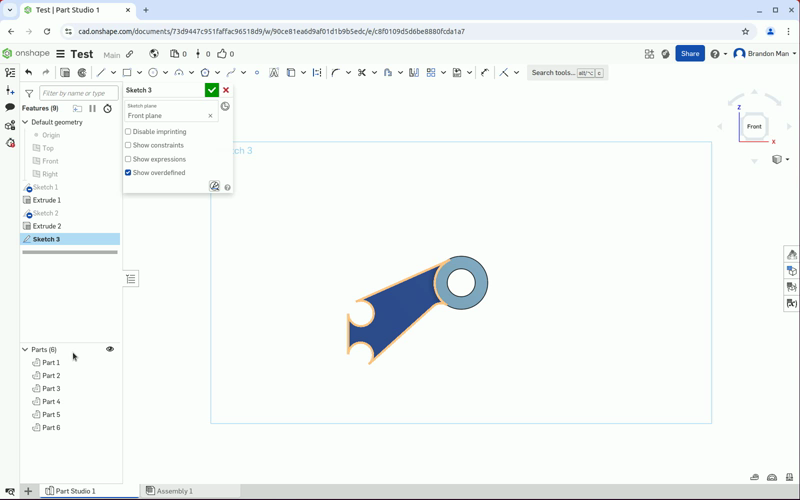
key(y)
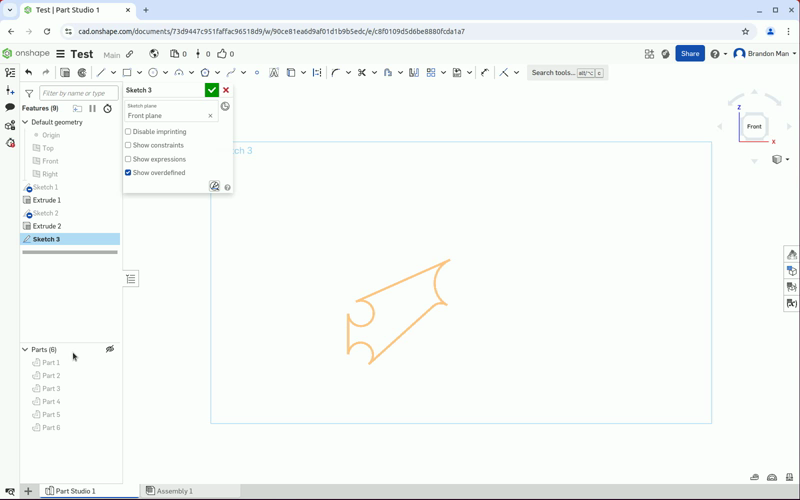
key(c)
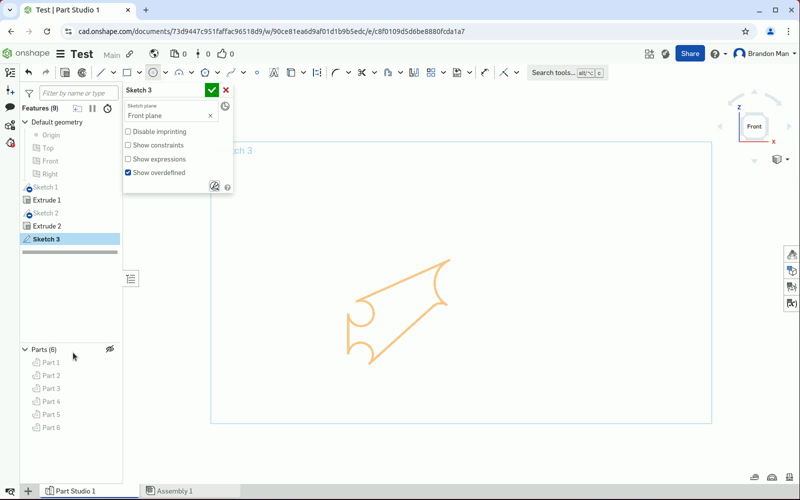
key_down(shift)
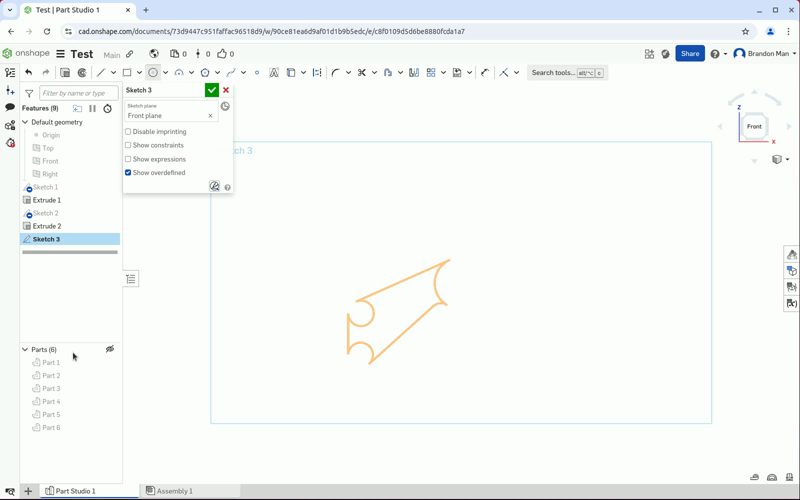
mouse_move(361, 313)
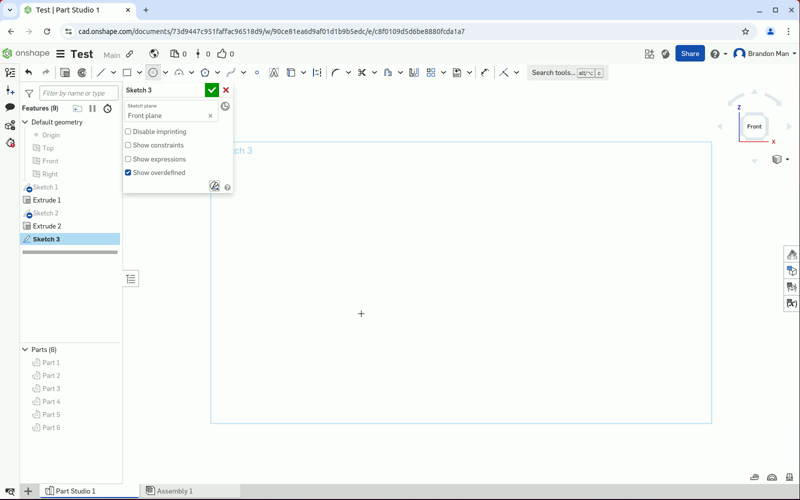
click(361, 313)
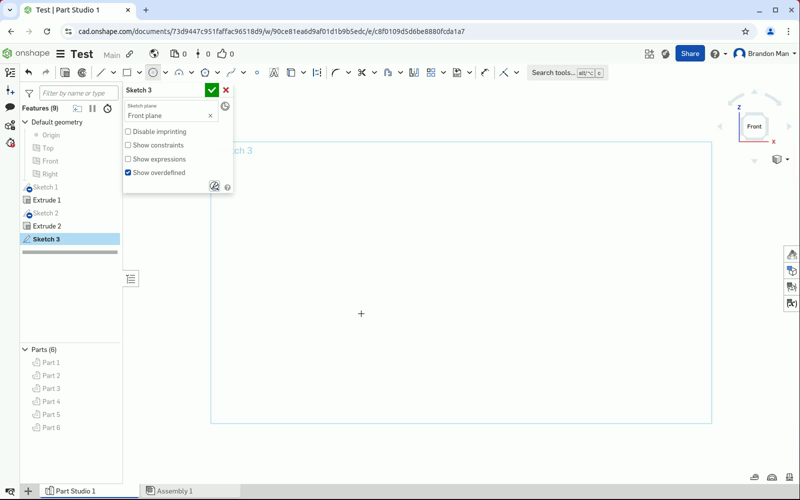
key_up(shift)
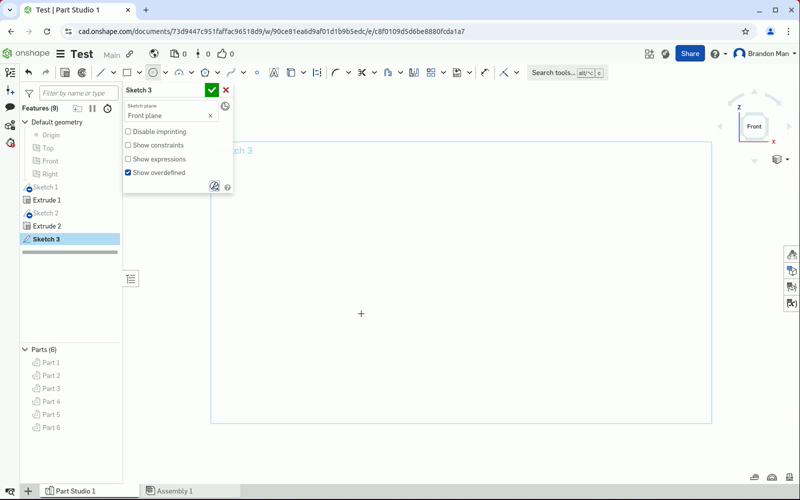
mouse_move(374, 313)
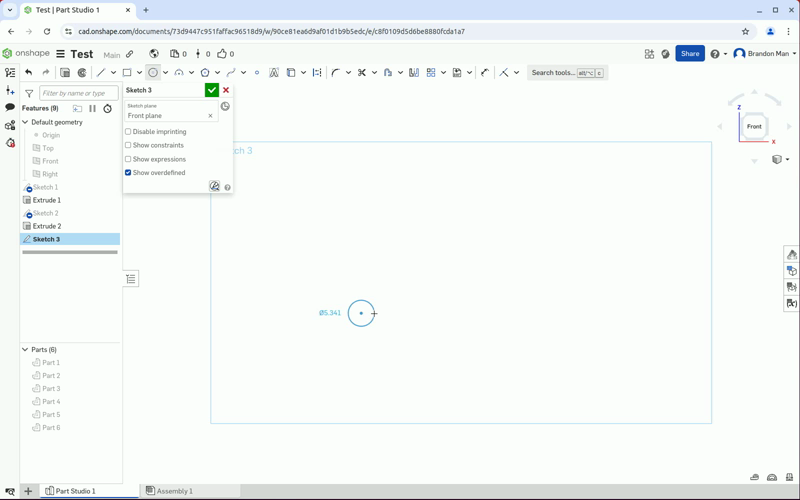
click(374, 313)
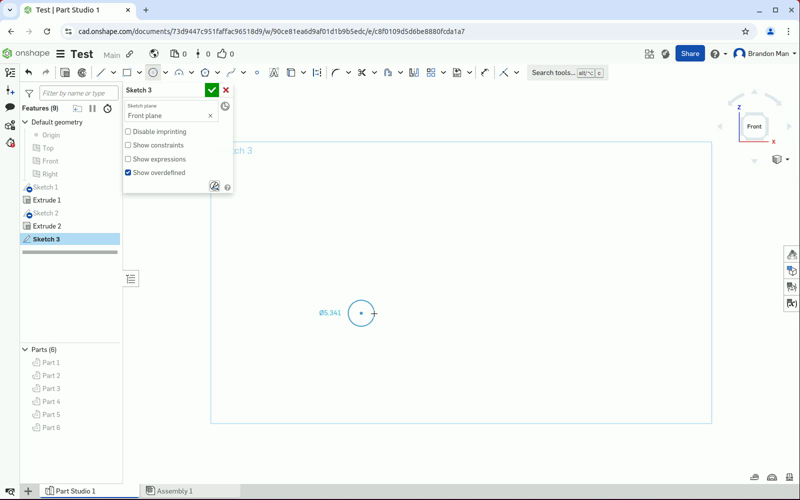
key(esc)
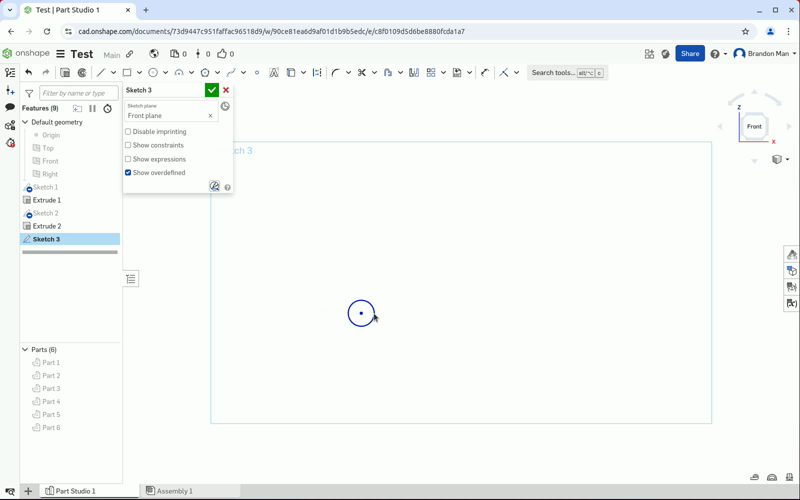
key(c)
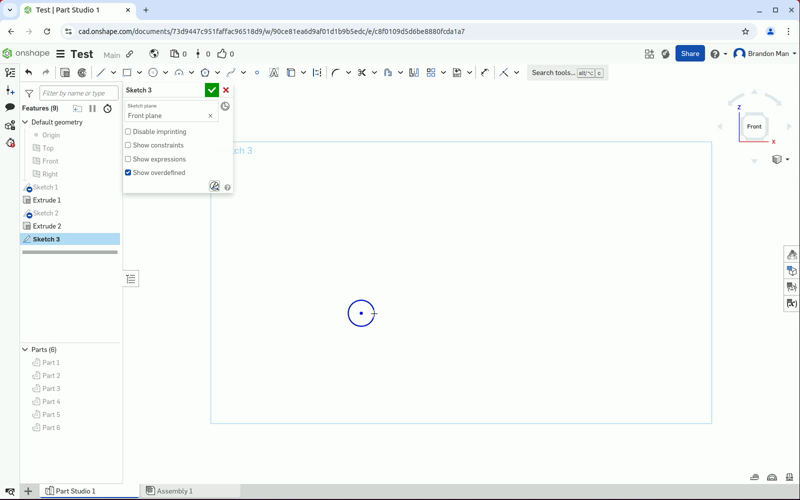
key_down(shift)
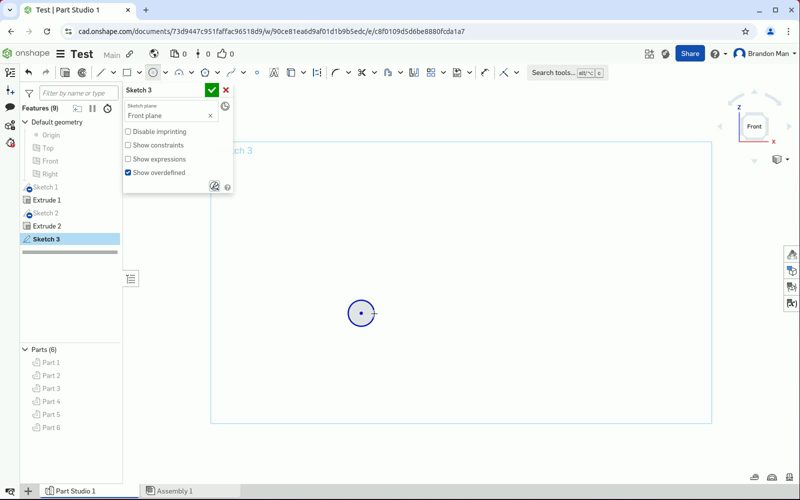
mouse_move(361, 313)
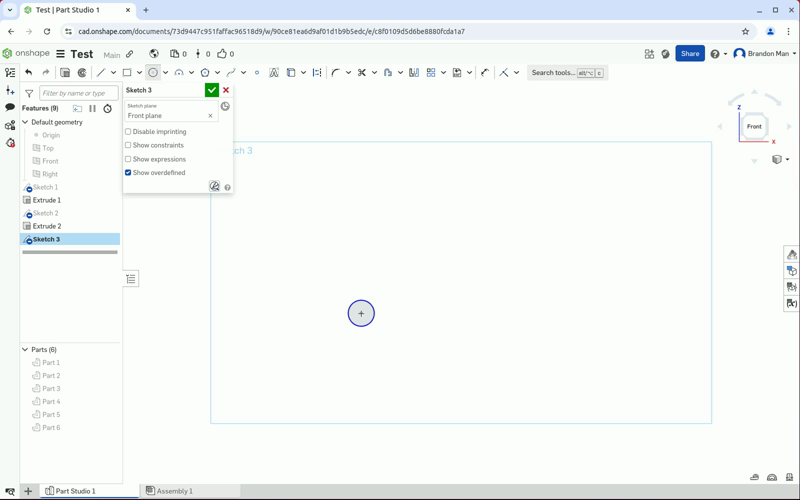
click(361, 313)
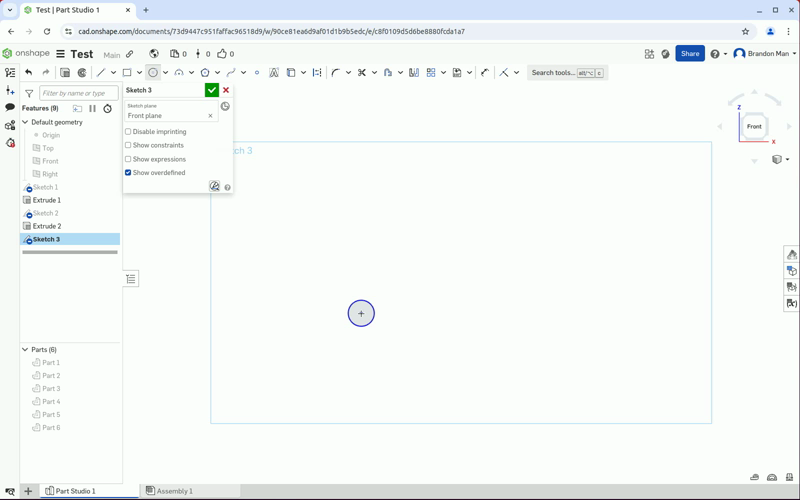
key_up(shift)
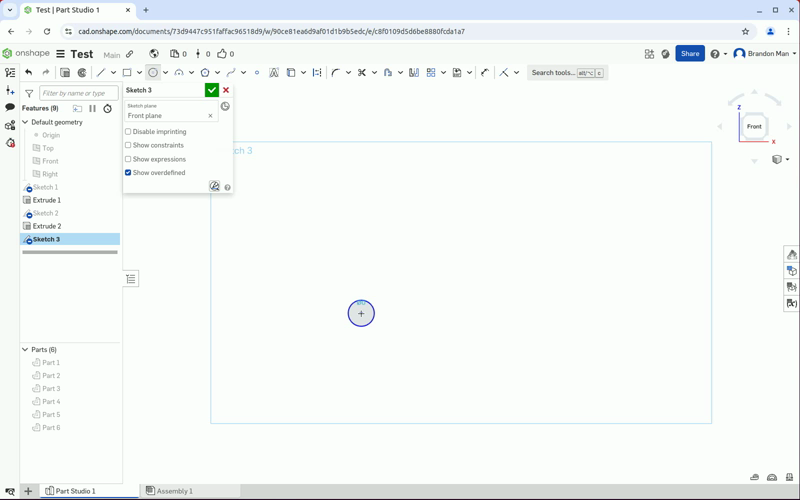
mouse_move(367, 313)
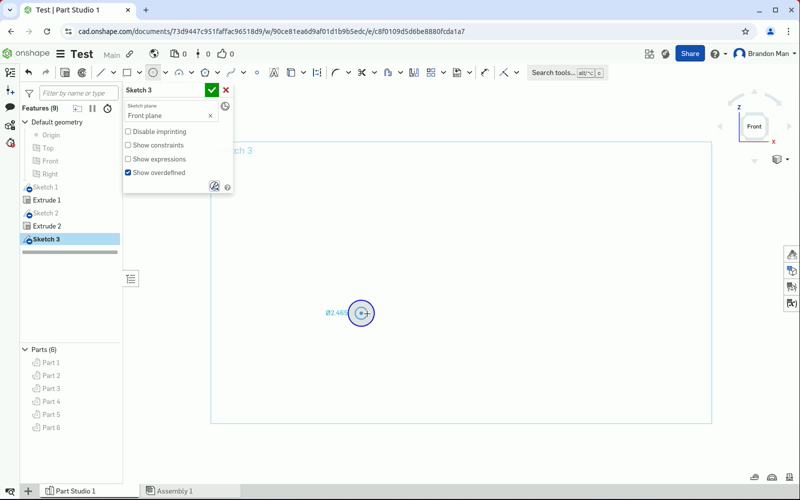
click(367, 313)
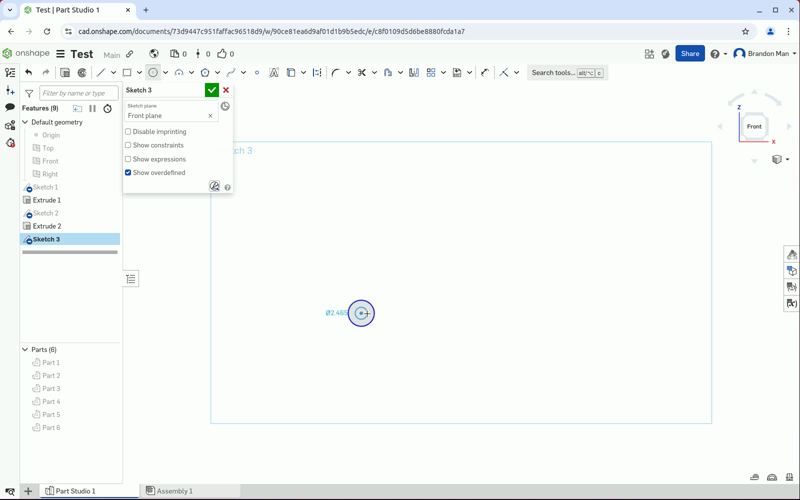
key(esc)
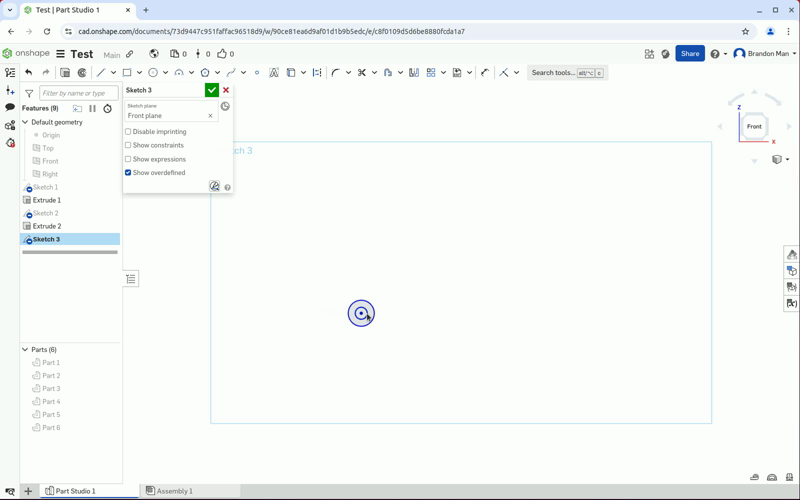
mouse_move(373, 314)
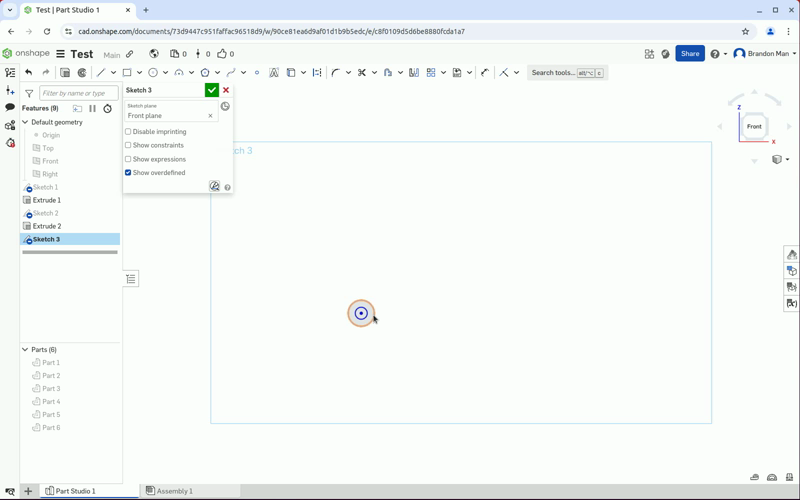
scroll(6)
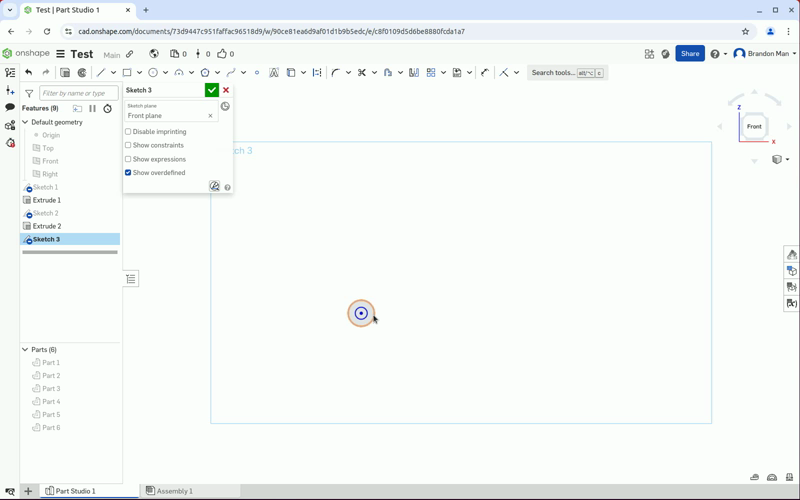
scroll(6)
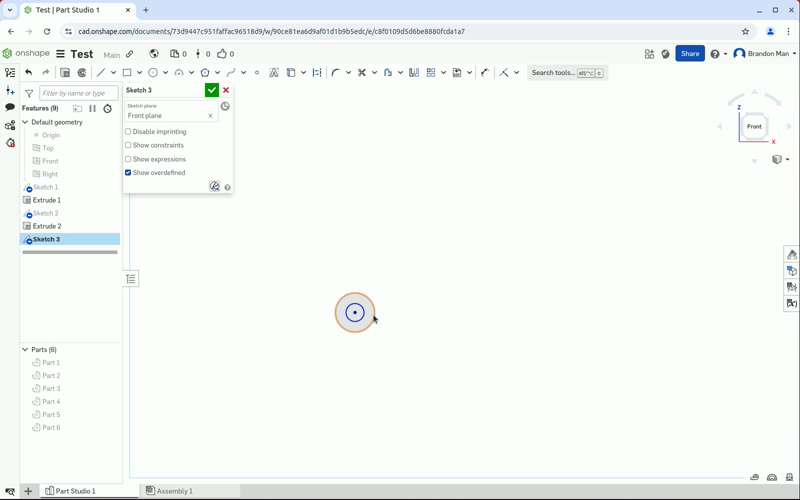
scroll(6)
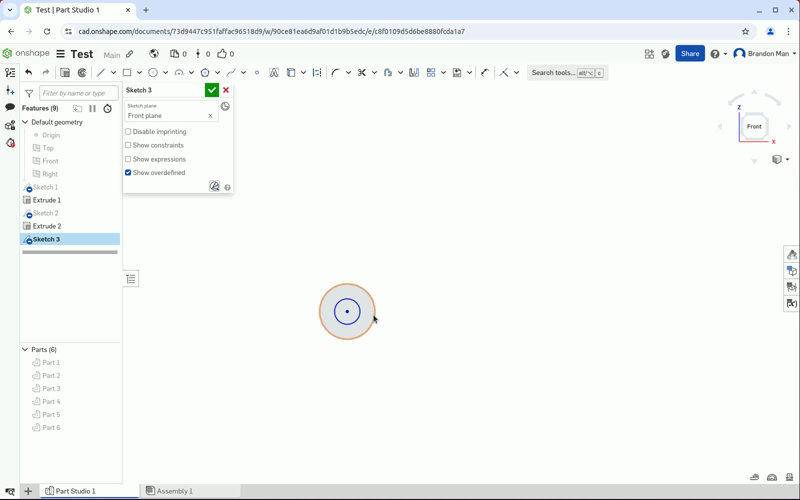
scroll(6)
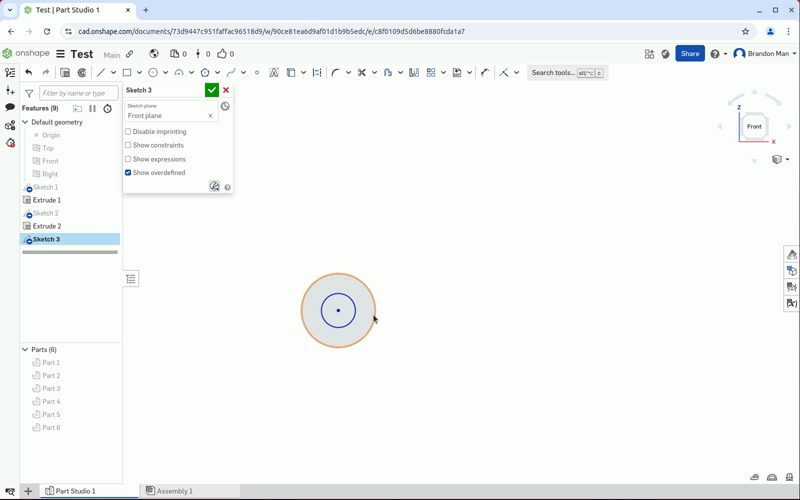
scroll(6)
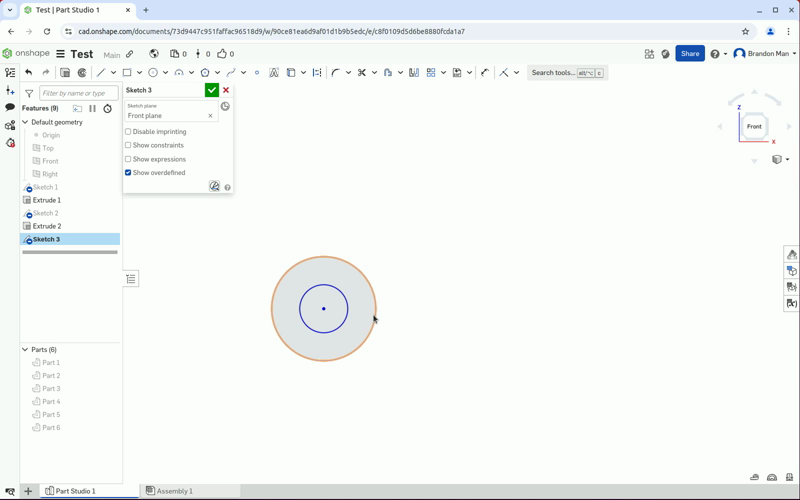
scroll(6)
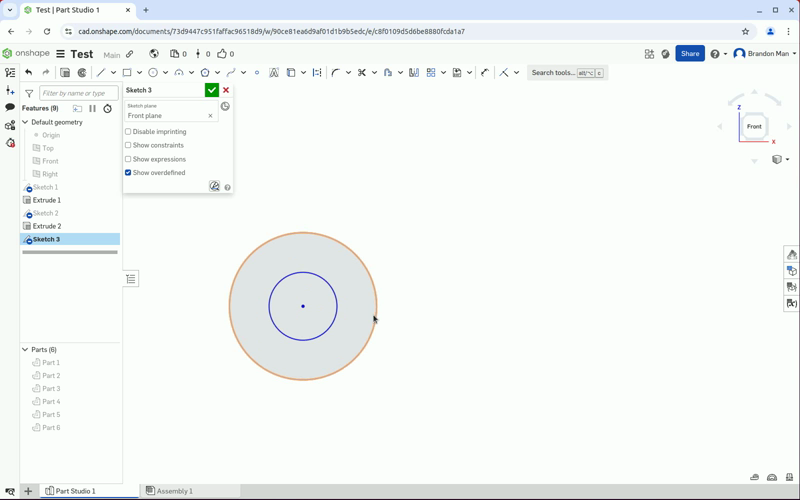
scroll(6)
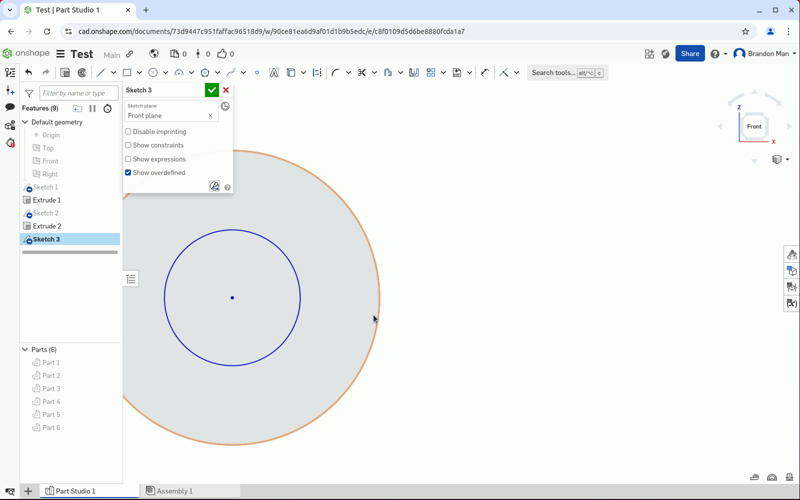
click(373, 314)
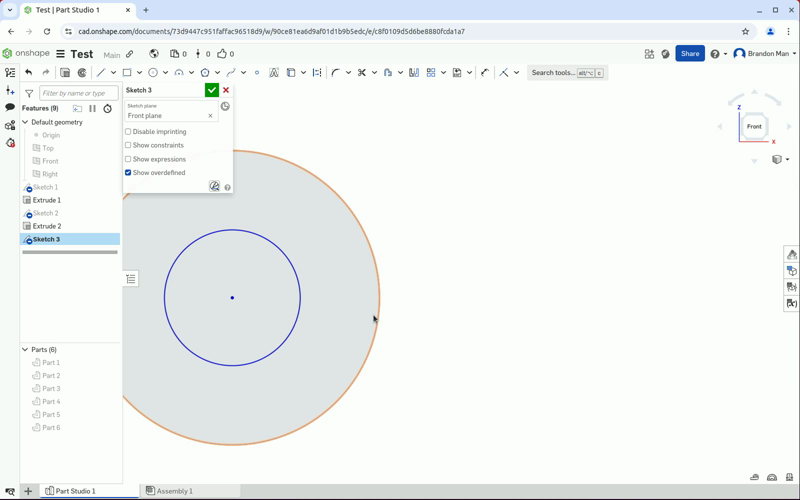
scroll(-6)
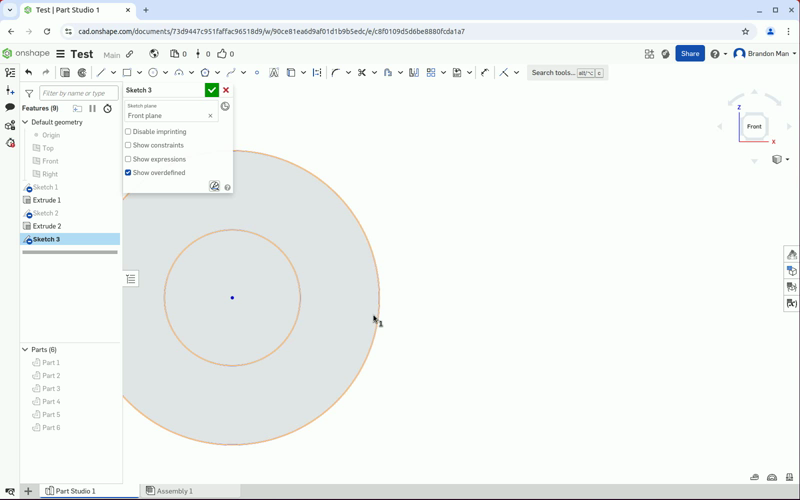
scroll(-6)
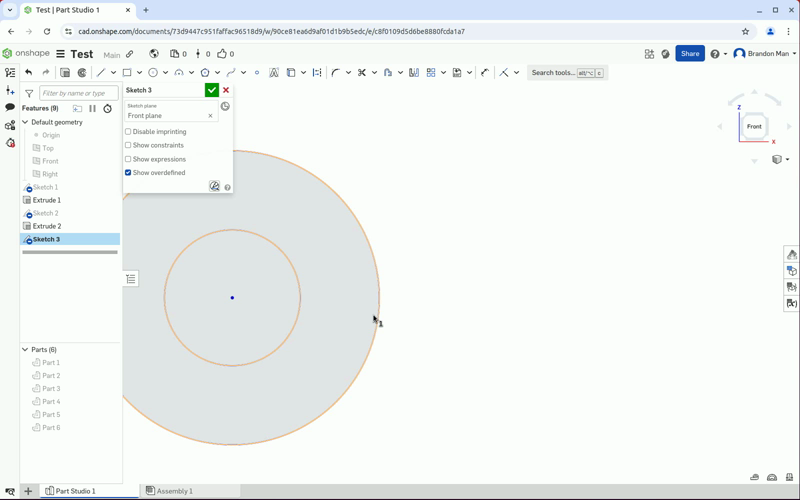
scroll(-6)
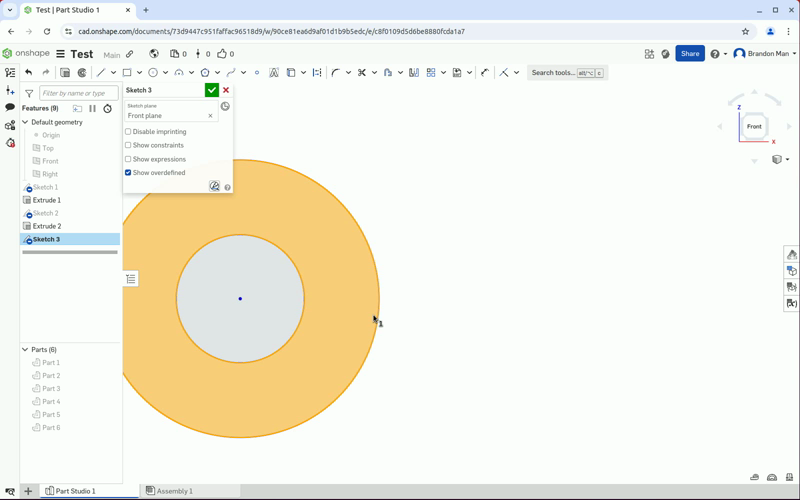
scroll(-6)
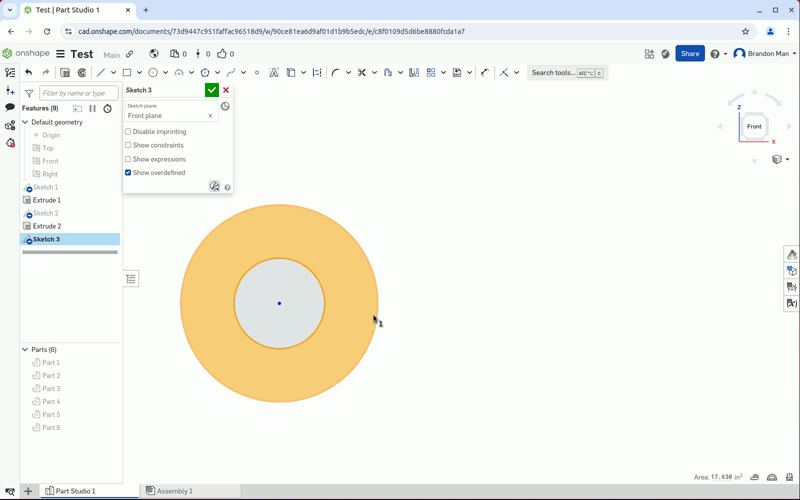
scroll(-6)
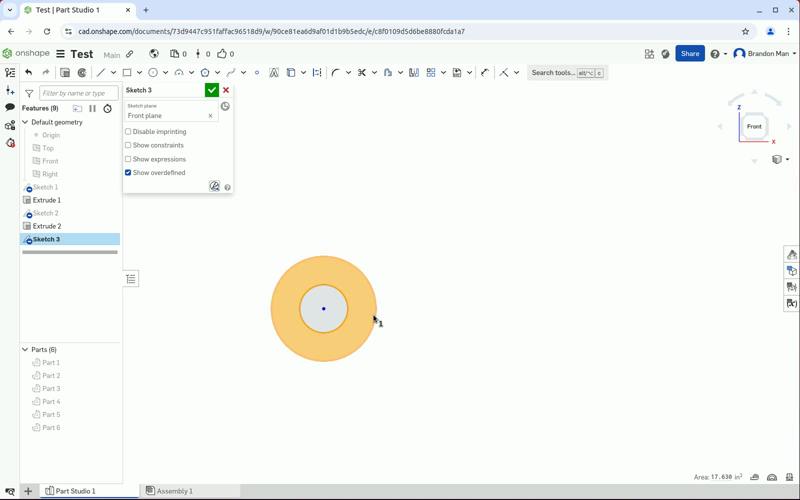
scroll(-6)
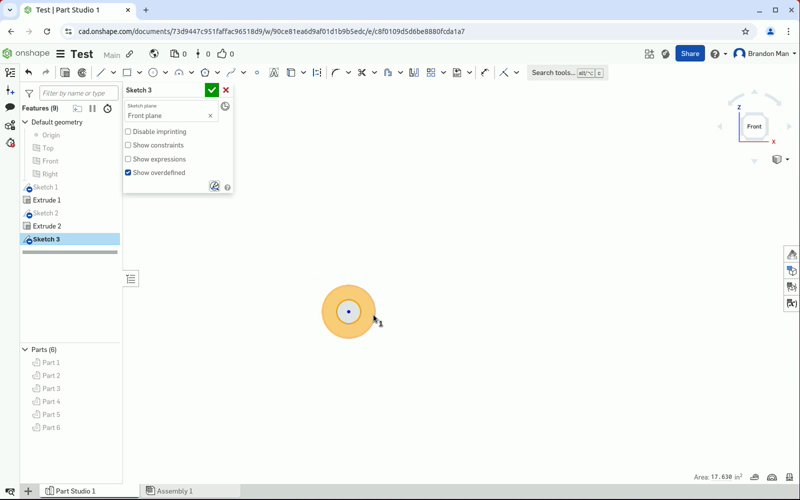
scroll(-6)
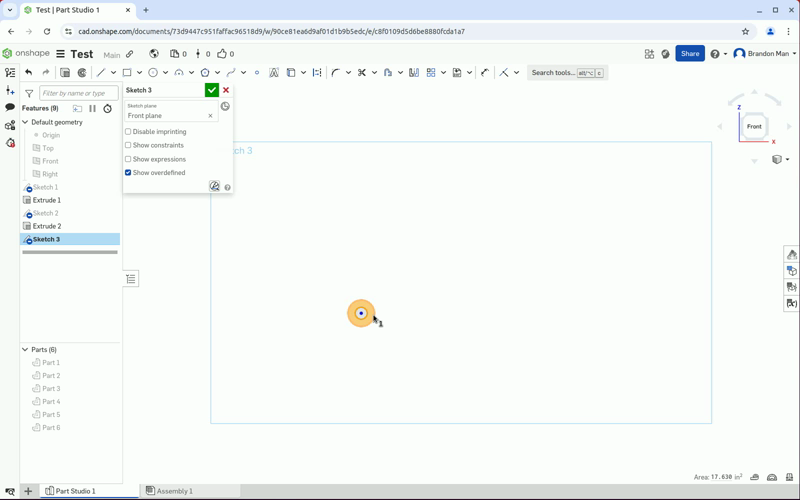
mouse_move(73, 352)
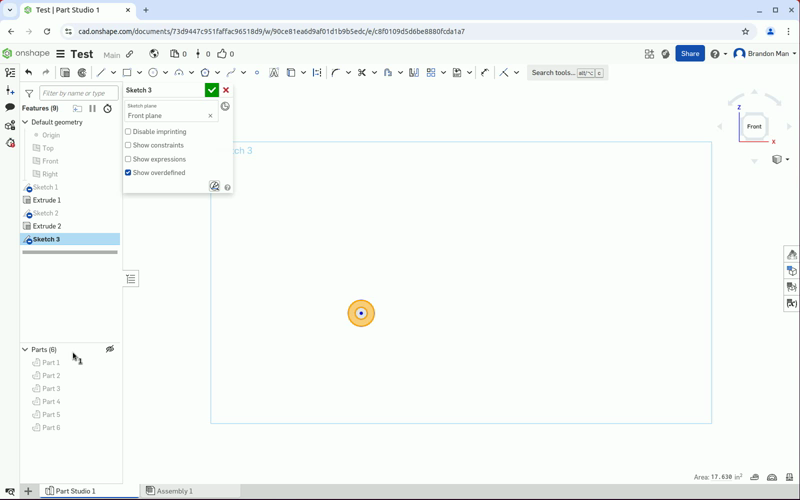
key(shift+y)
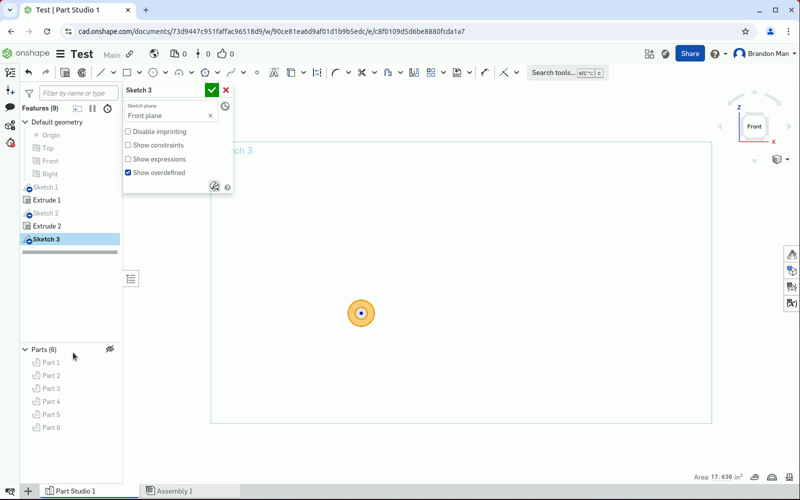
key(shift+e)
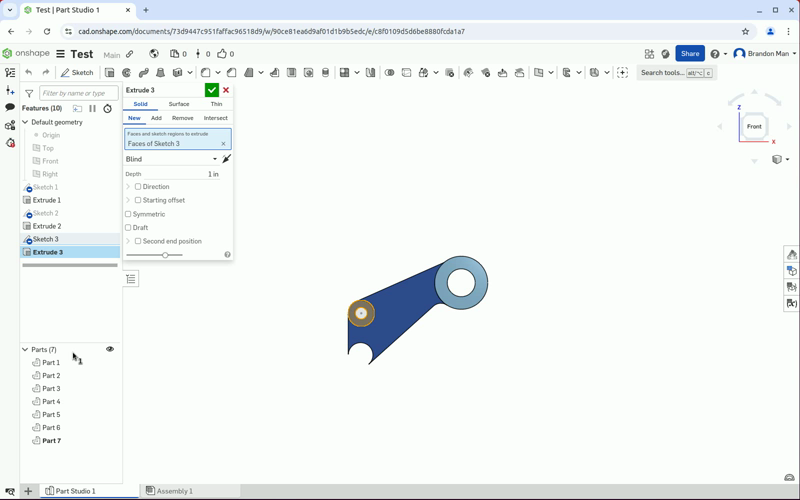
mouse_move(143, 106)
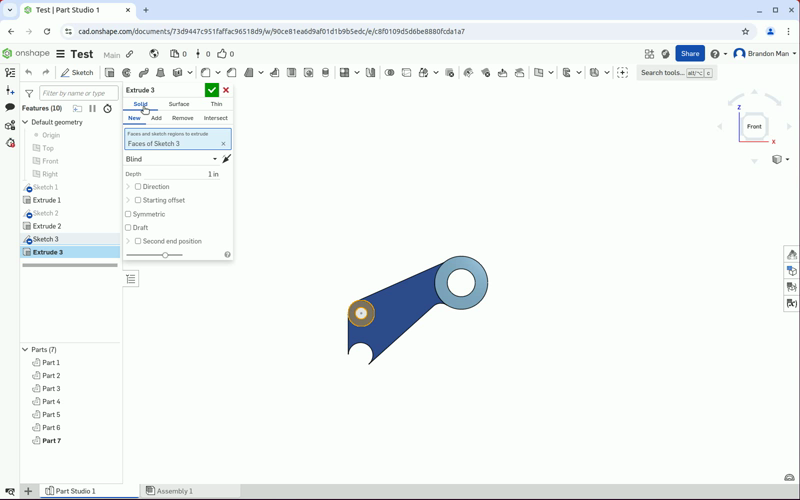
click(143, 106)
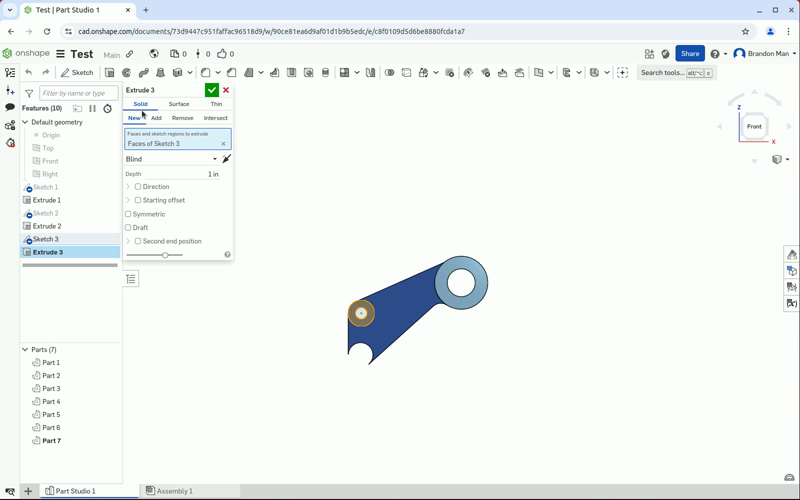
mouse_move(137, 120)
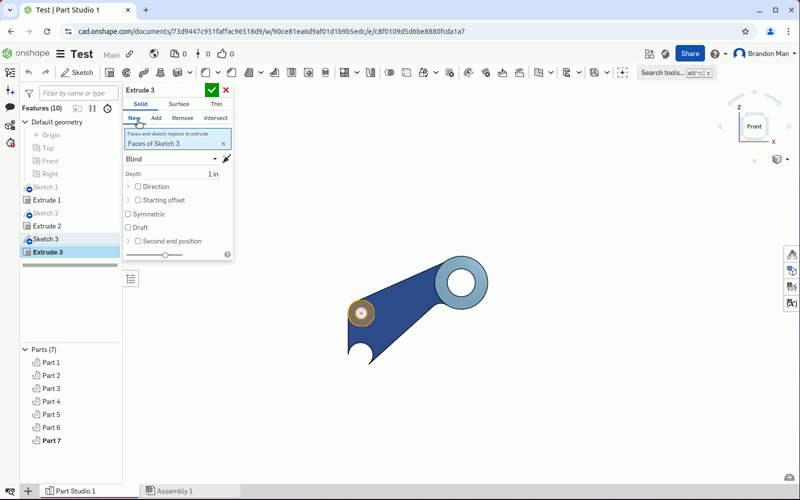
click(137, 120)
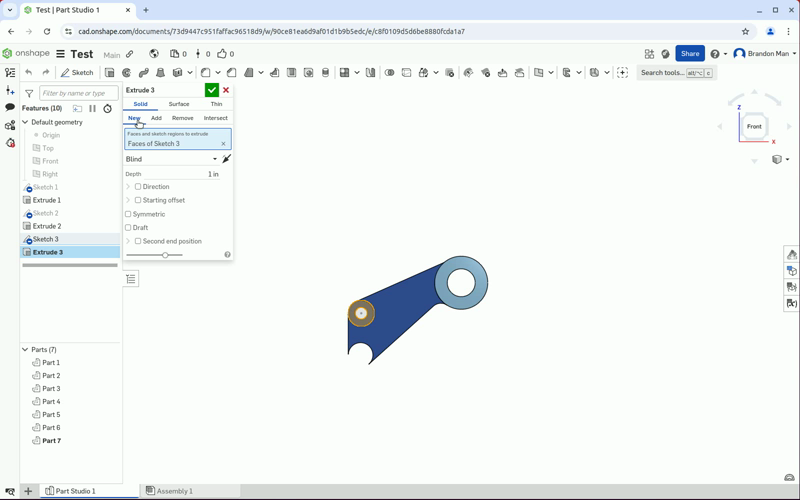
key(tab, 4)
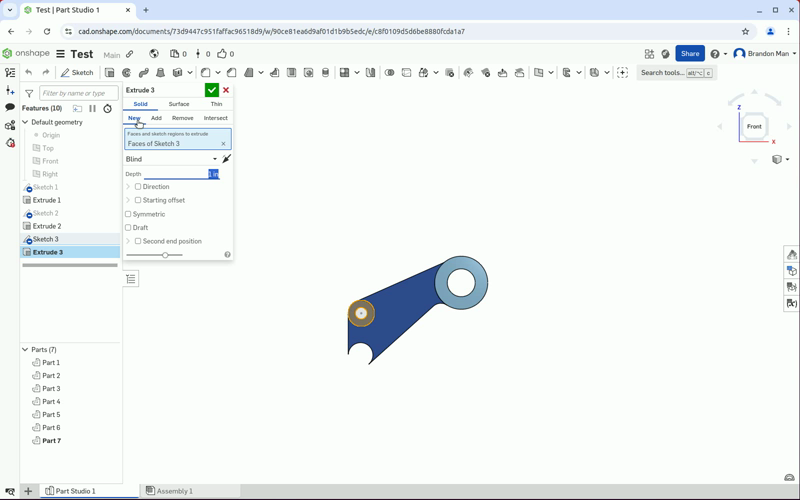
text(5.296)
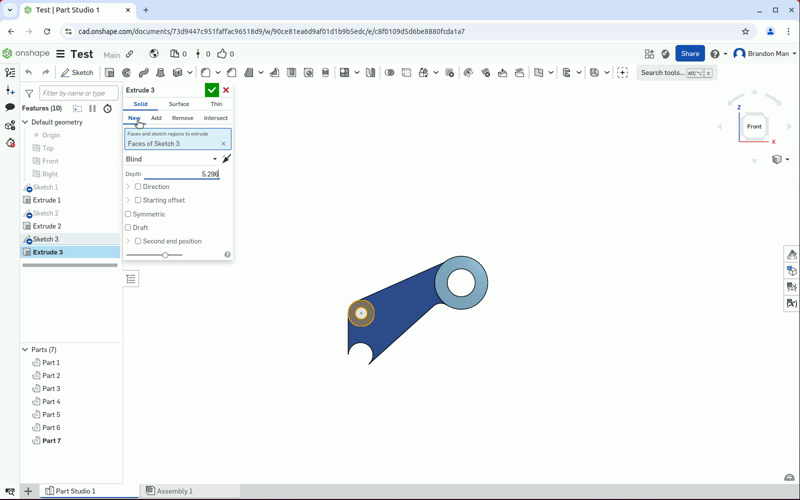
key(tab, 3)
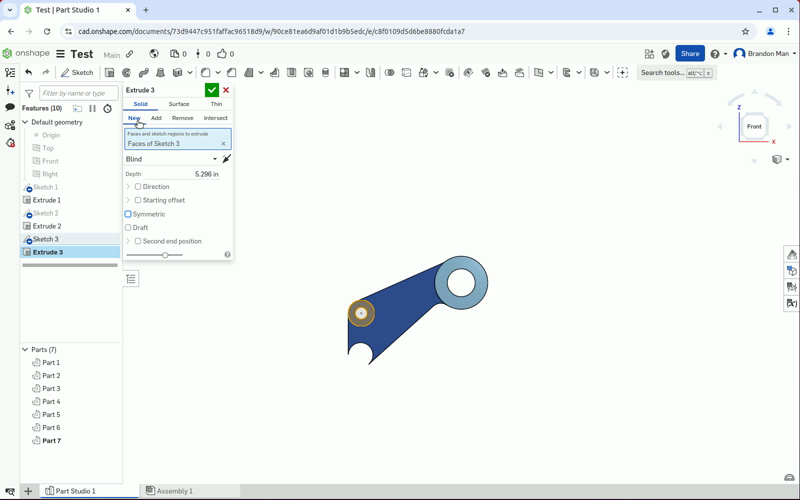
key(space)
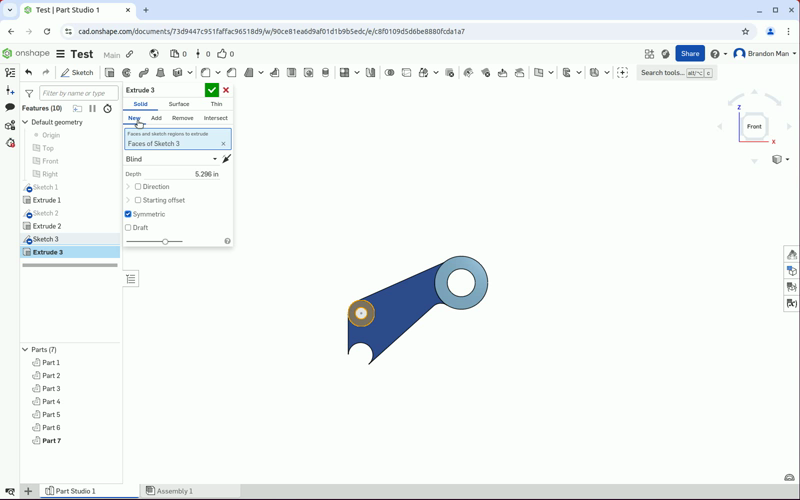
key(enter)
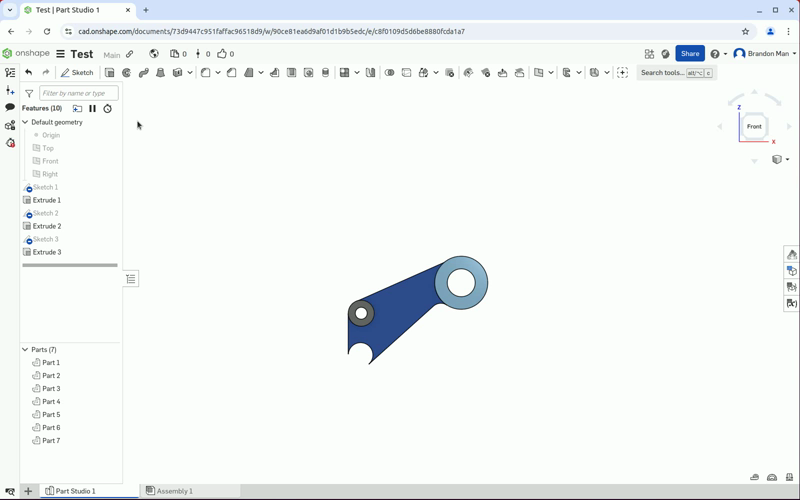
key(shift+h)
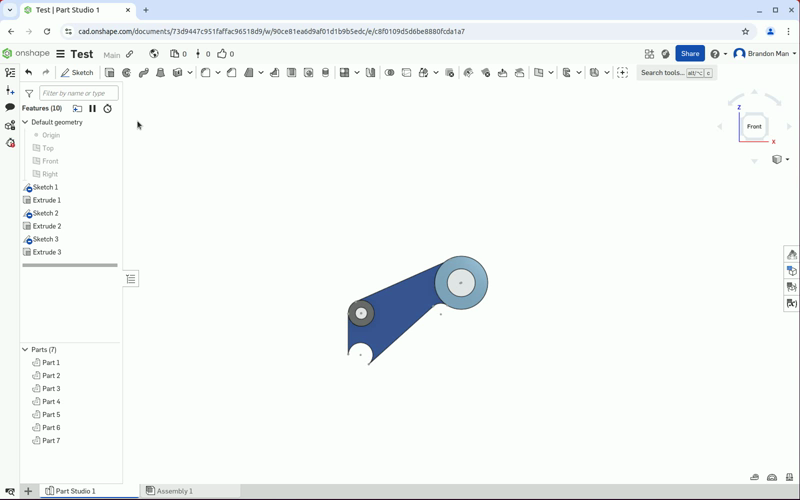
key(shift+h)
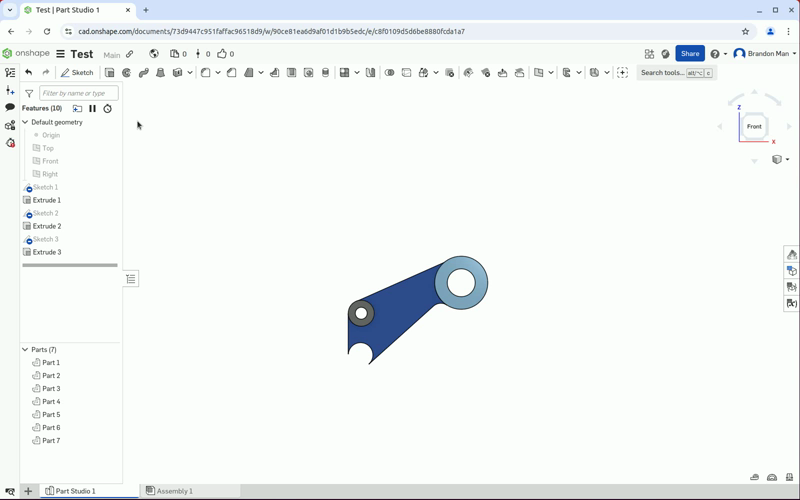
mouse_move(73, 189)
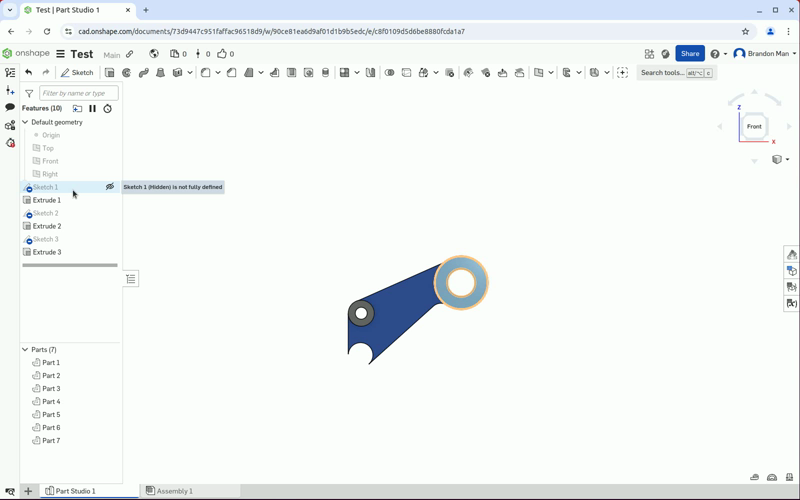
click(73, 189)
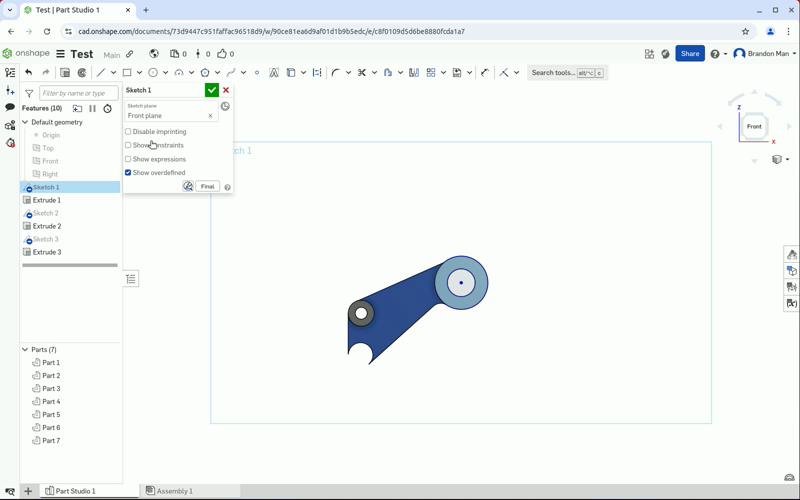
mouse_move(229, 92)
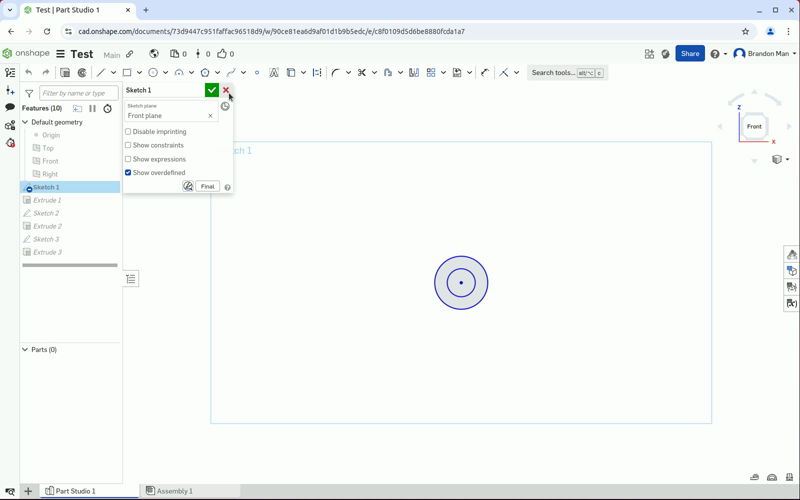
click(229, 92)
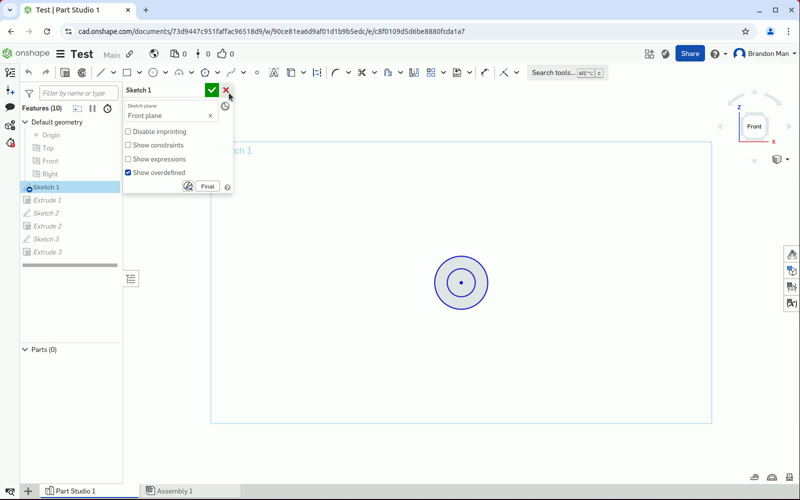
key(shift+s)
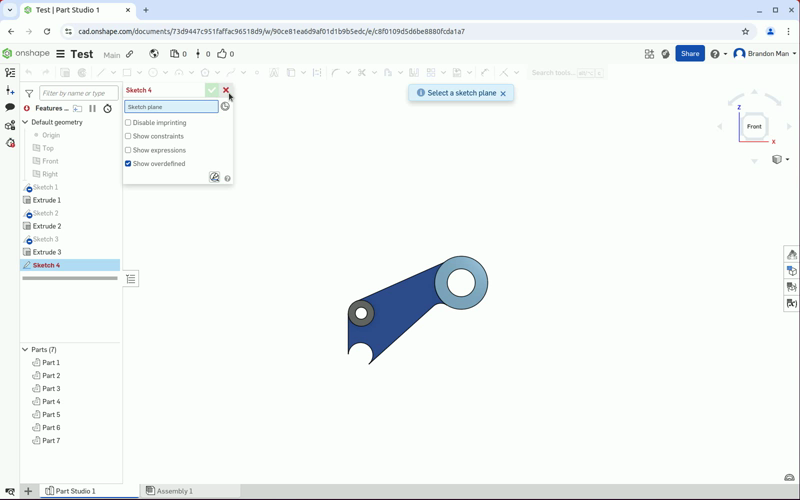
mouse_move(73, 163)
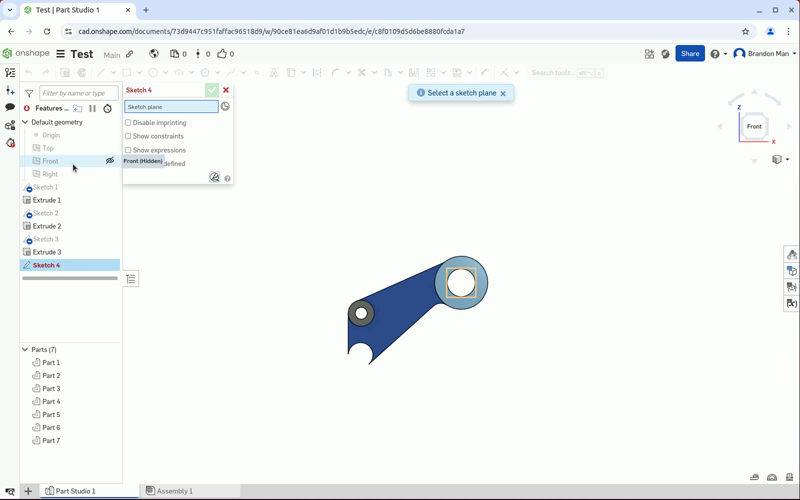
click(73, 163)
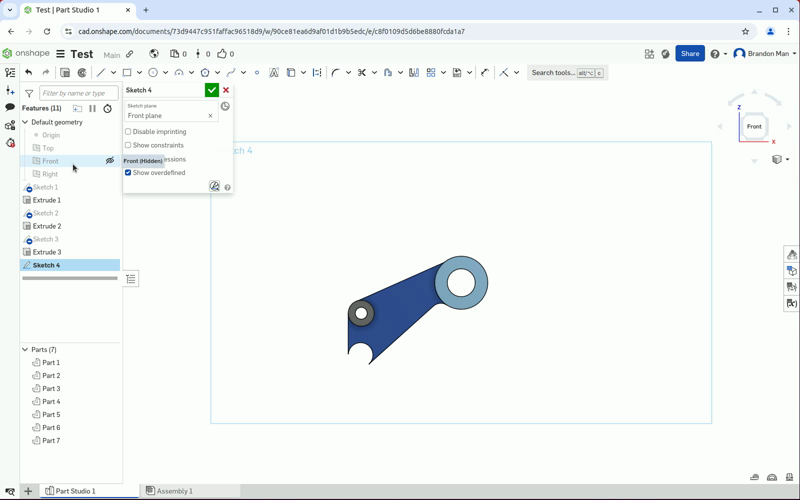
mouse_move(73, 352)
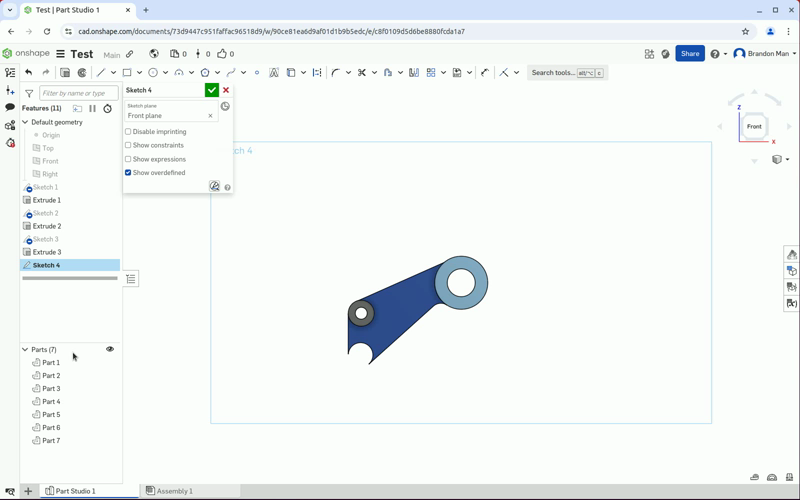
key(y)
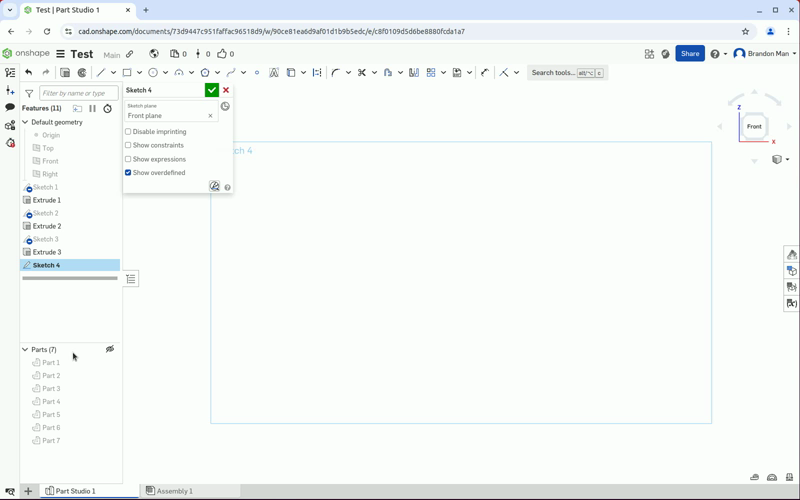
key(c)
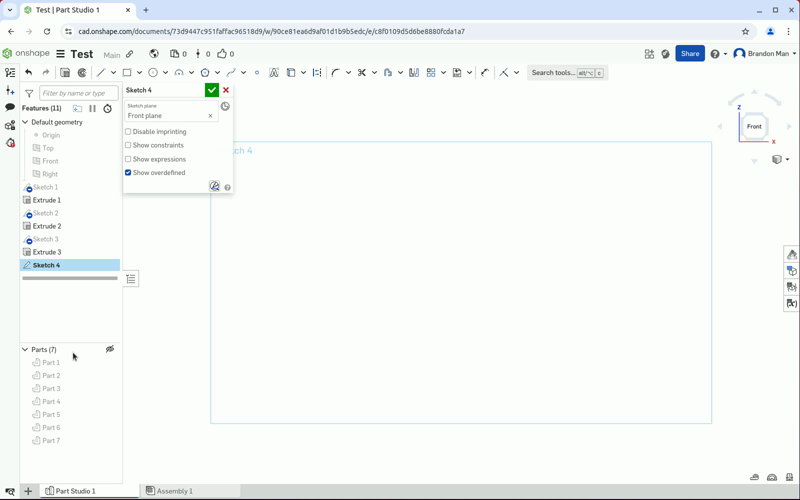
key_down(shift)
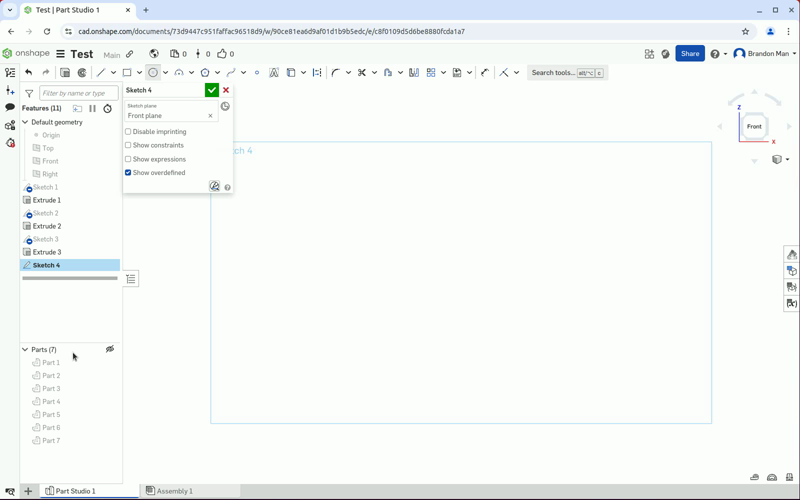
mouse_move(361, 354)
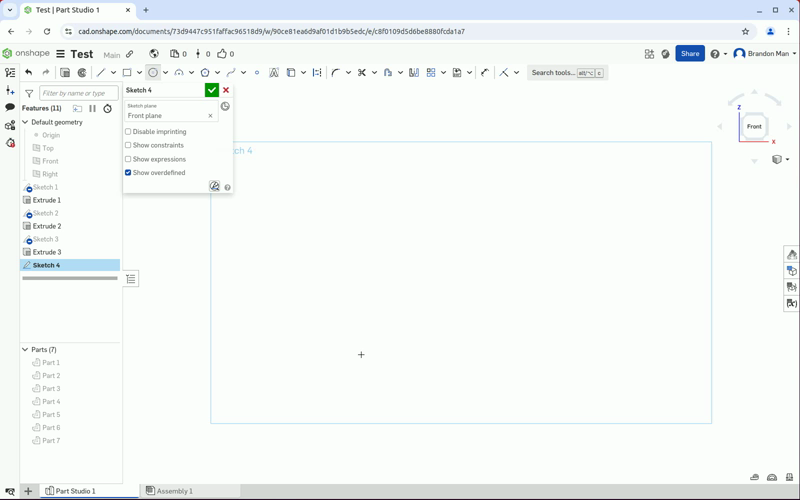
click(361, 354)
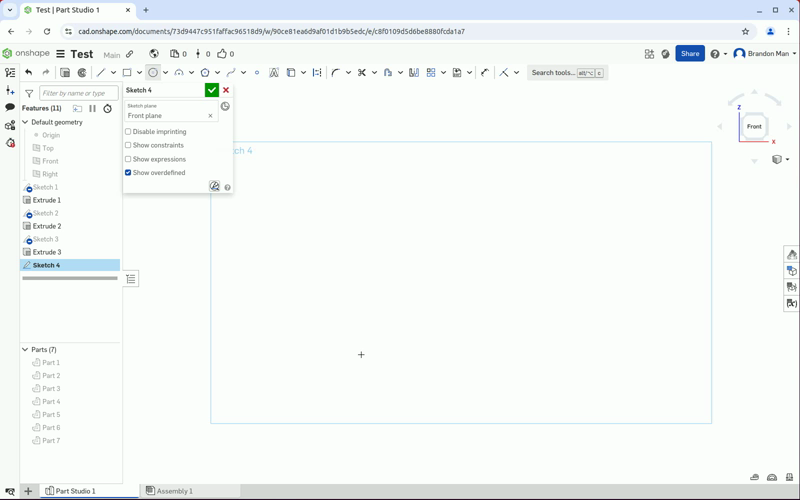
key_up(shift)
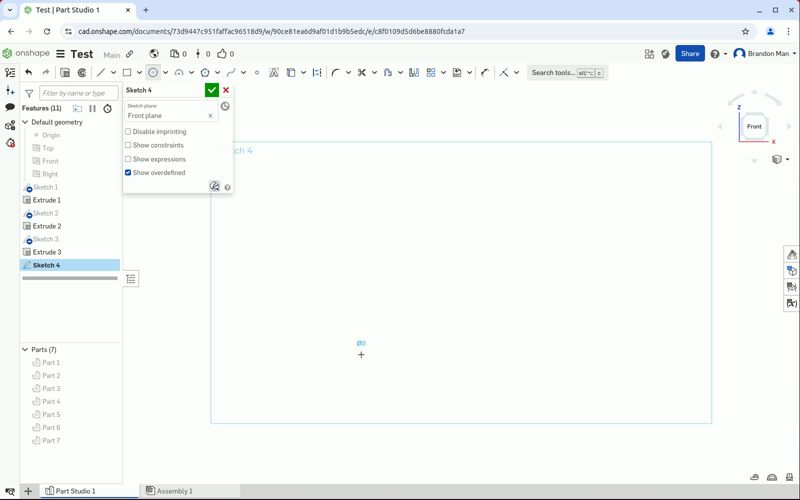
mouse_move(374, 354)
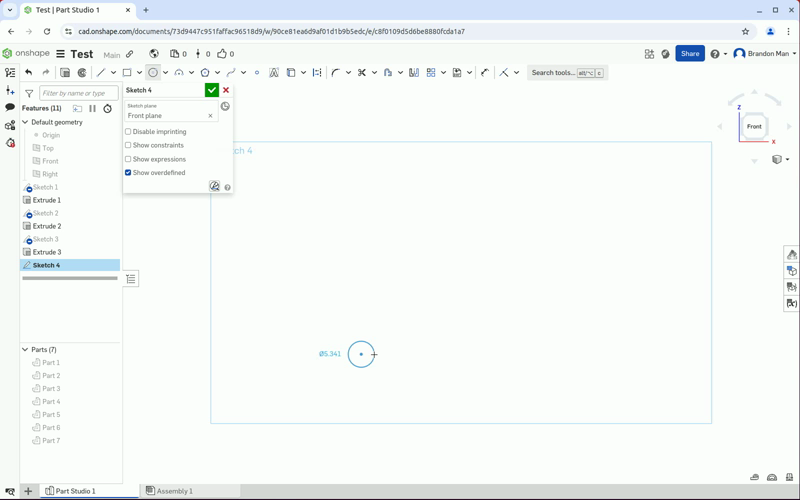
click(374, 354)
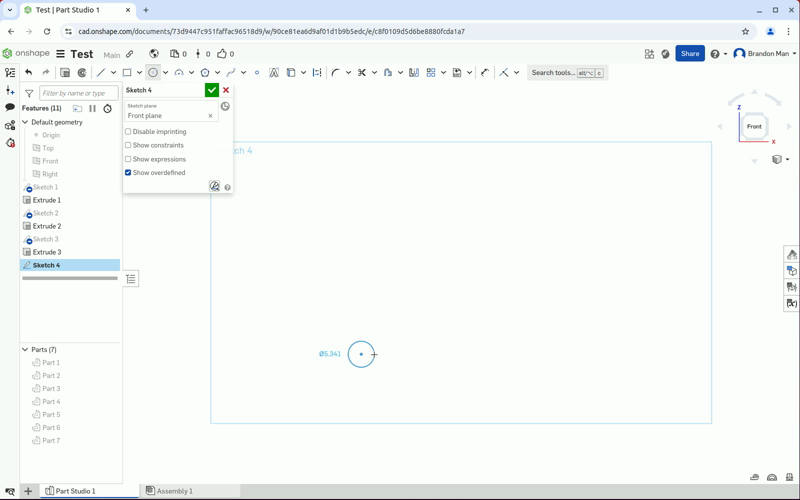
key(esc)
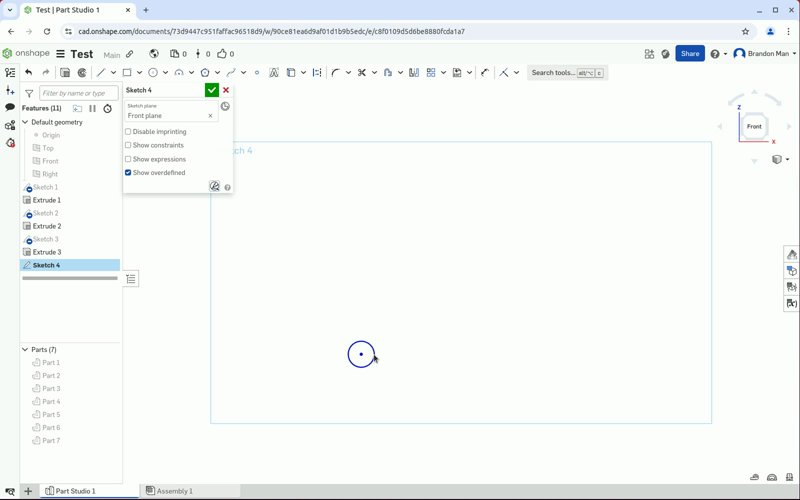
key(c)
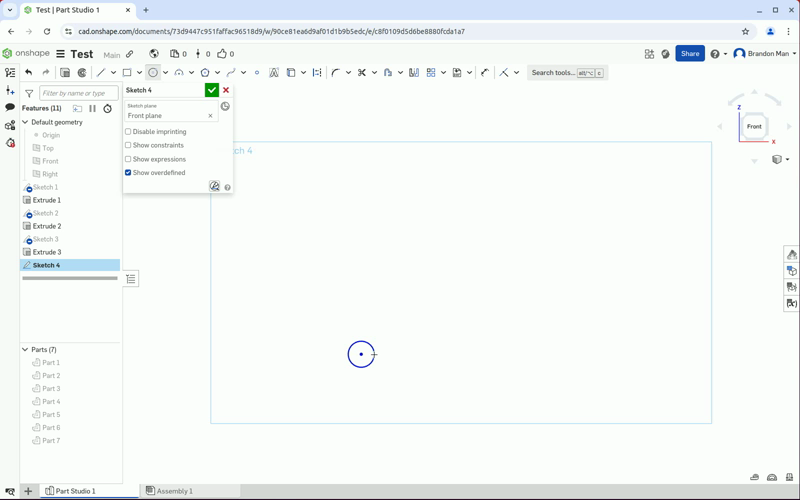
key_down(shift)
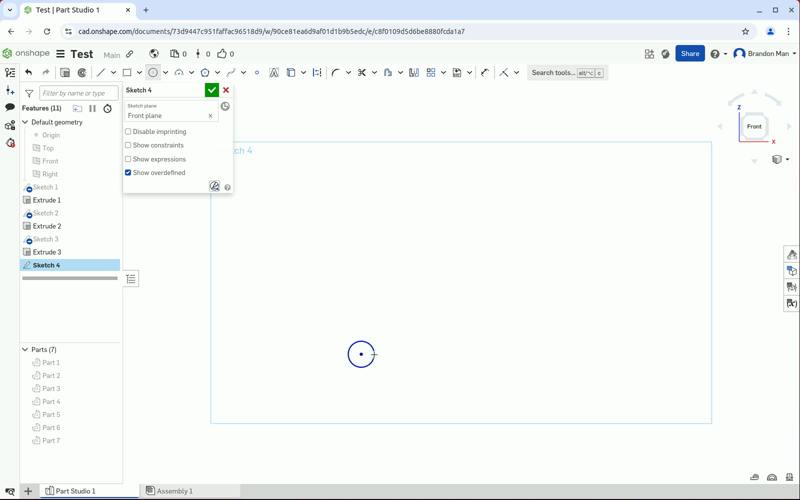
mouse_move(361, 354)
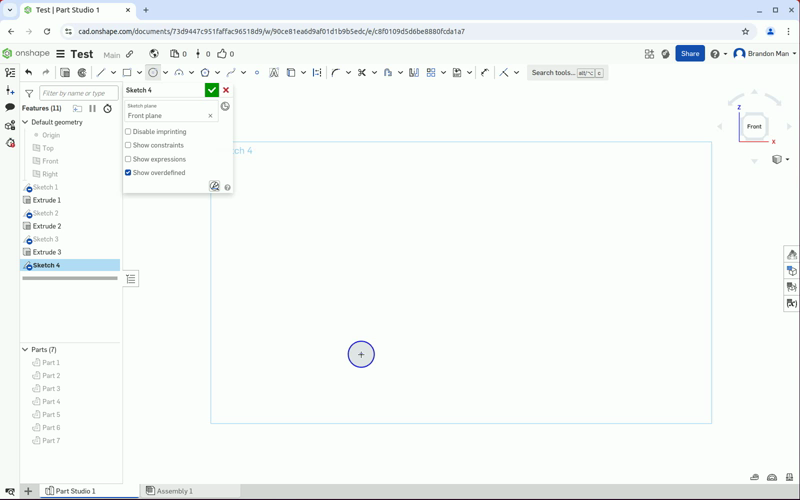
click(361, 354)
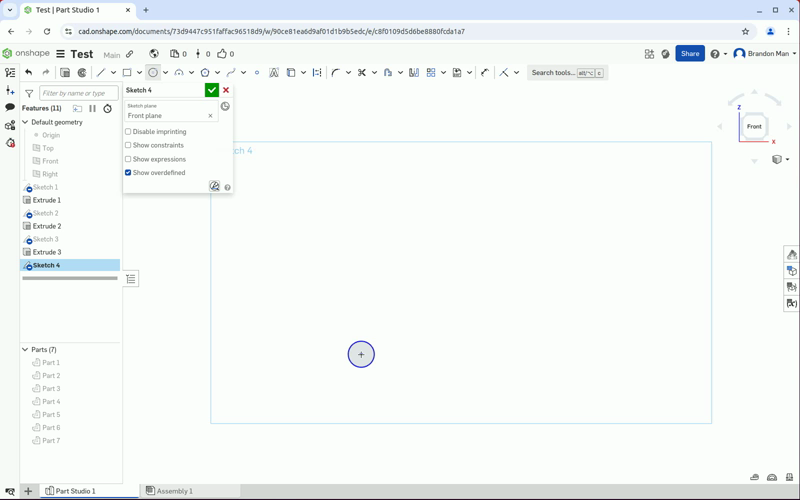
key_up(shift)
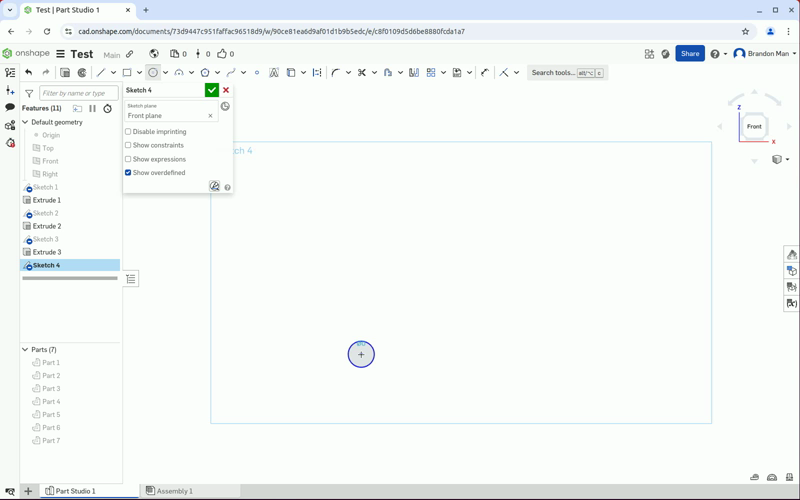
mouse_move(367, 354)
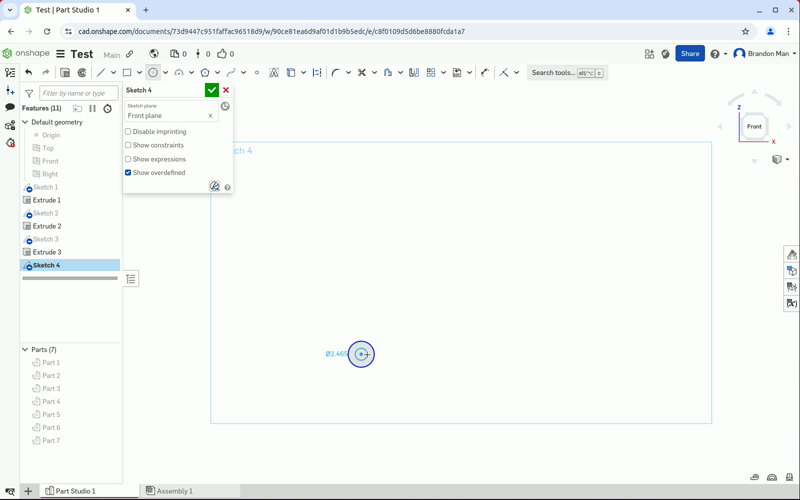
click(367, 354)
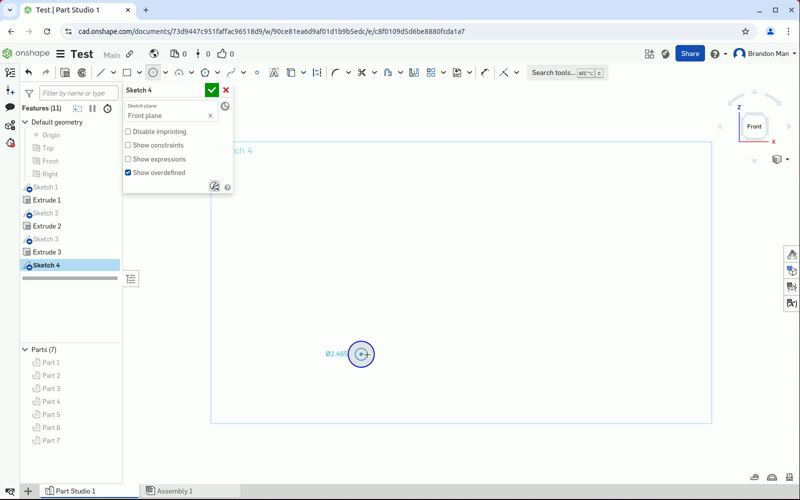
key(esc)
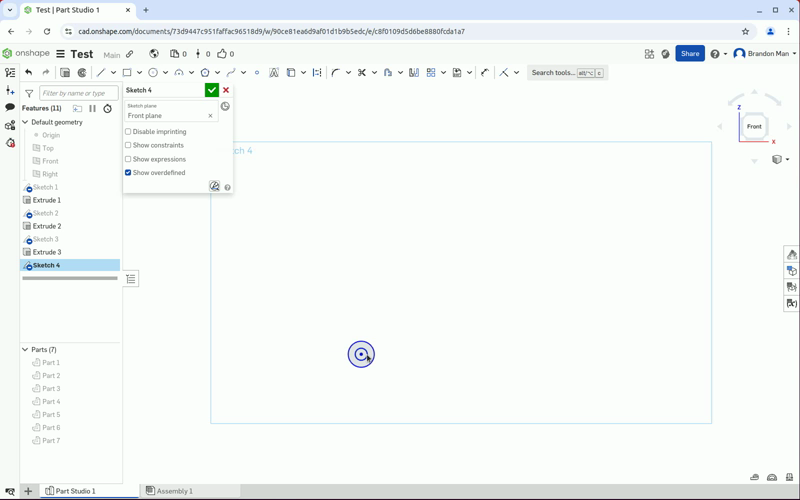
mouse_move(353, 350)
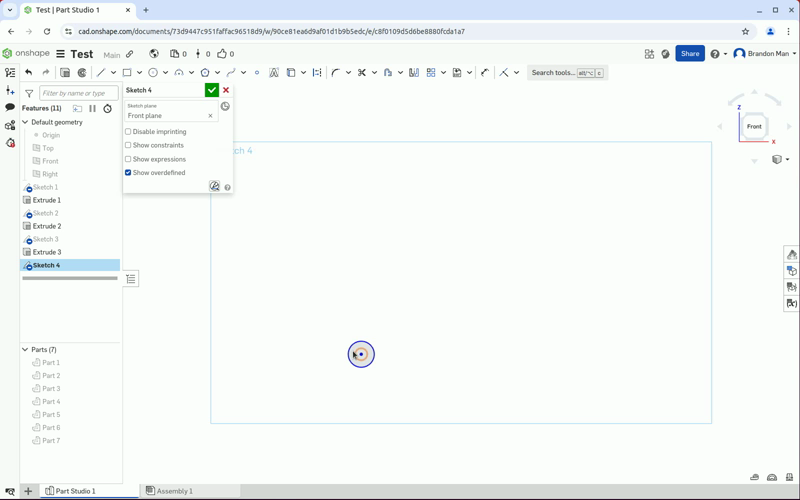
scroll(6)
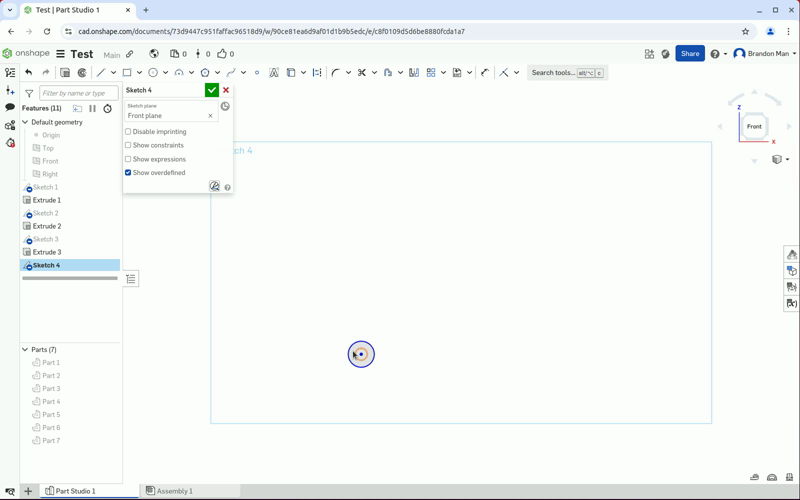
scroll(6)
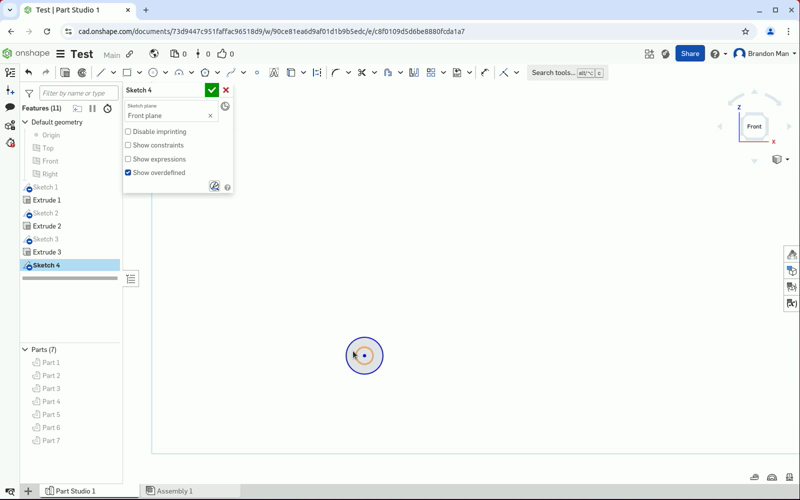
scroll(6)
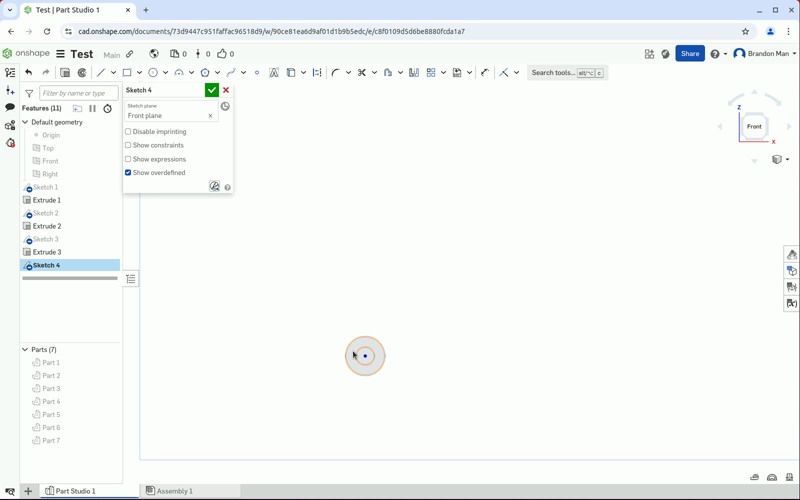
scroll(6)
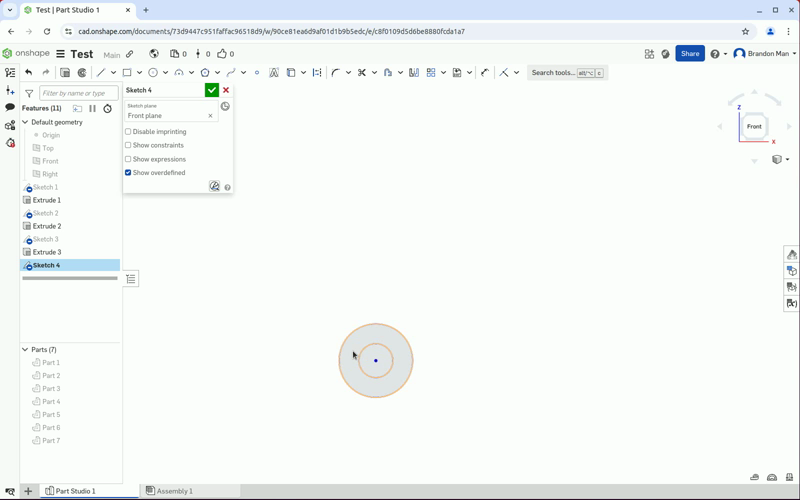
scroll(6)
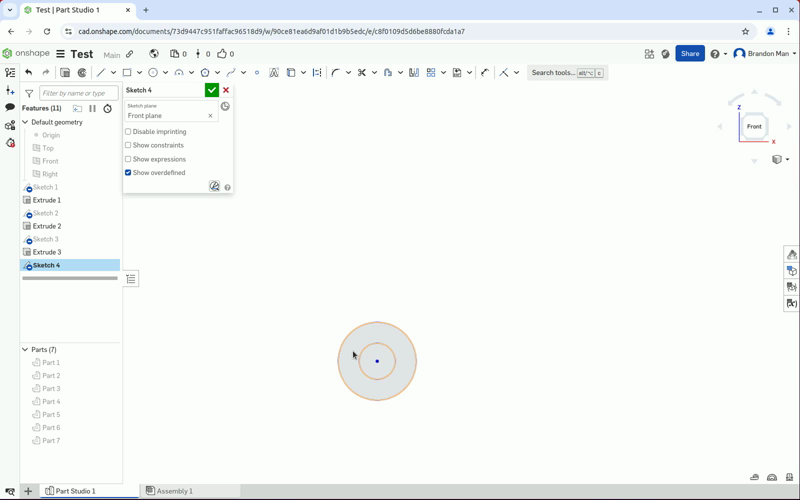
scroll(6)
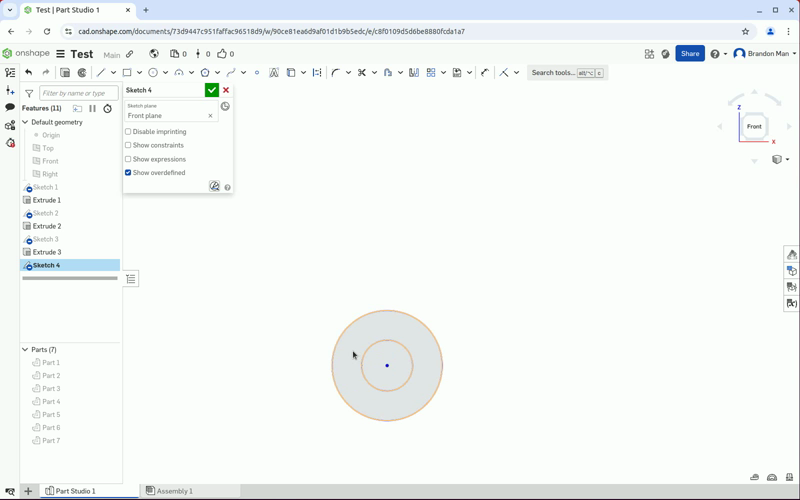
scroll(6)
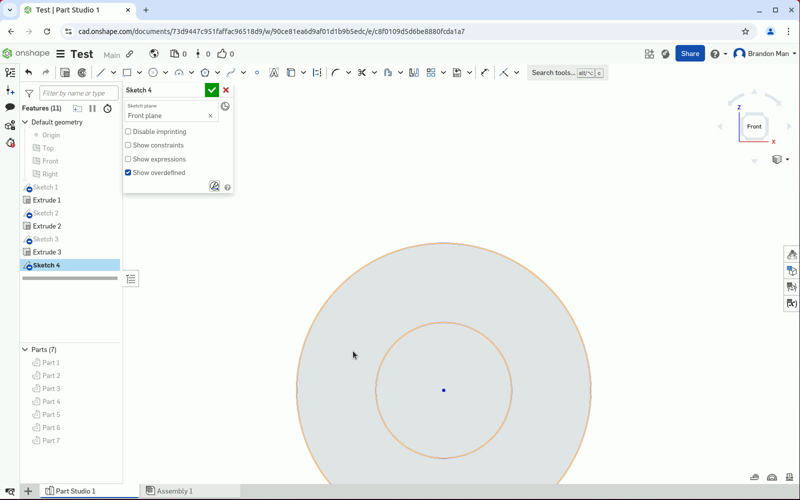
click(353, 350)
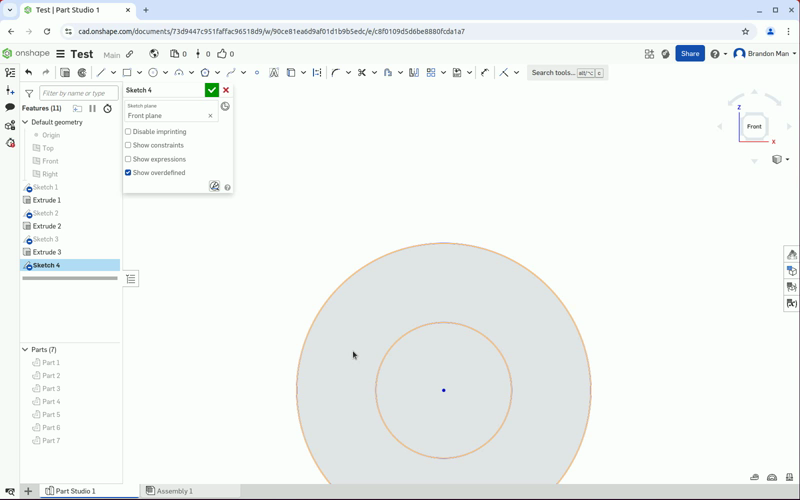
scroll(-6)
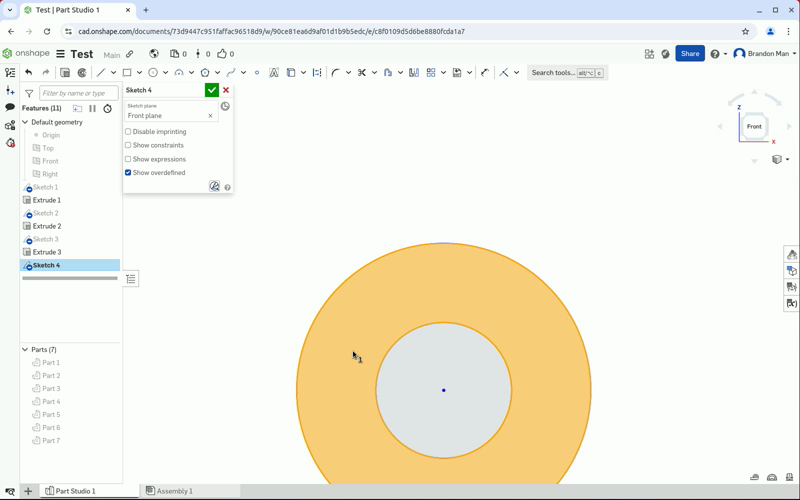
scroll(-6)
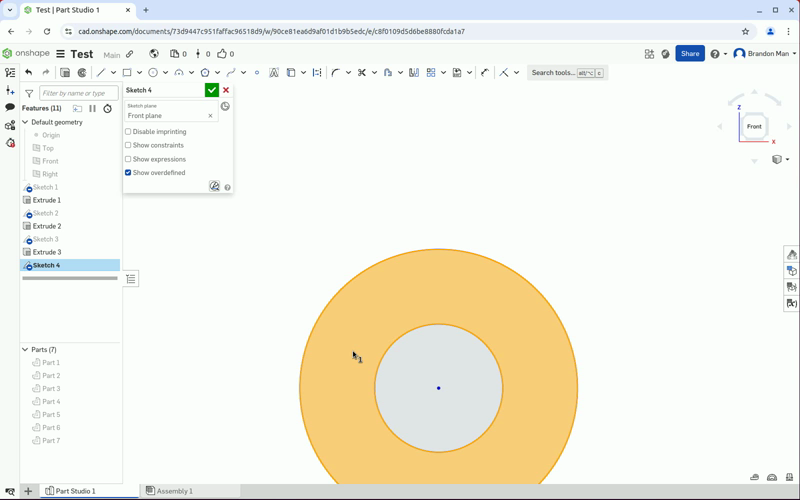
scroll(-6)
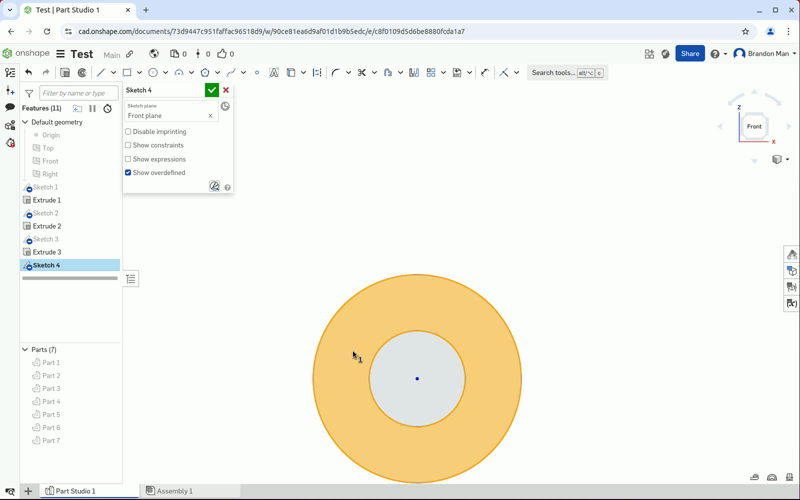
scroll(-6)
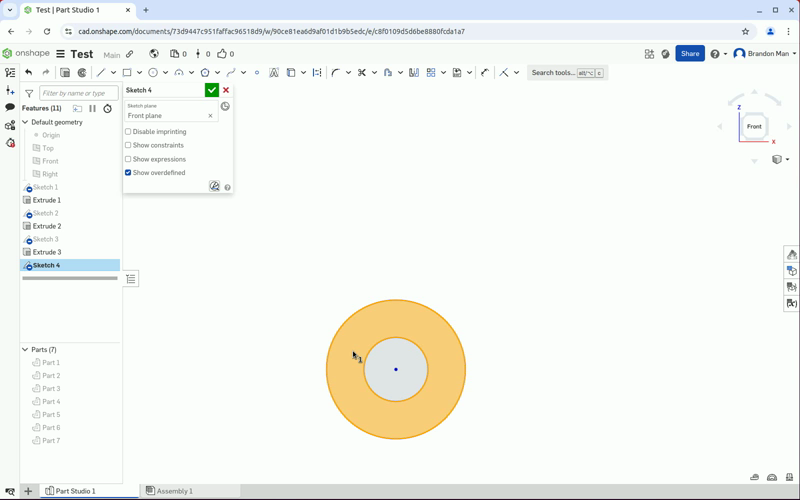
scroll(-6)
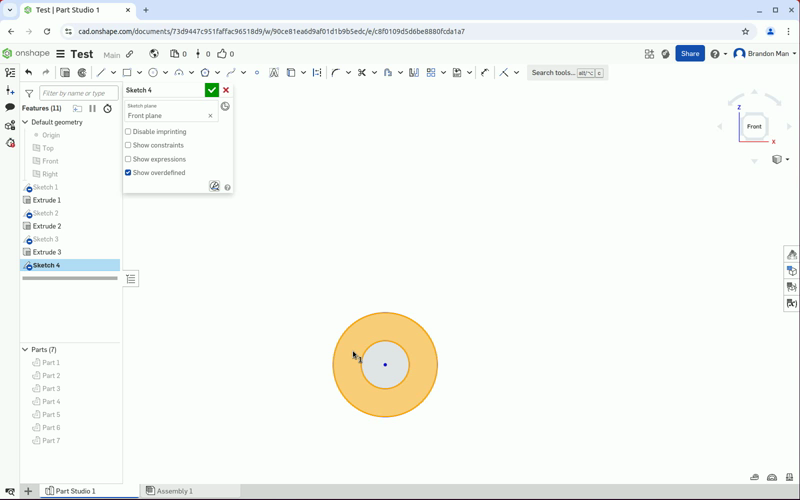
scroll(-6)
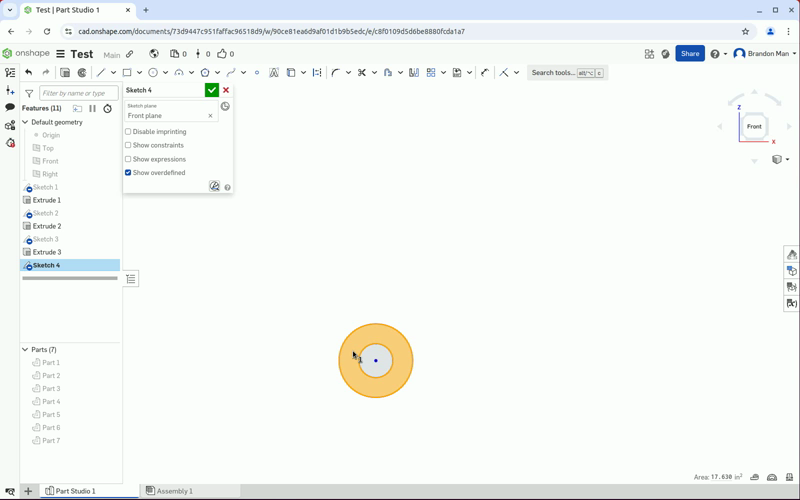
scroll(-6)
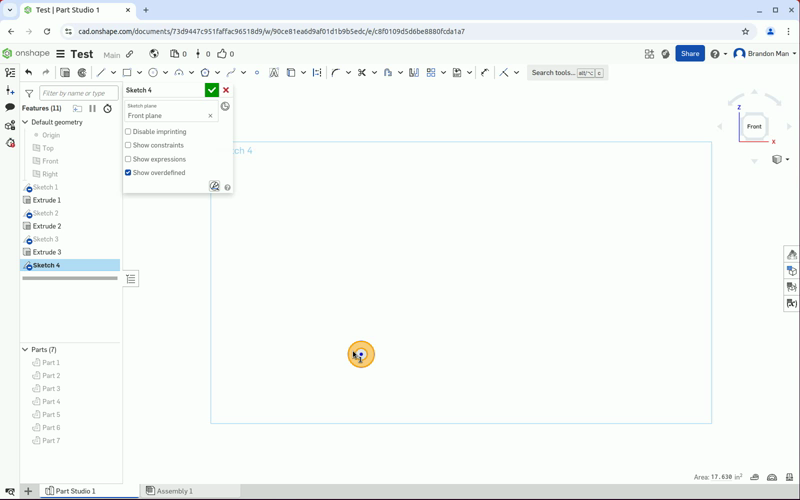
mouse_move(73, 352)
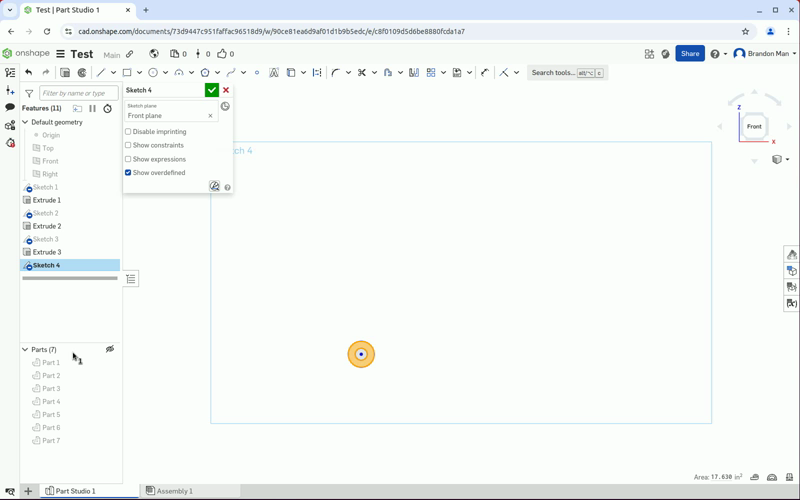
key(shift+y)
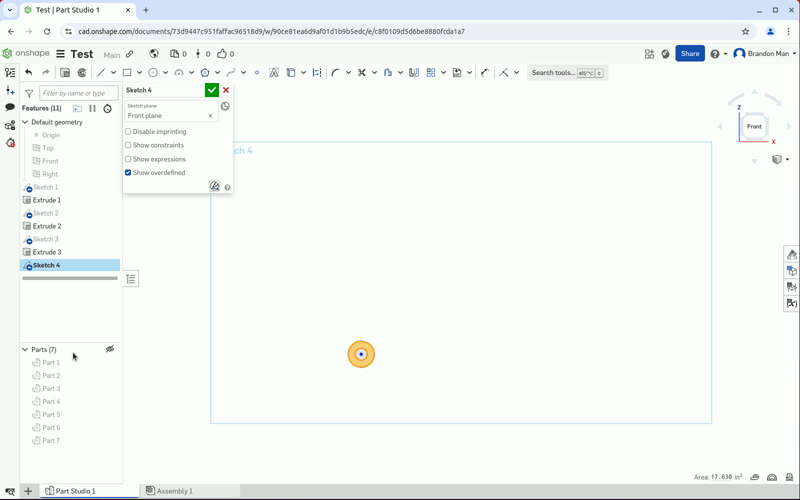
key(shift+e)
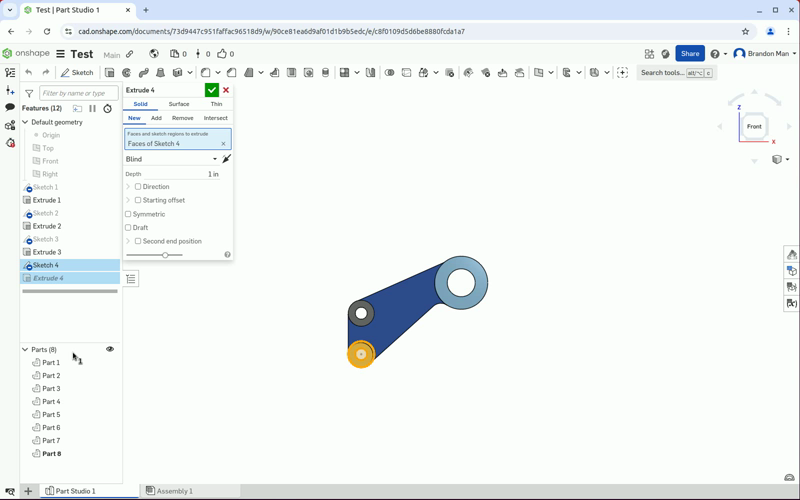
mouse_move(143, 106)
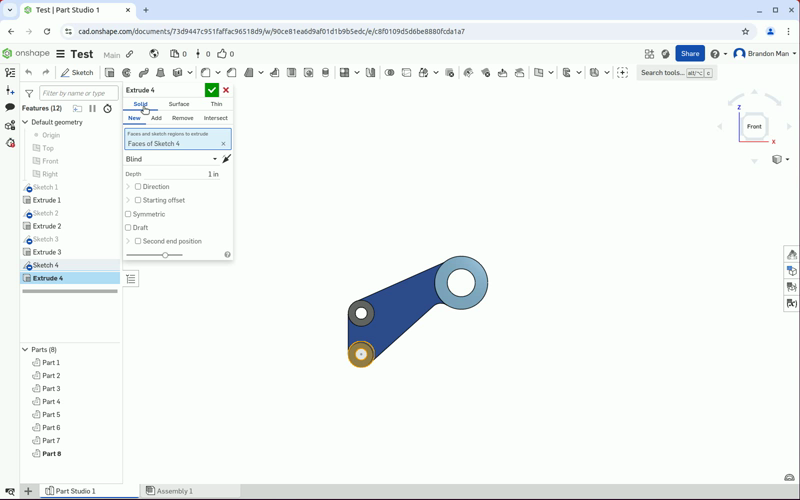
click(143, 106)
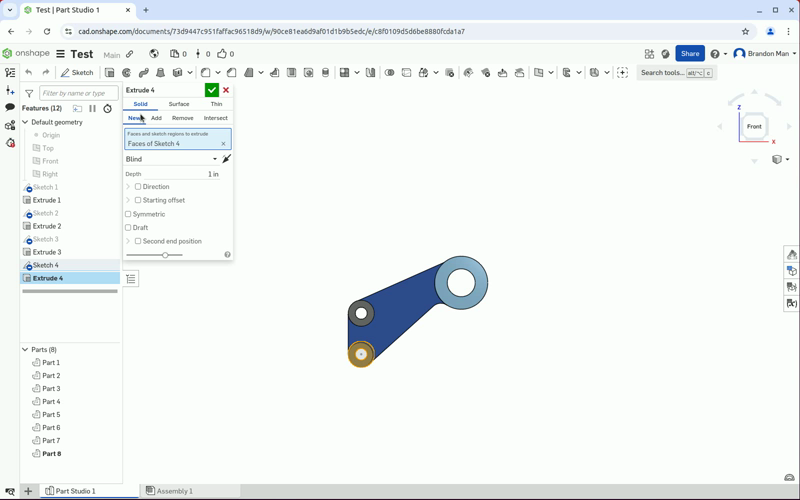
mouse_move(137, 120)
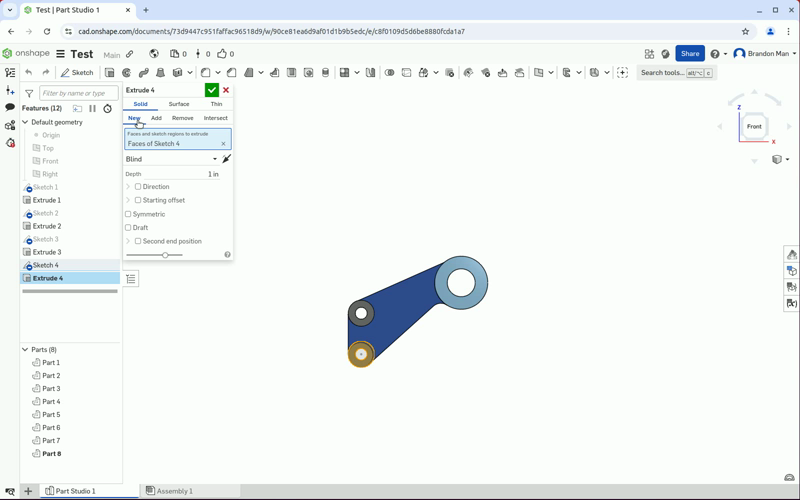
click(137, 120)
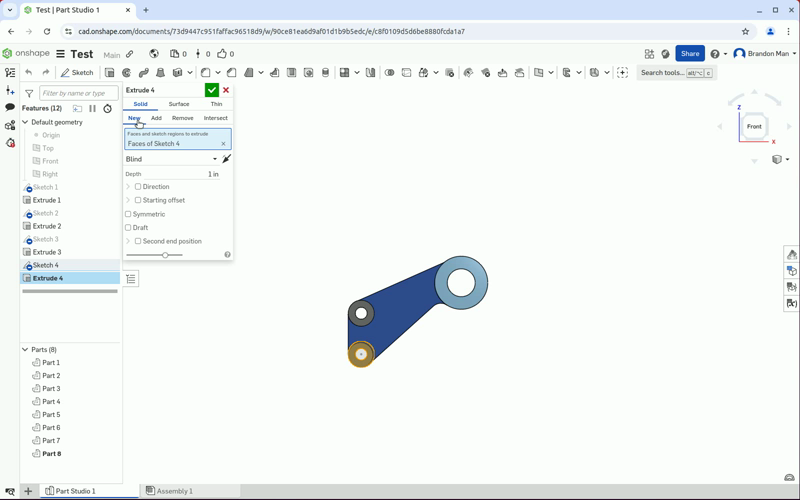
key(tab, 4)
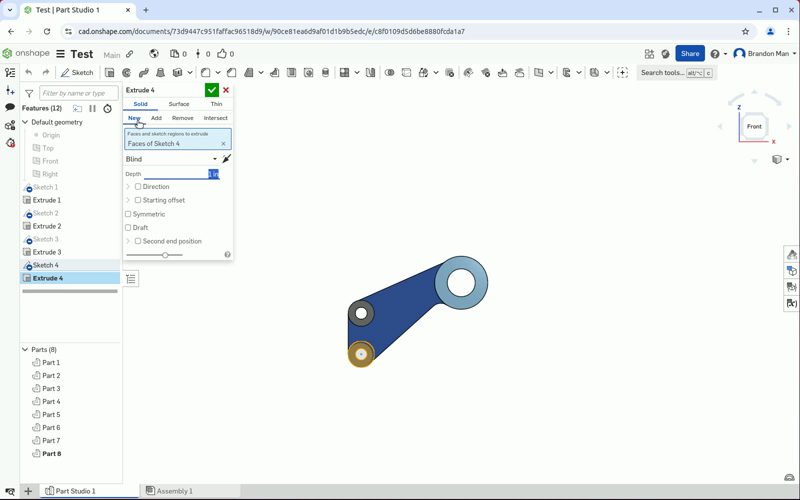
text(5.296)
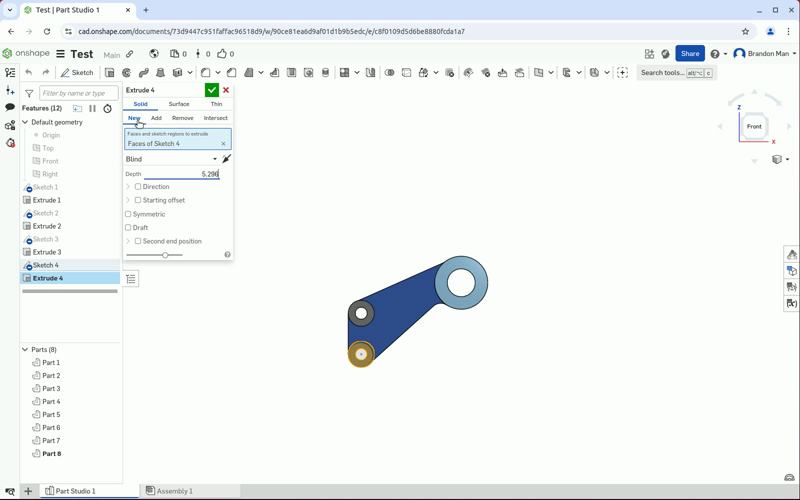
key(tab, 3)
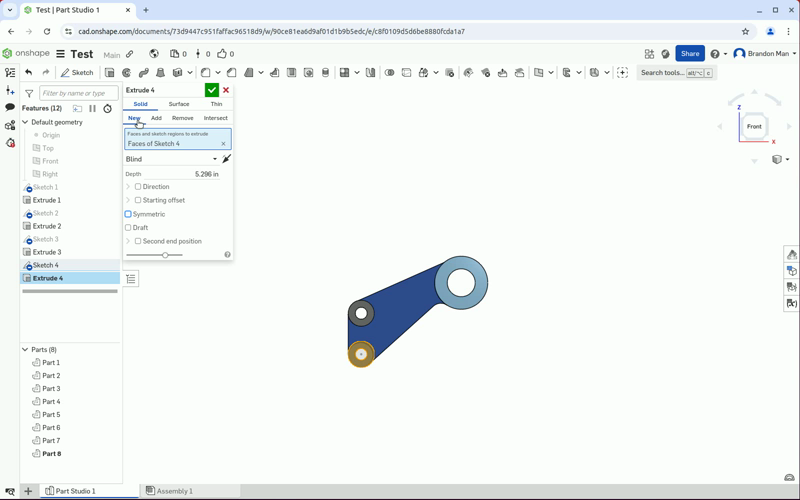
key(space)
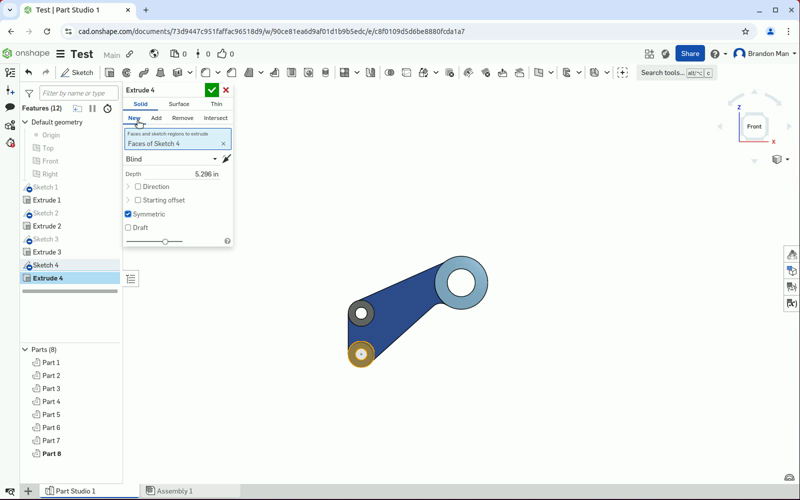
key(enter)
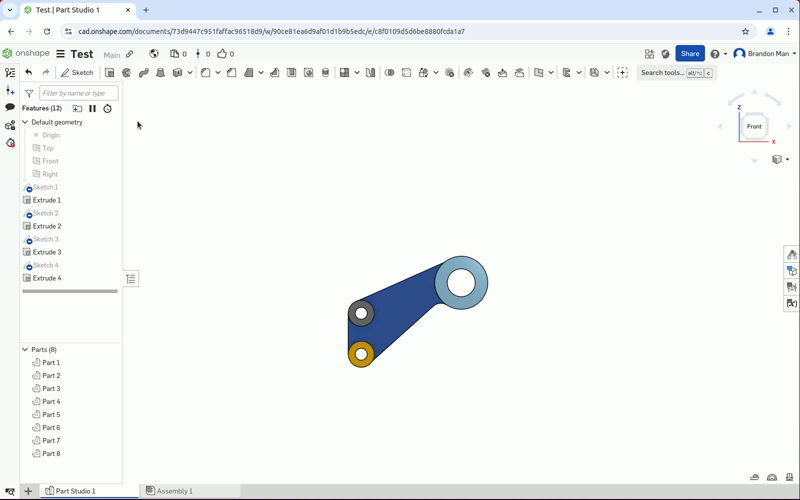
key(shift+h)
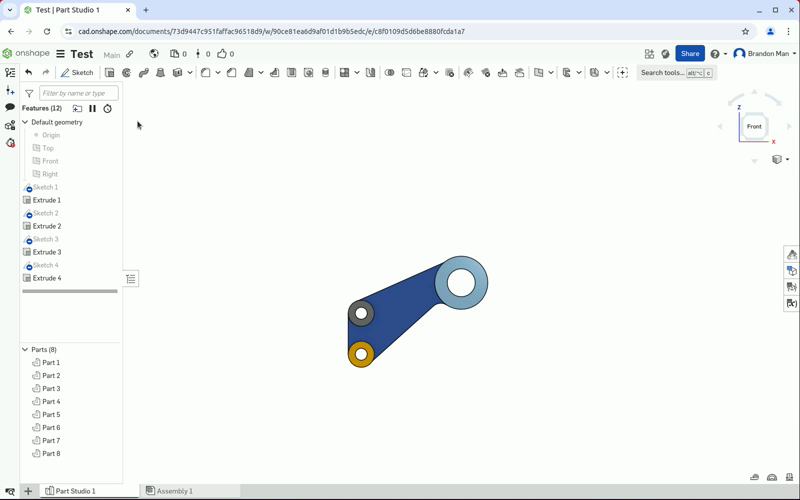
key(shift+h)
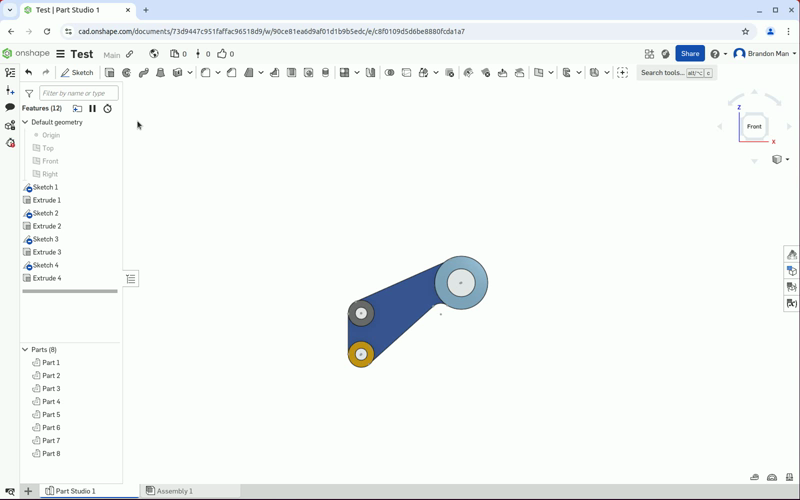
key(shift+7)
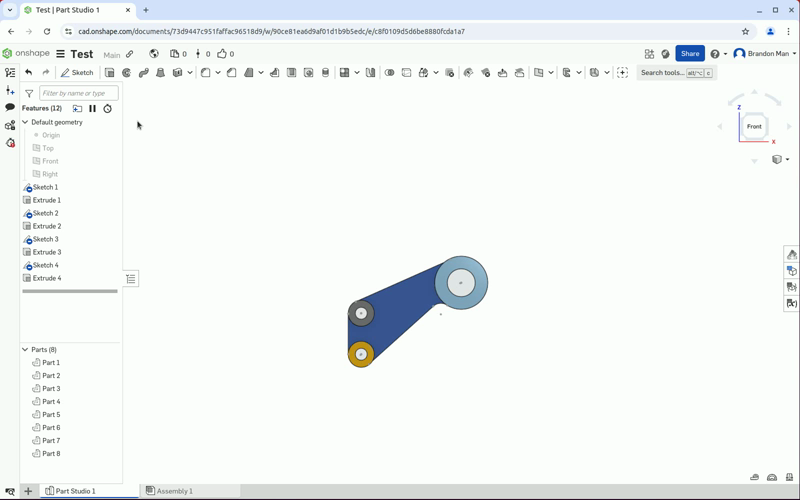
key(left, 2)
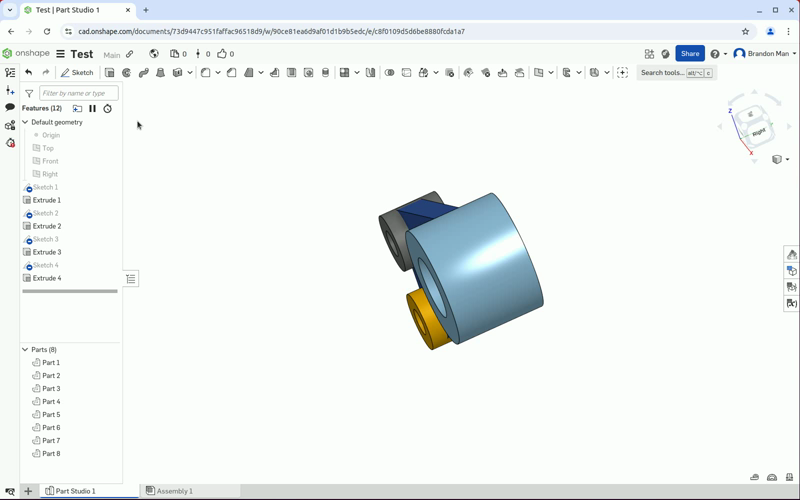
key(down, 2)
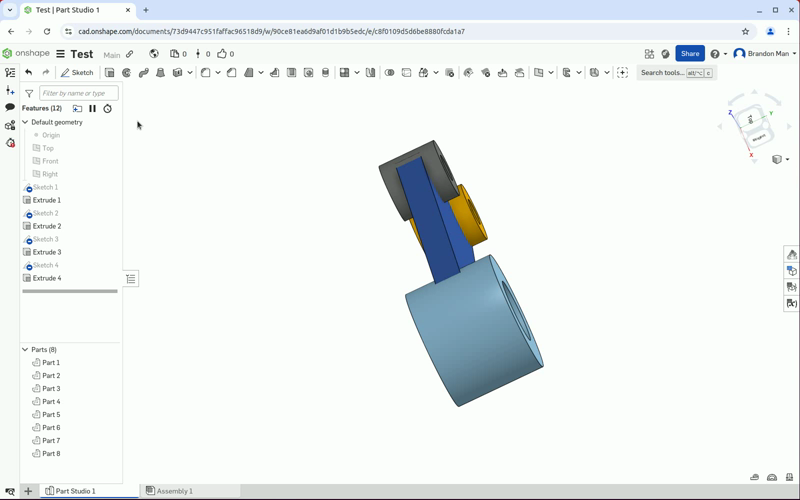
key(up, 2)
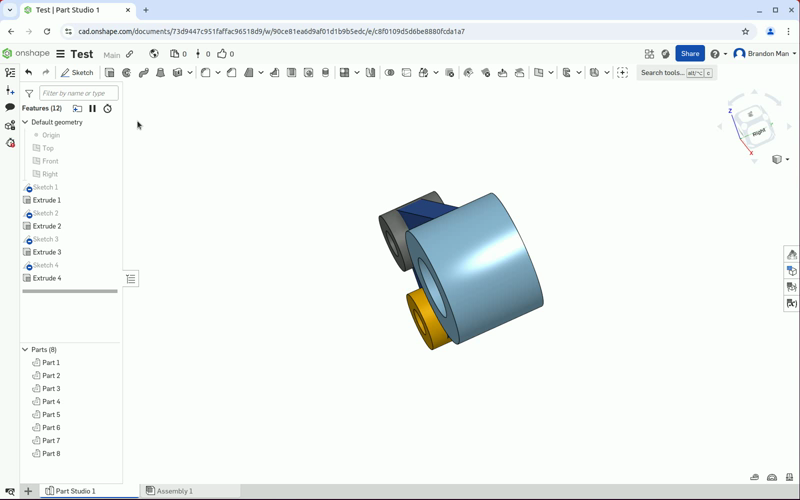
key(right, 2)
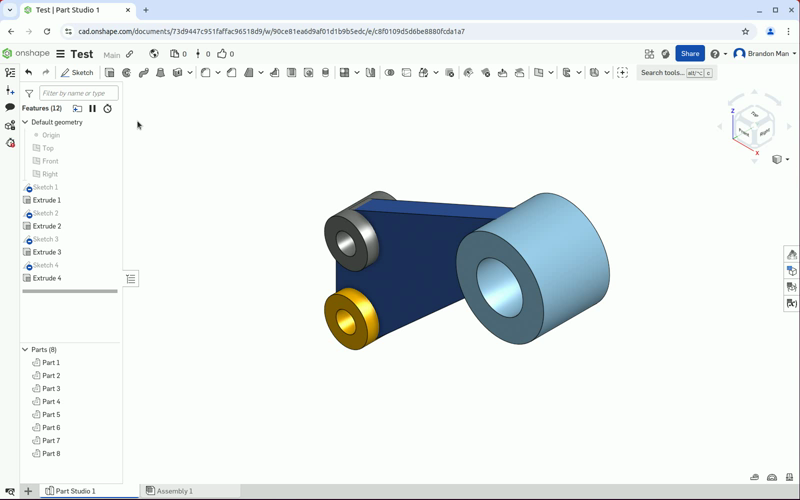
mouse_move(73, 189)
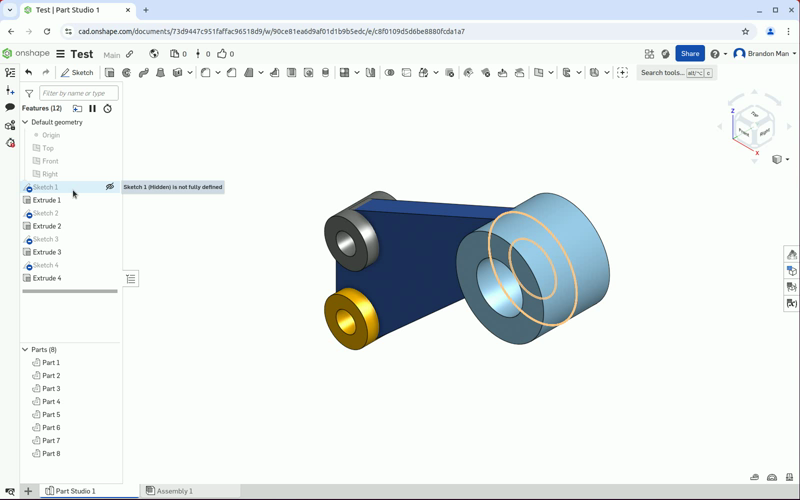
click(73, 189)